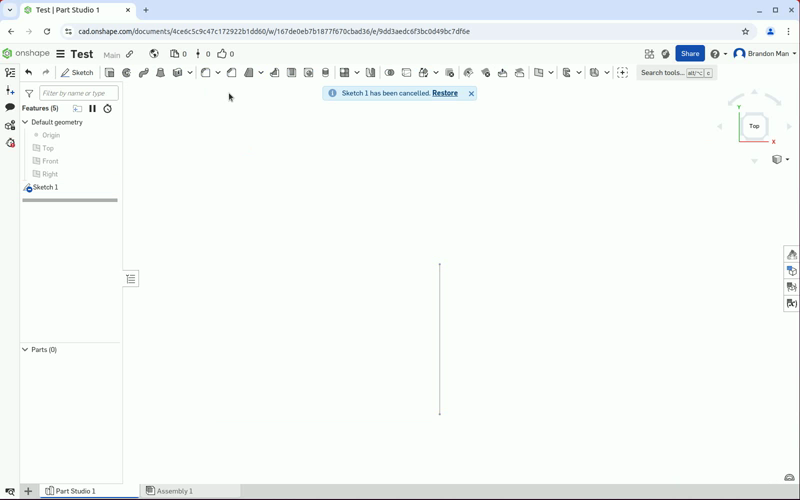
key(shift+h)
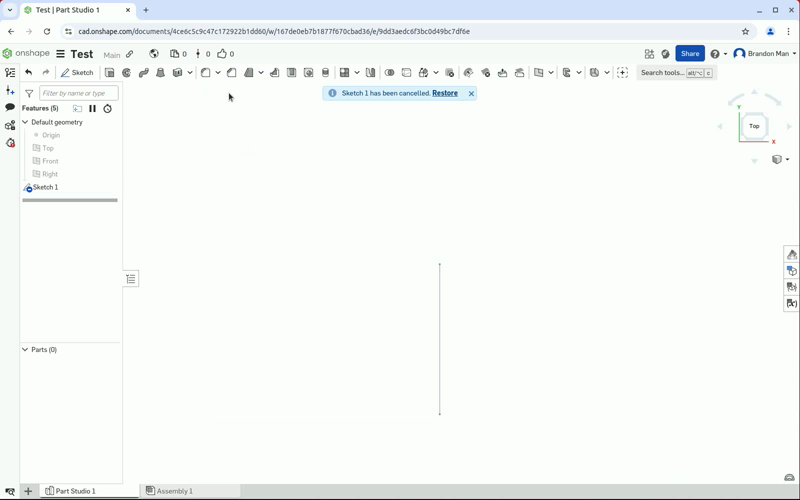
key(shift+s)
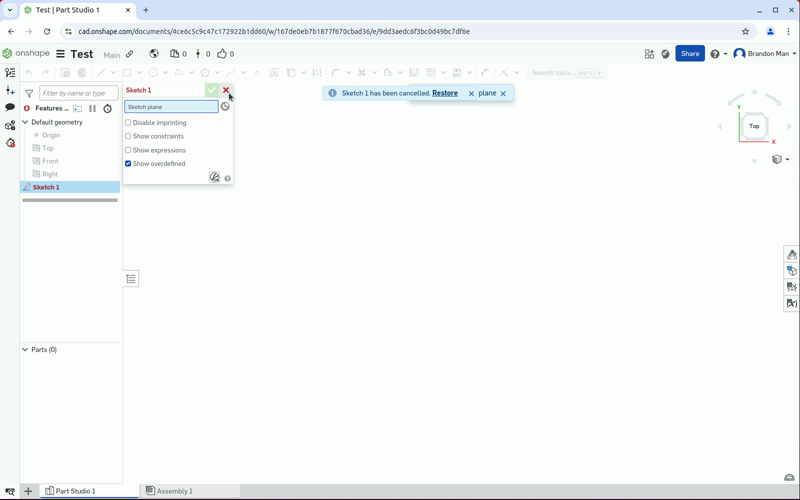
mouse_move(73, 150)
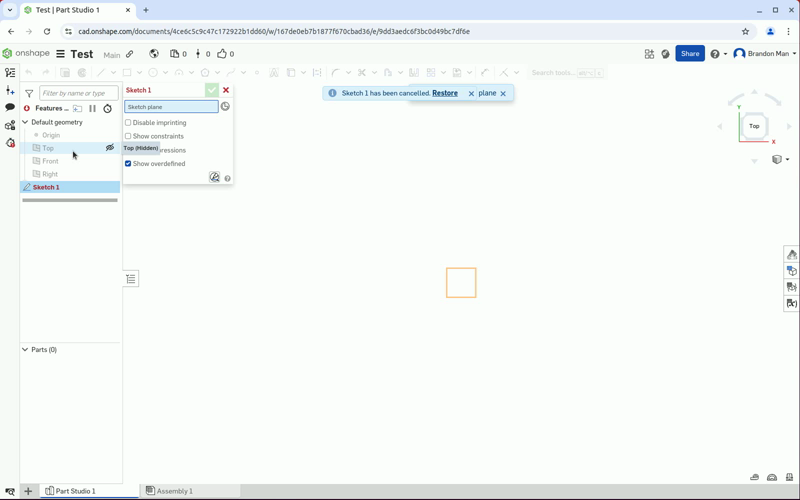
click(73, 150)
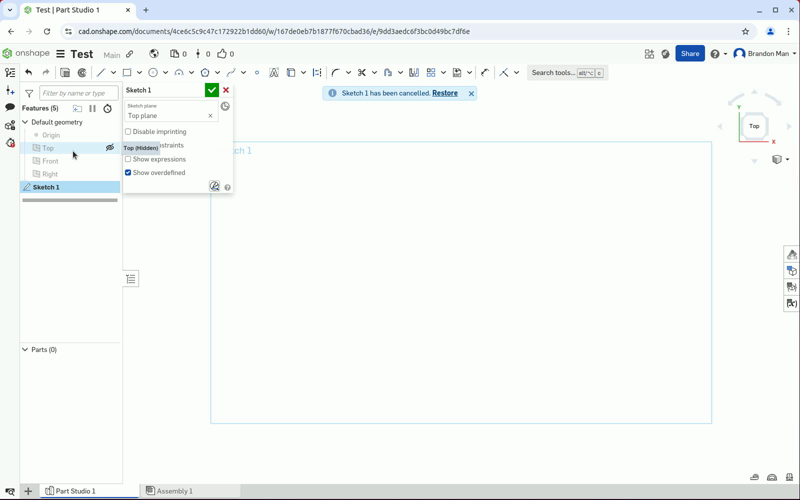
mouse_move(73, 352)
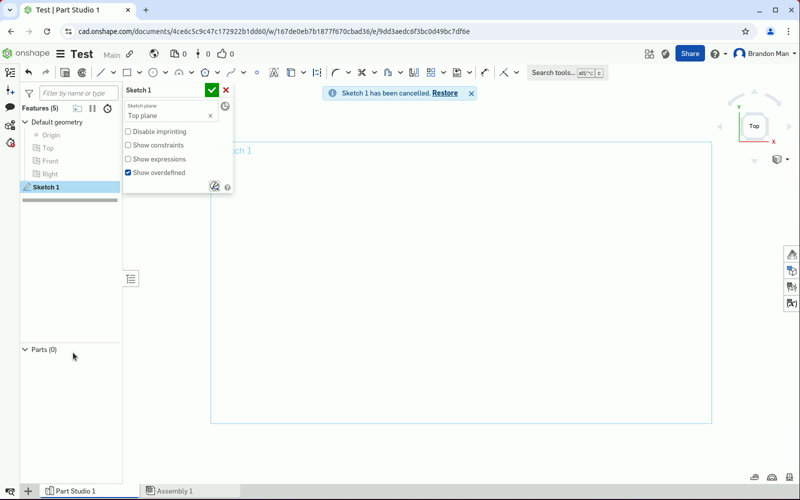
key(y)
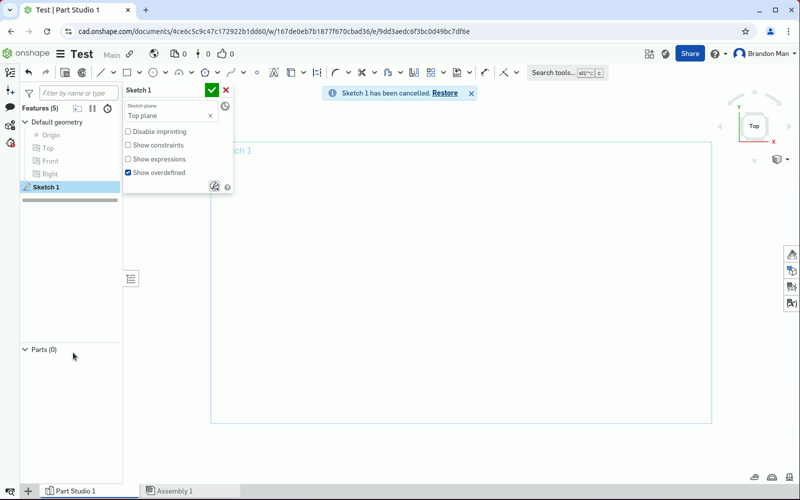
key(l)
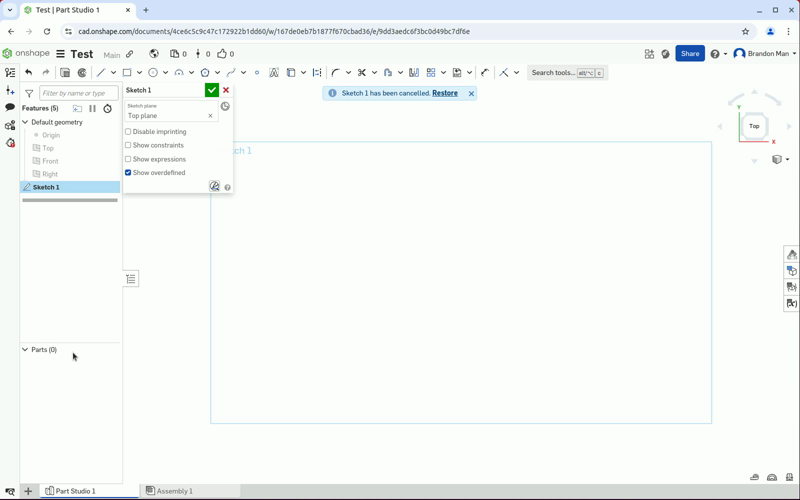
key_down(shift)
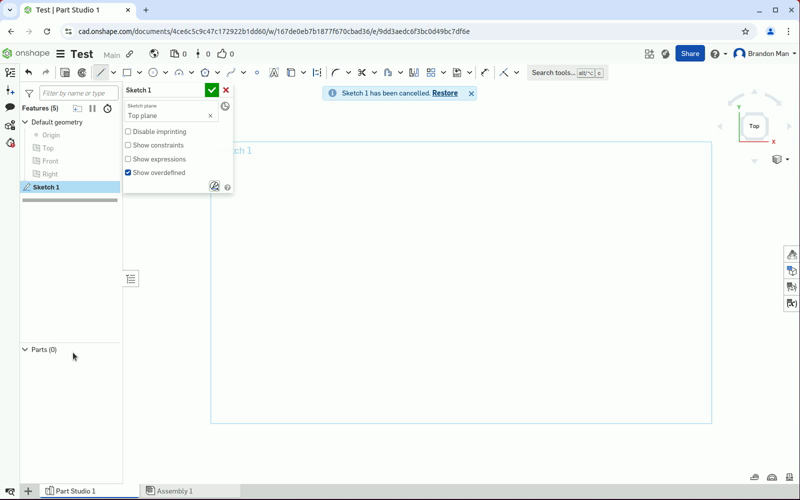
mouse_move(348, 282)
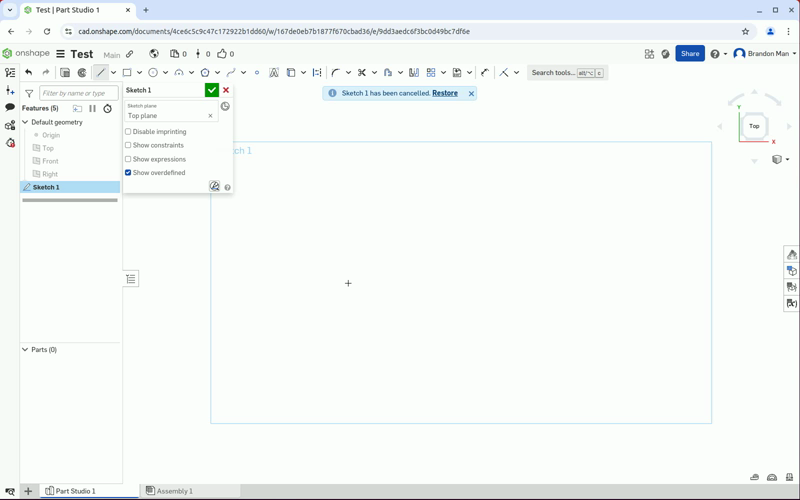
click(348, 282)
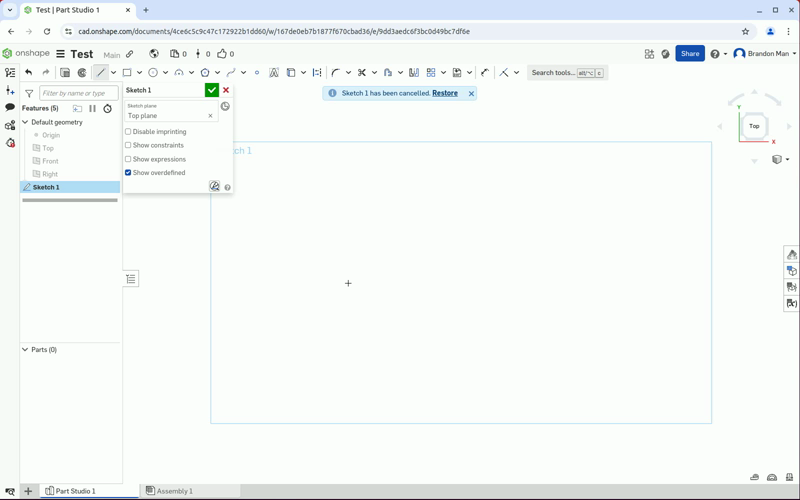
key_up(shift)
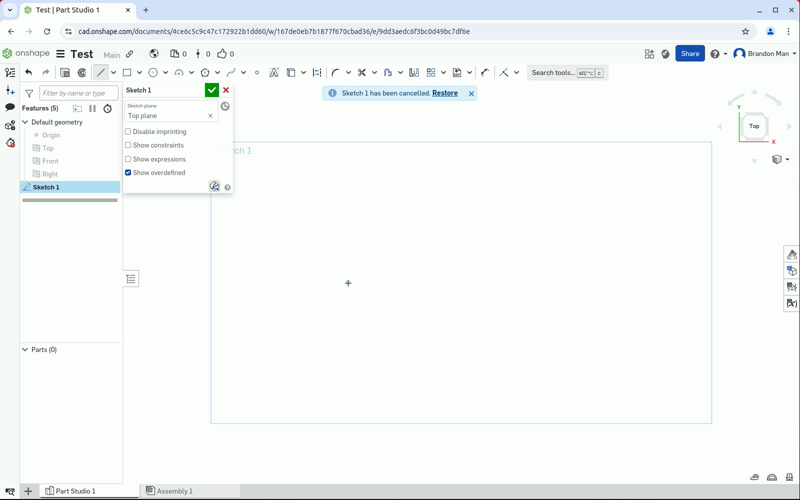
key_down(shift)
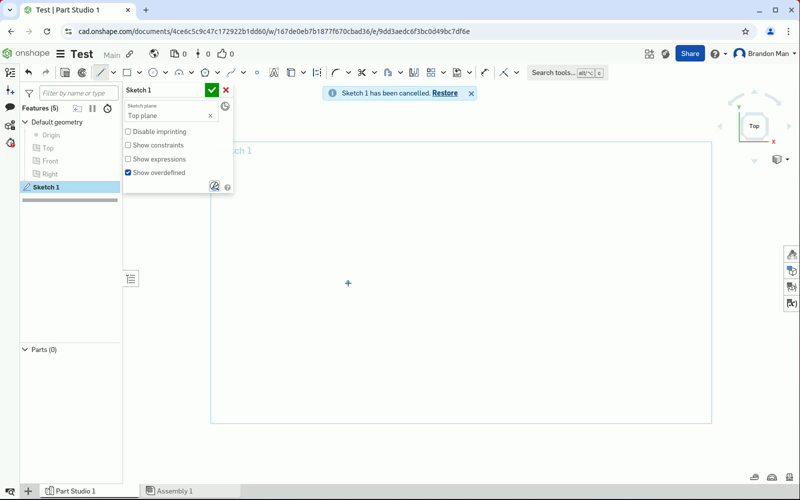
mouse_move(572, 282)
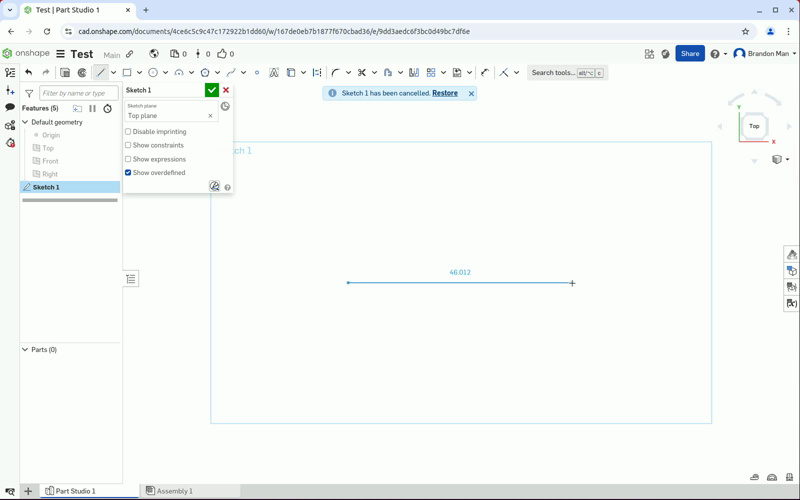
click(572, 282)
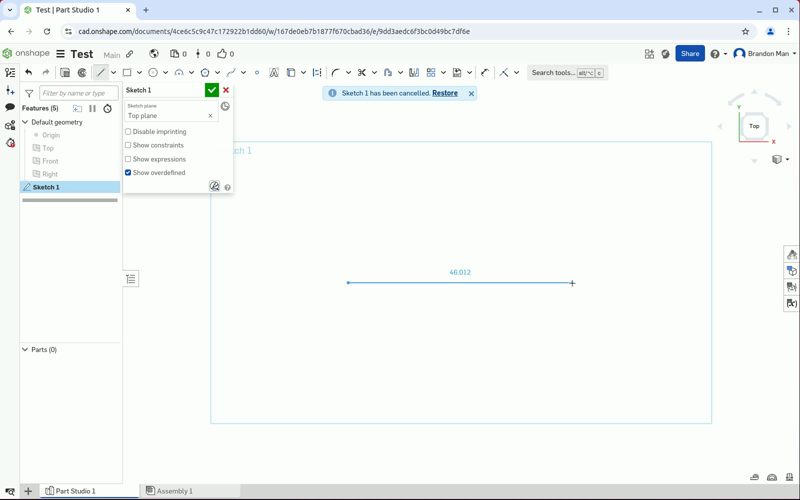
key_up(shift)
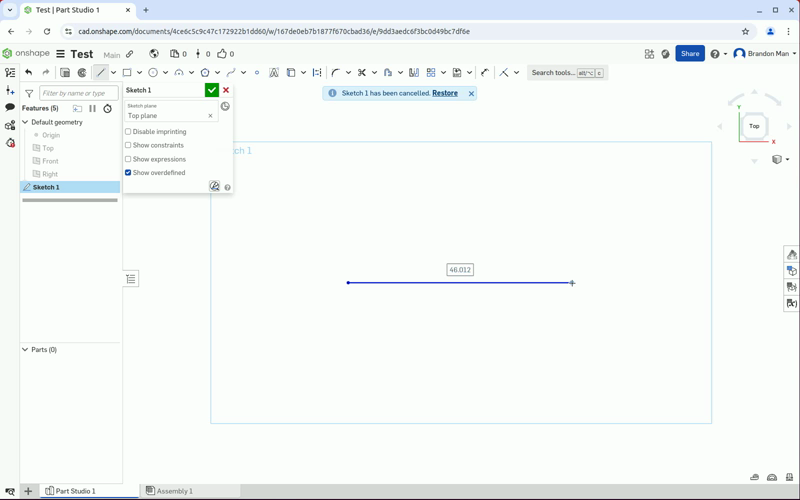
key_down(shift)
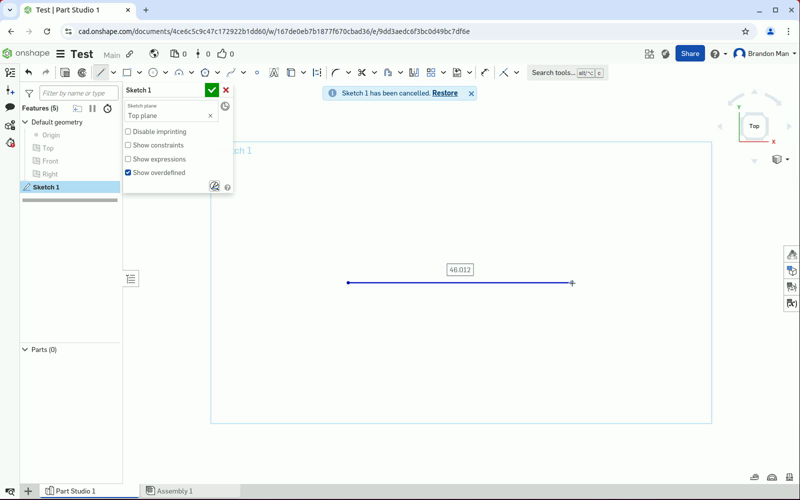
mouse_move(589, 282)
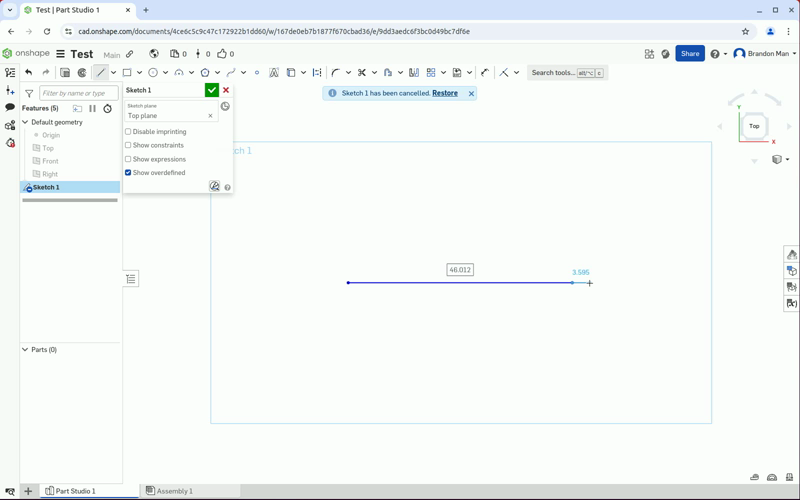
mouse_move(572, 254)
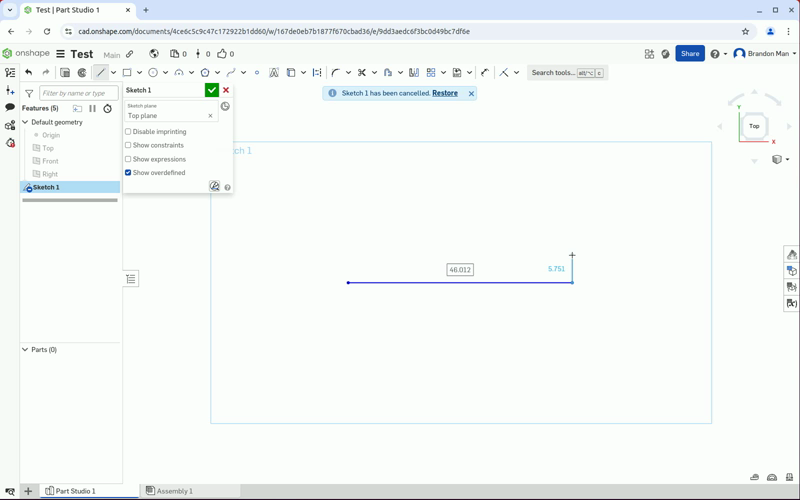
click(572, 254)
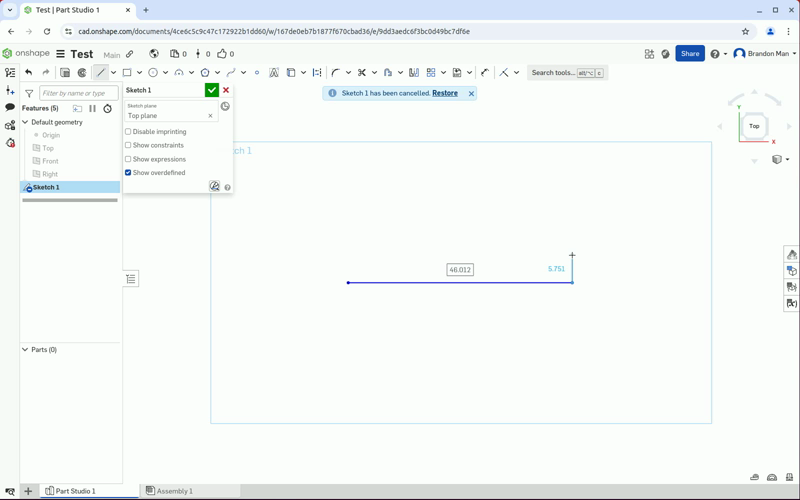
key_up(shift)
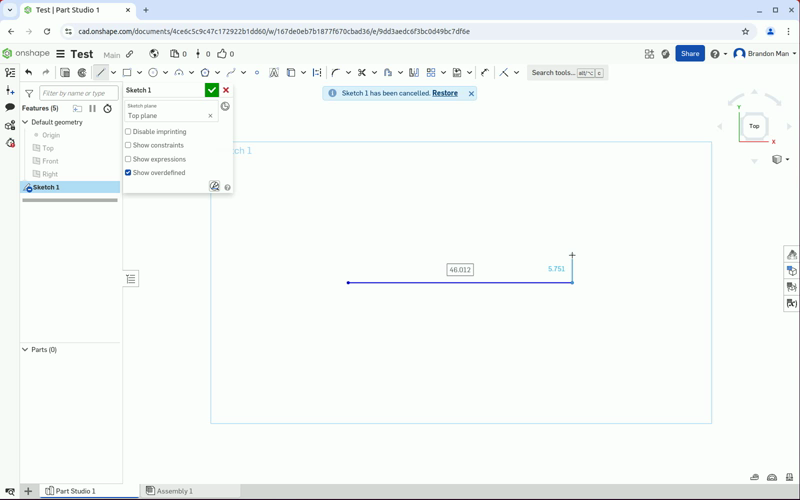
key_down(shift)
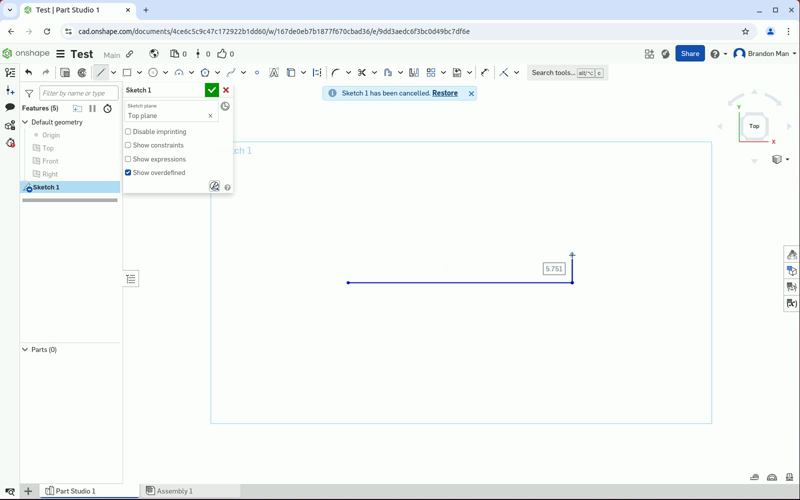
mouse_move(589, 254)
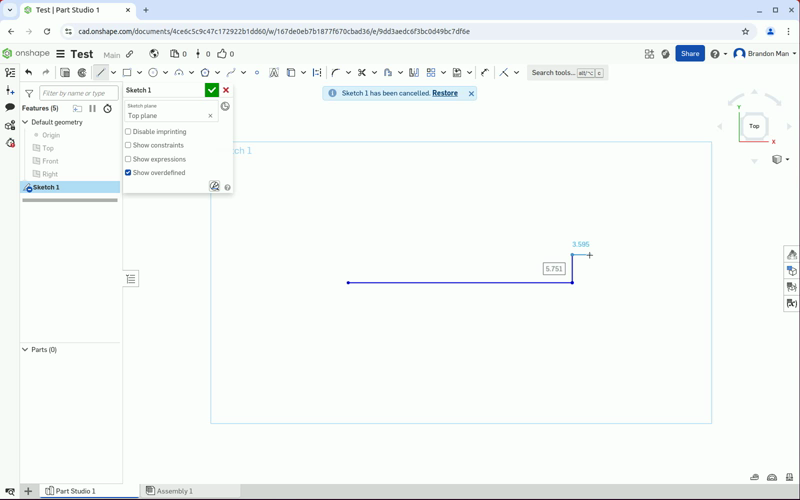
mouse_move(553, 254)
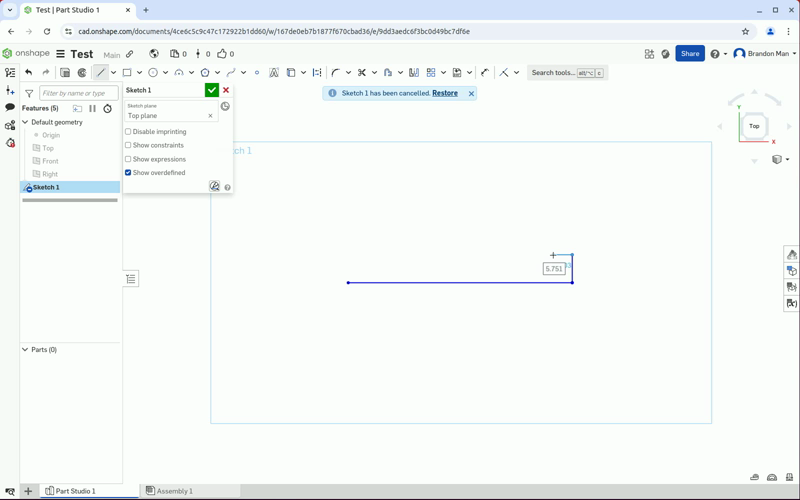
click(553, 254)
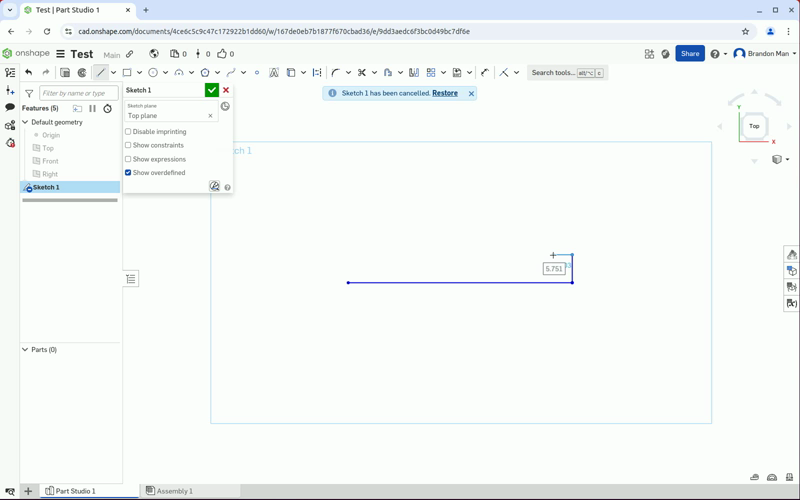
key_up(shift)
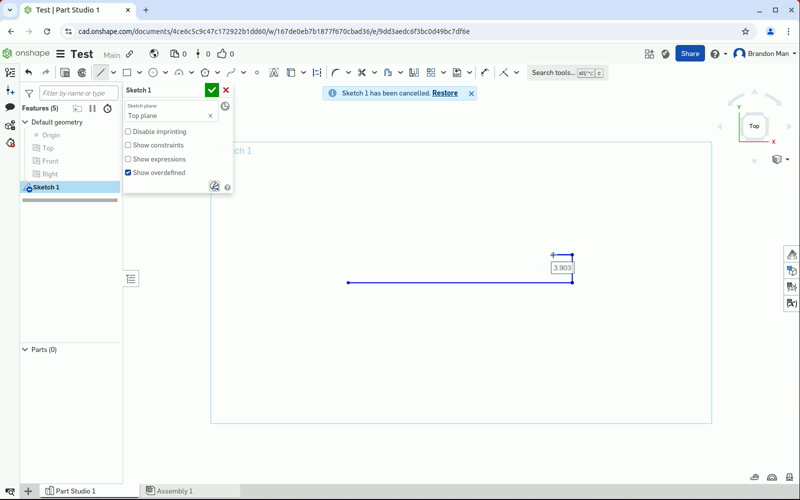
key_down(shift)
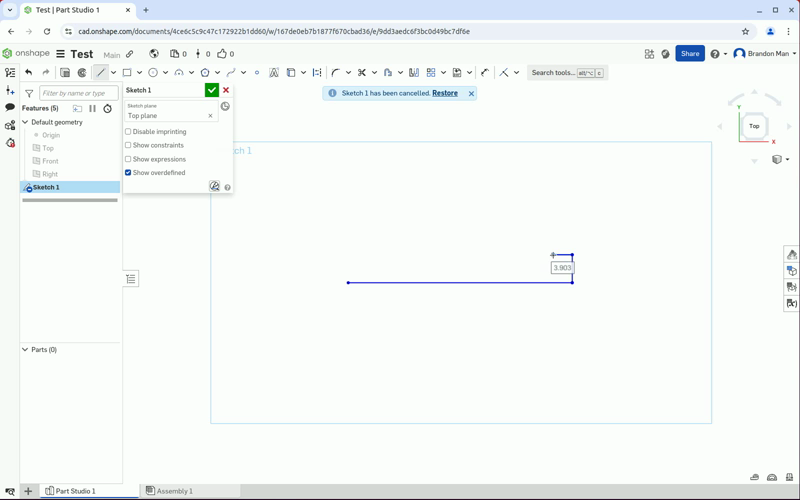
mouse_move(367, 254)
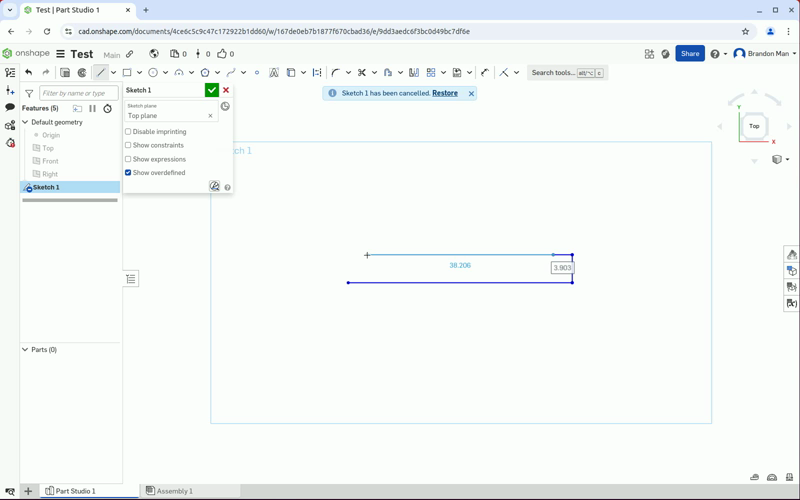
click(367, 254)
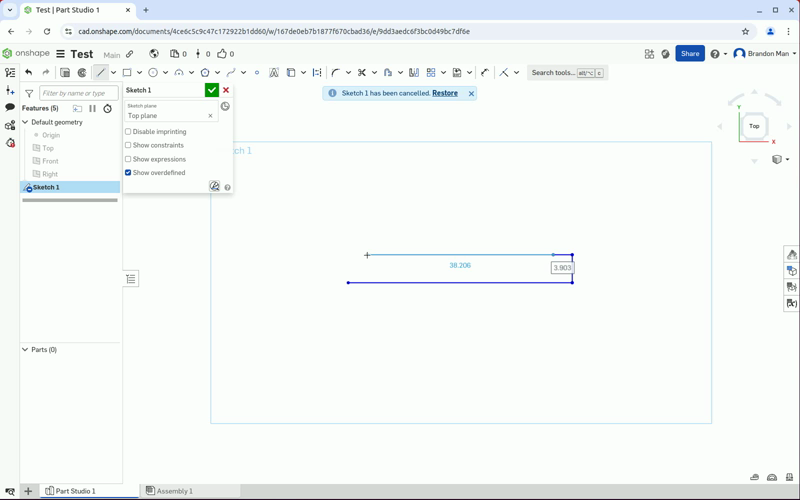
key_up(shift)
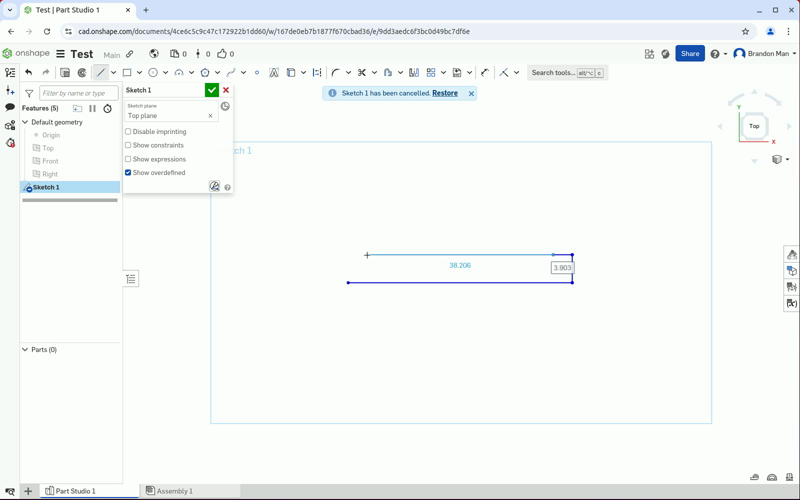
key_down(shift)
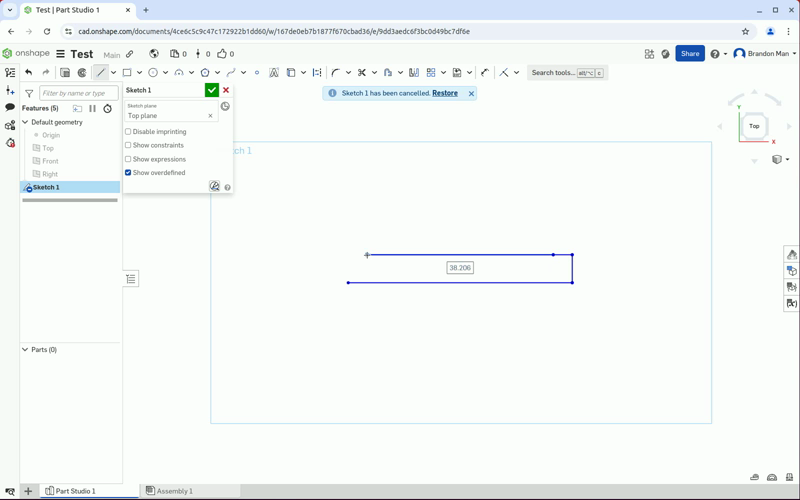
mouse_move(397, 254)
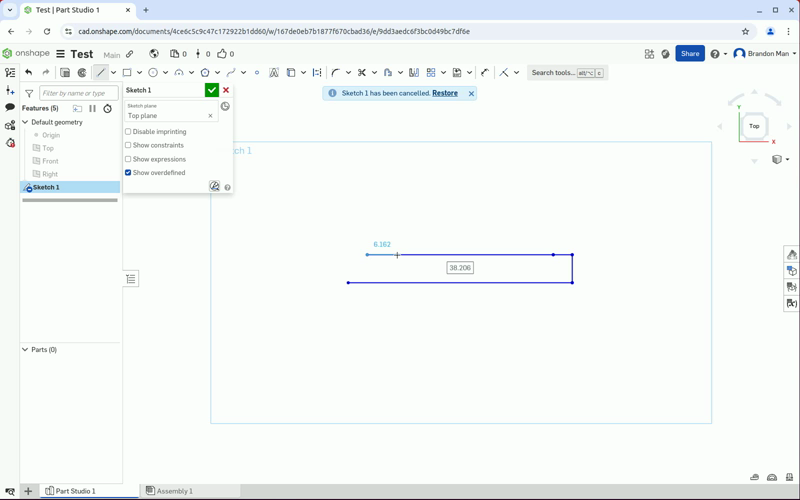
mouse_move(348, 254)
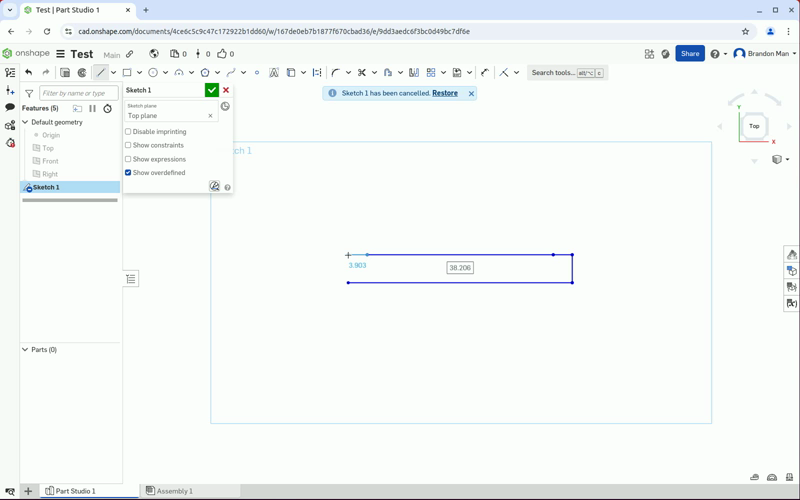
click(348, 254)
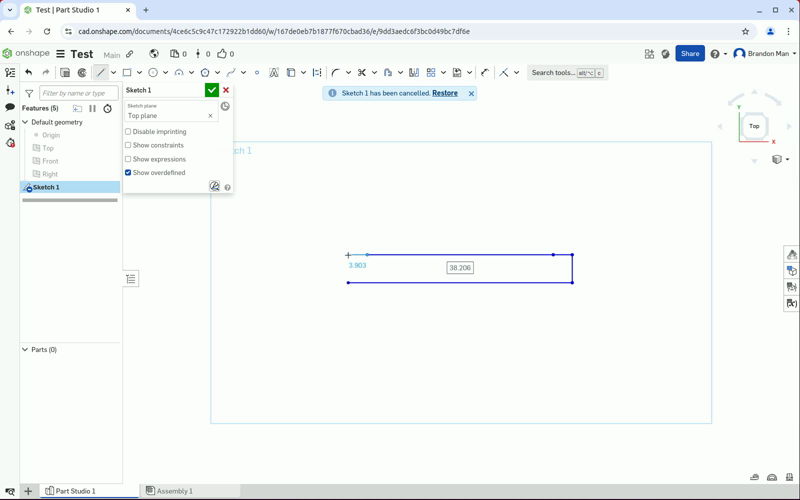
key_up(shift)
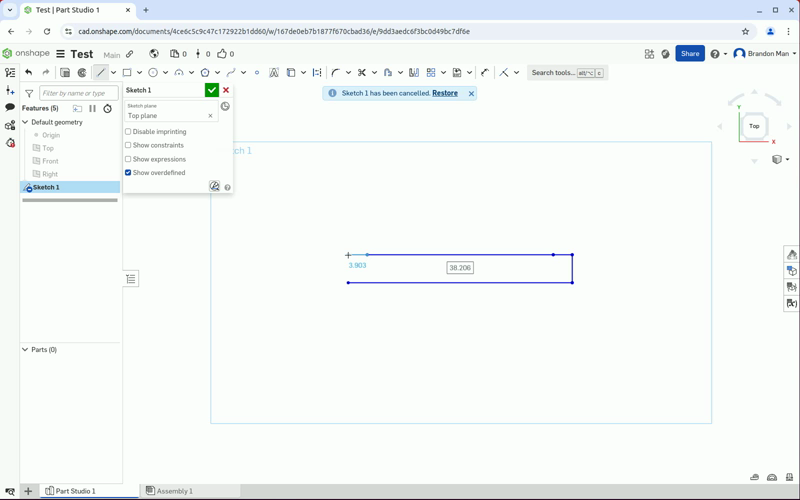
mouse_move(378, 254)
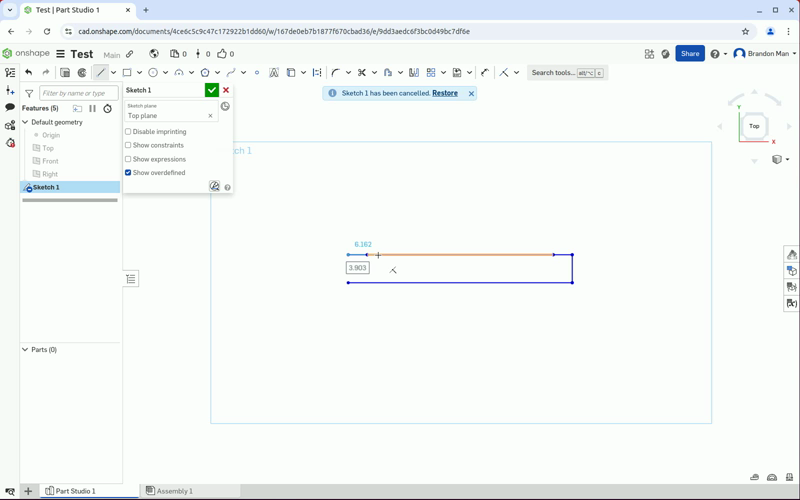
key_down(shift)
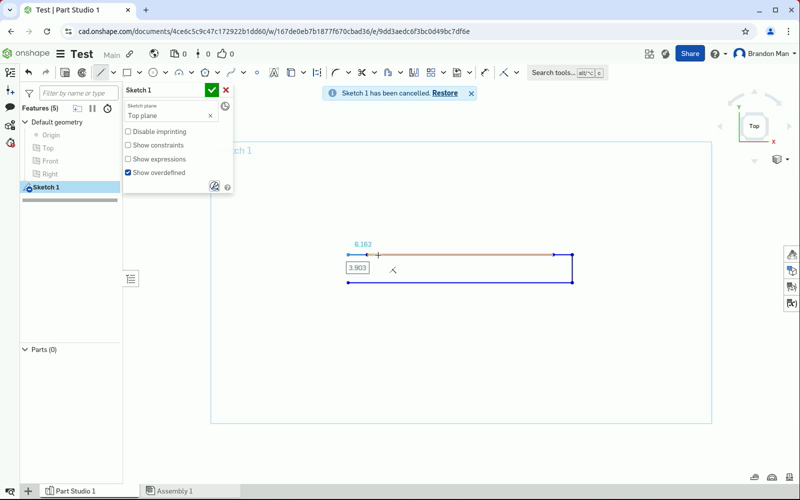
mouse_move(348, 282)
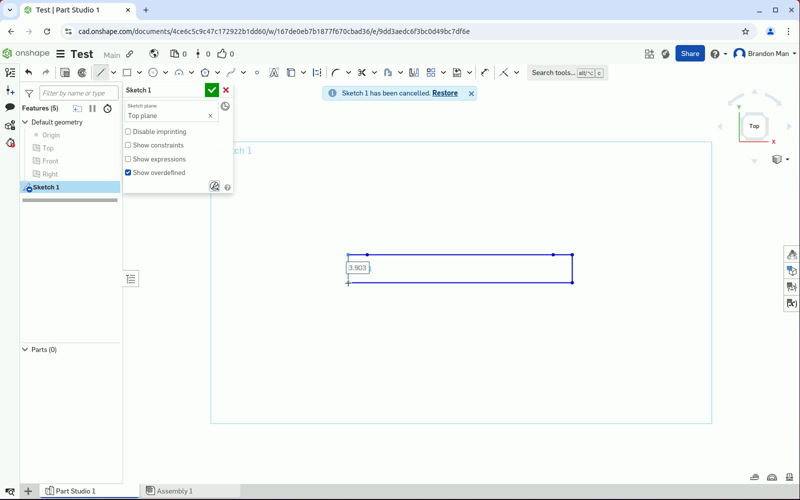
key_up(shift)
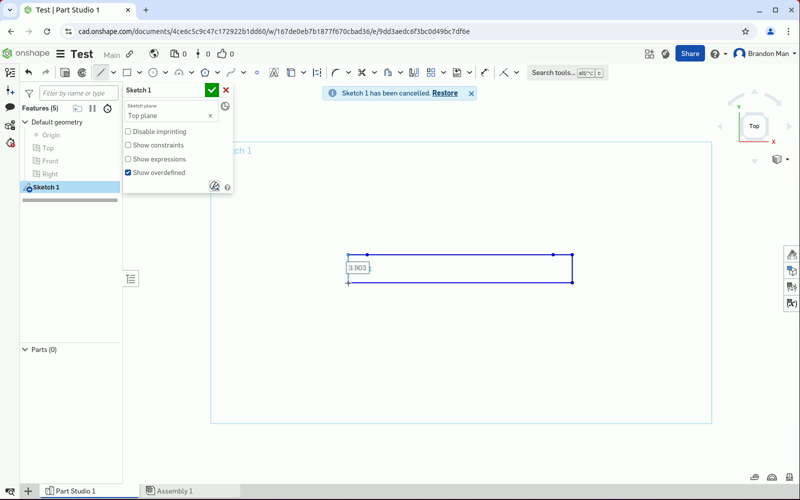
click(348, 282)
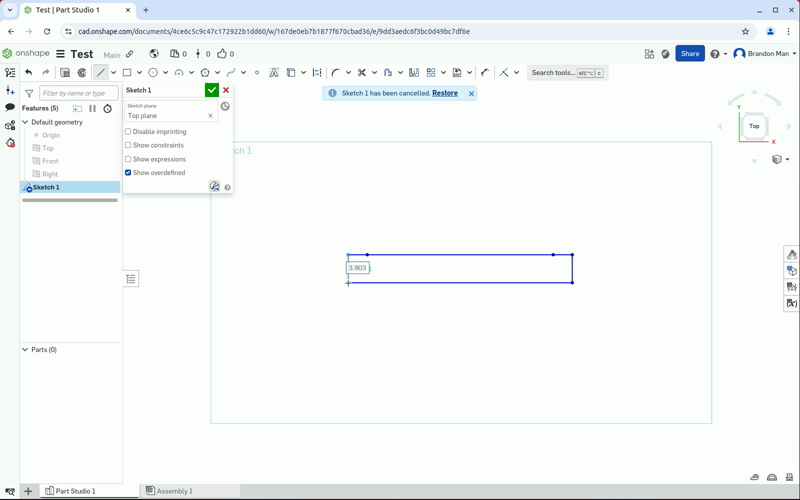
key(esc)
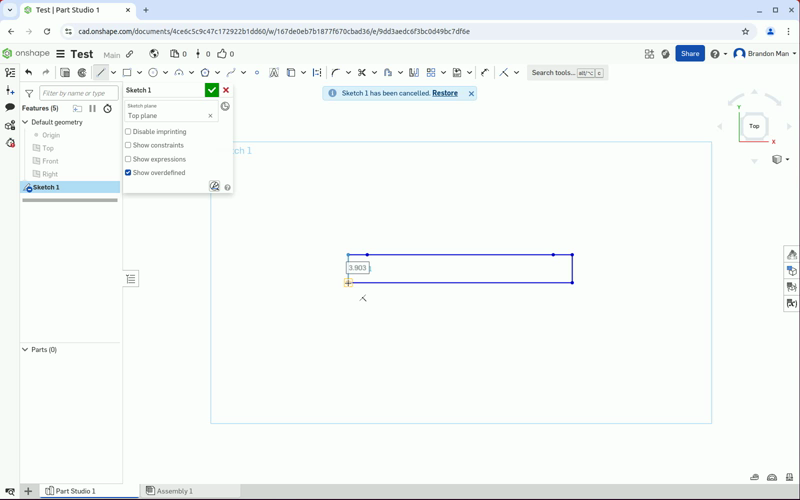
mouse_move(496, 262)
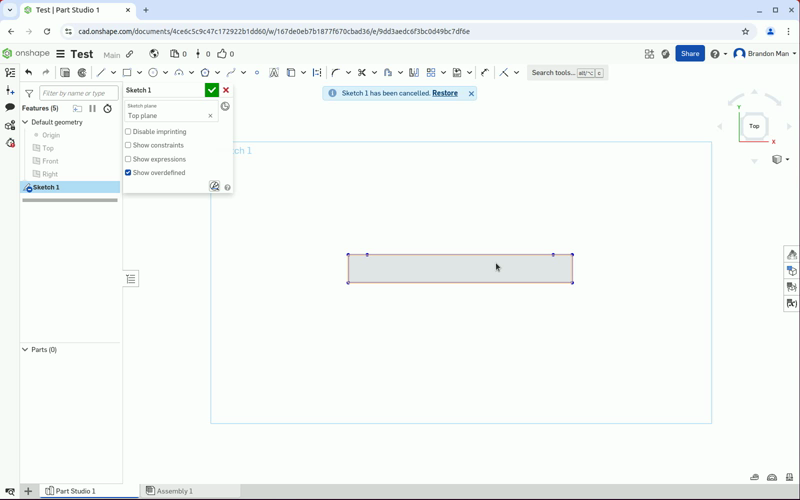
click(496, 262)
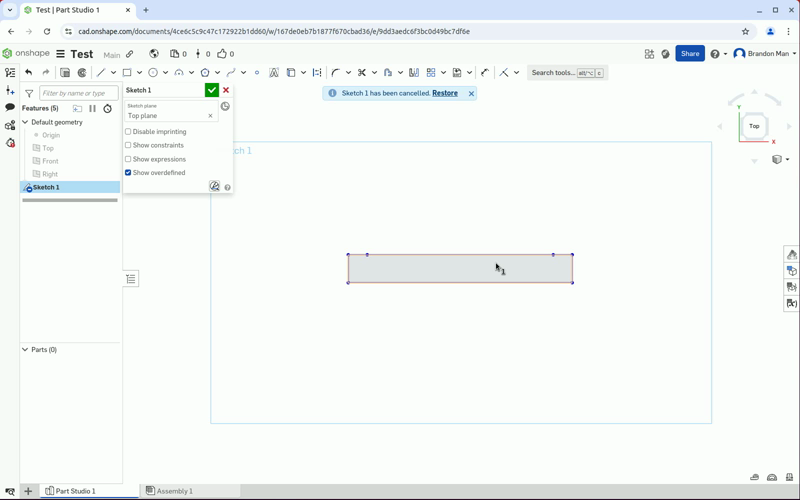
mouse_move(73, 352)
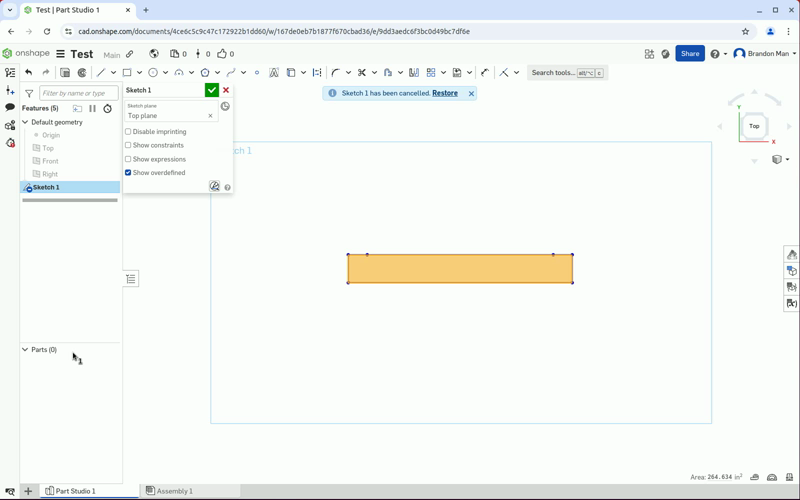
key(shift+y)
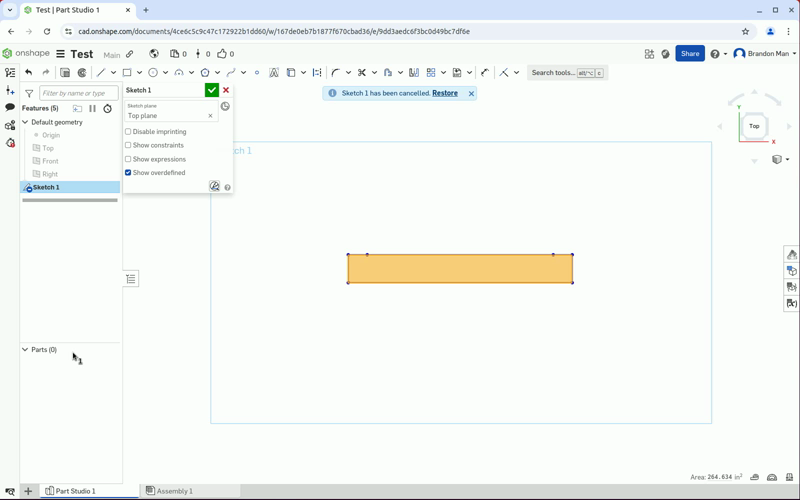
key(shift+e)
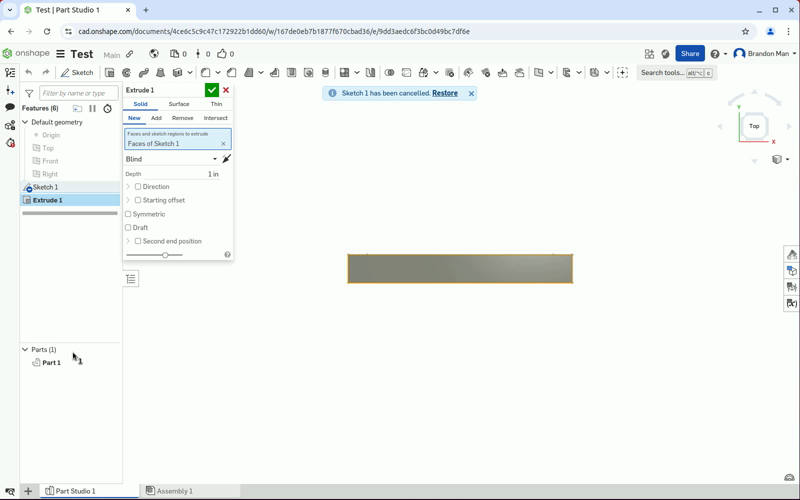
mouse_move(143, 106)
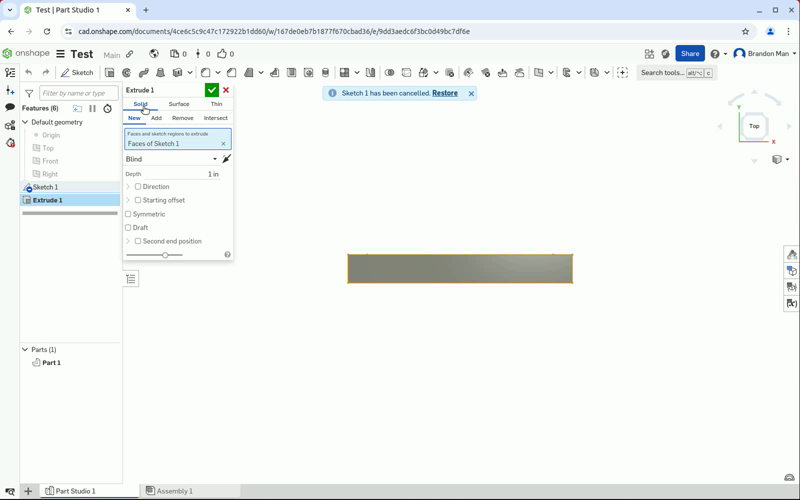
click(143, 106)
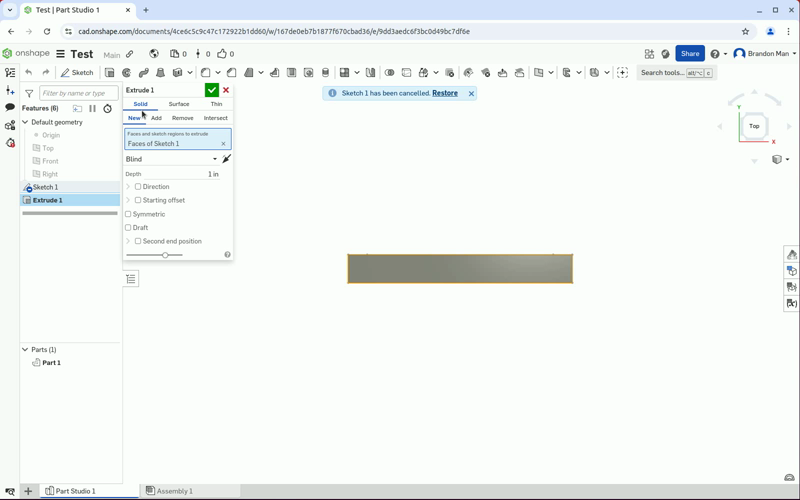
mouse_move(137, 120)
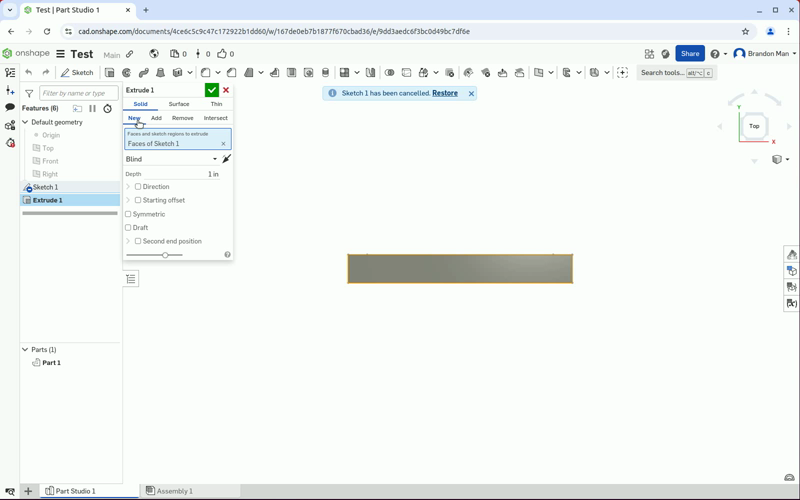
click(137, 120)
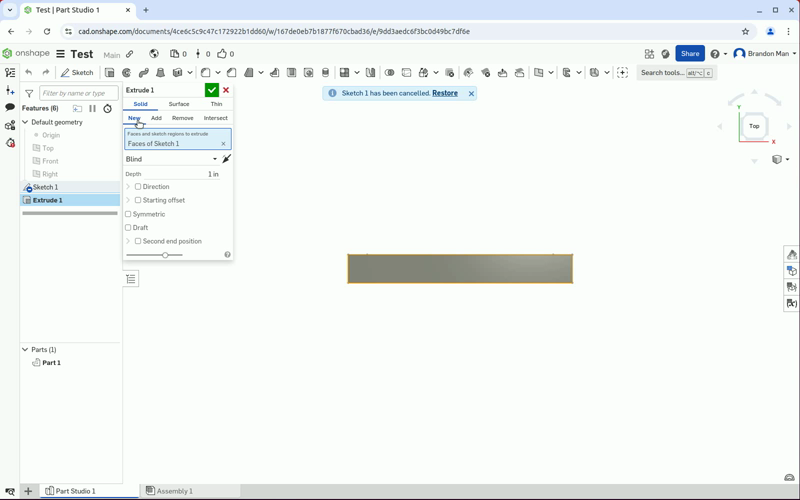
key(tab, 4)
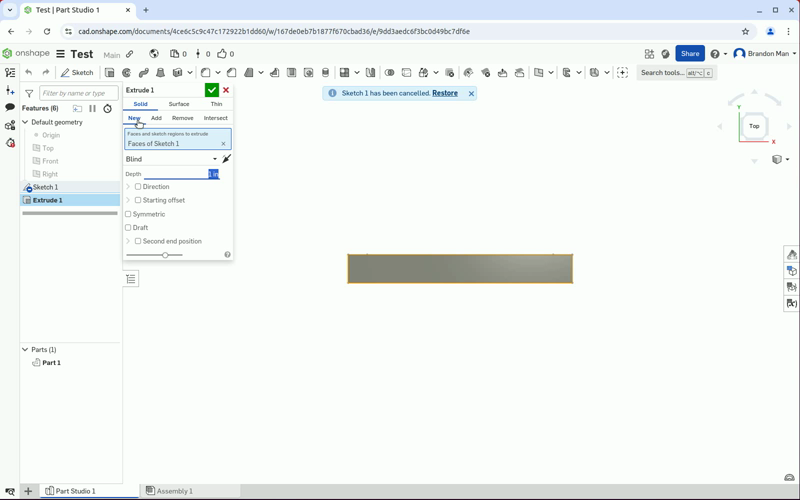
text(3.851)
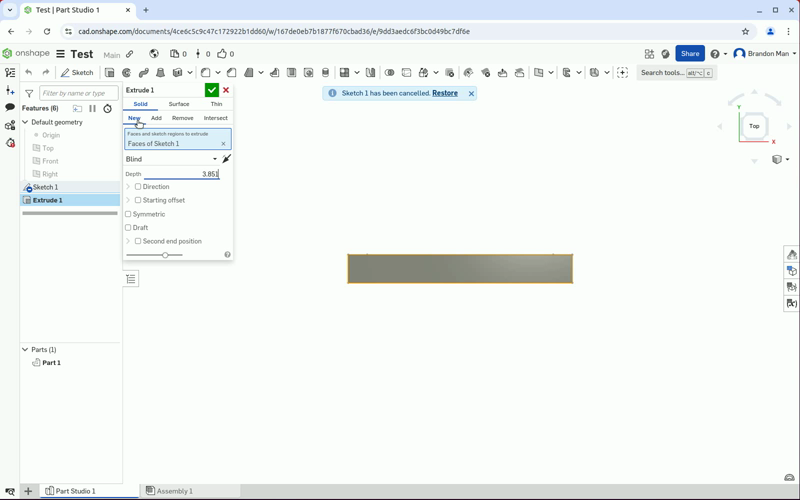
key(enter)
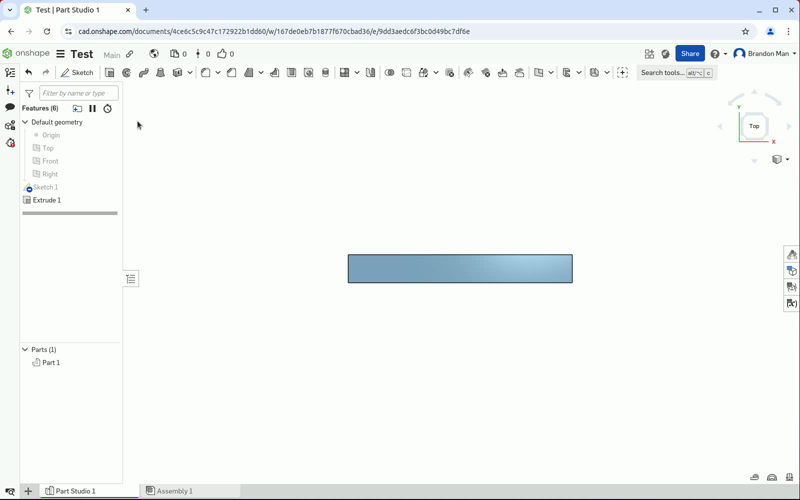
key(shift+h)
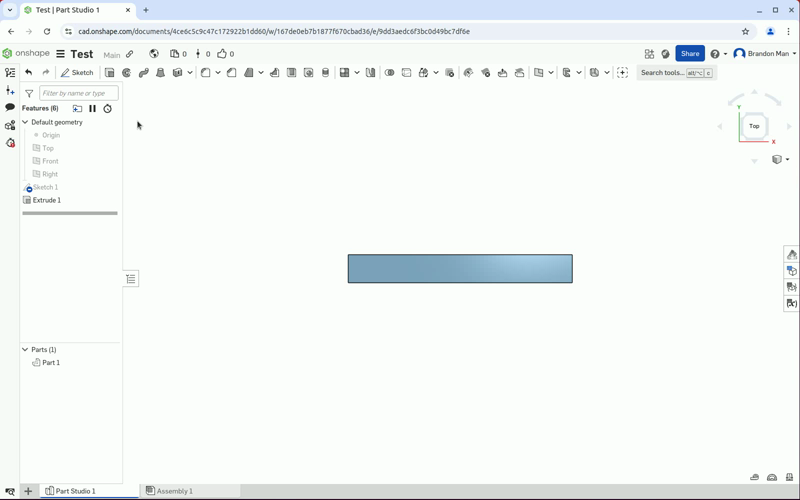
key(shift+h)
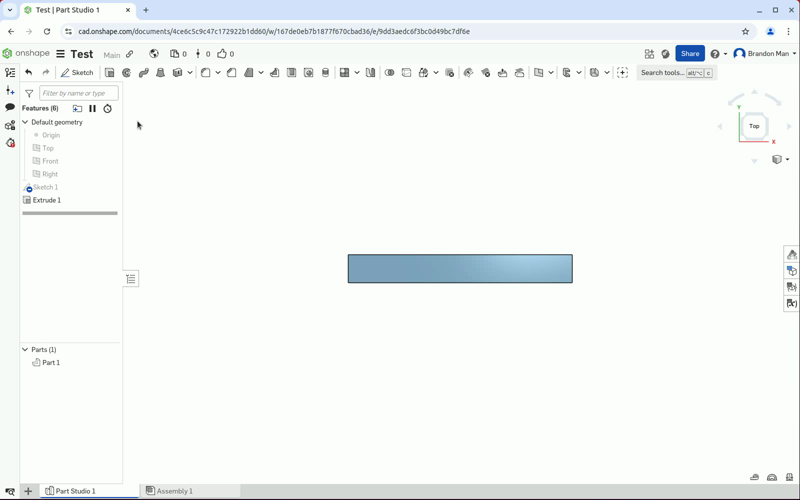
mouse_move(73, 189)
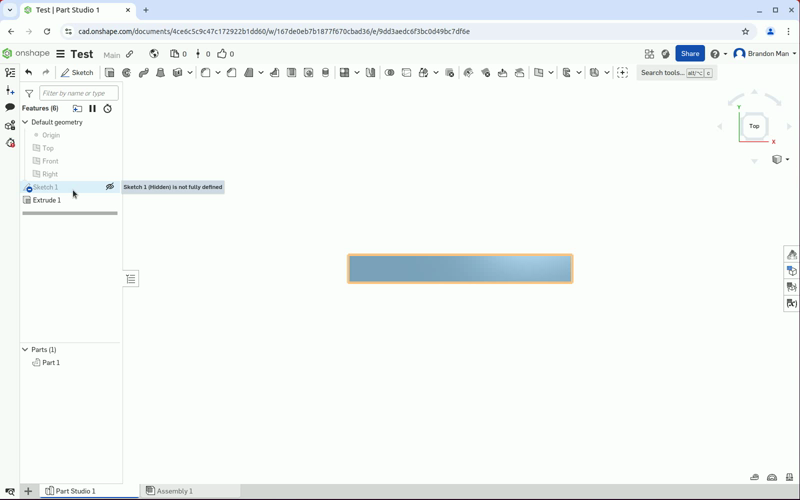
click(73, 189)
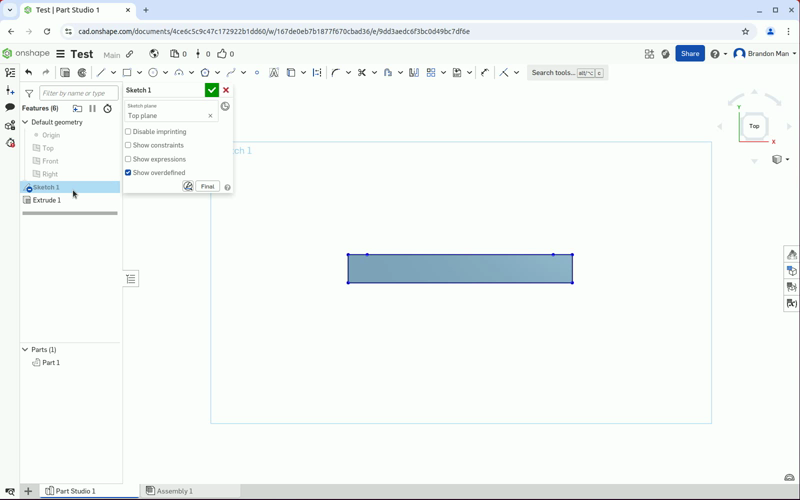
mouse_move(229, 92)
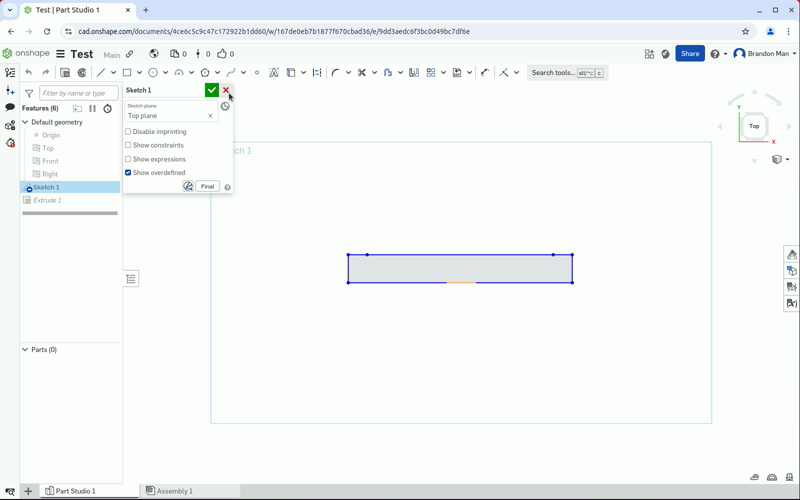
click(229, 92)
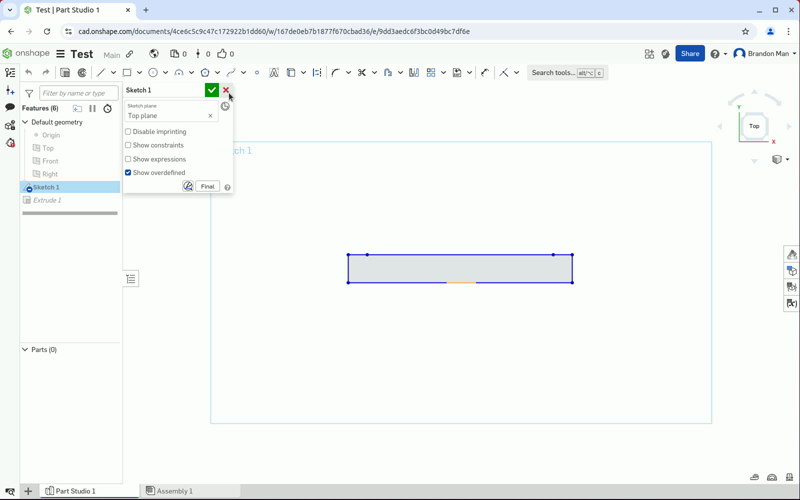
key(shift+s)
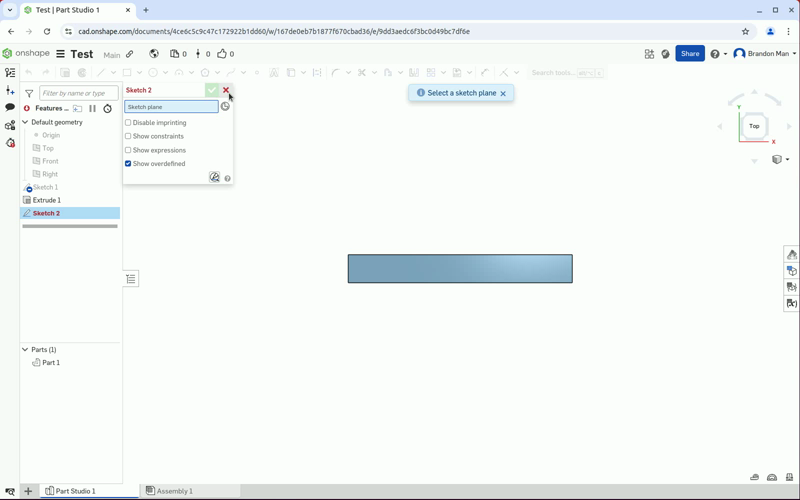
mouse_move(73, 150)
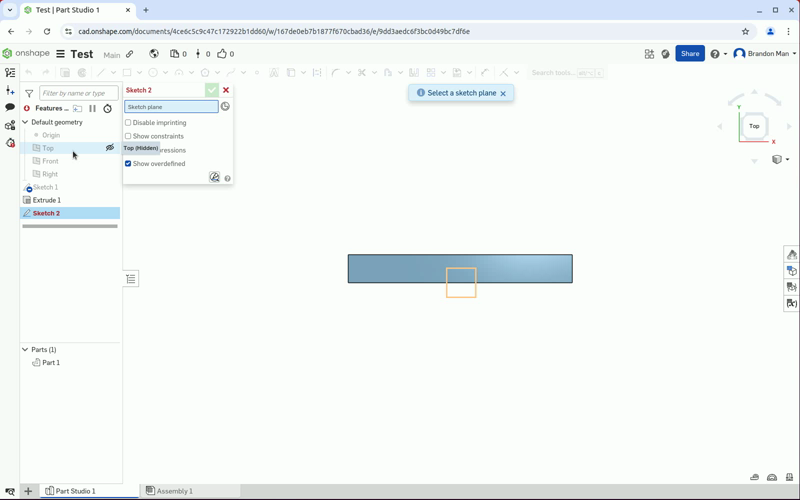
click(73, 150)
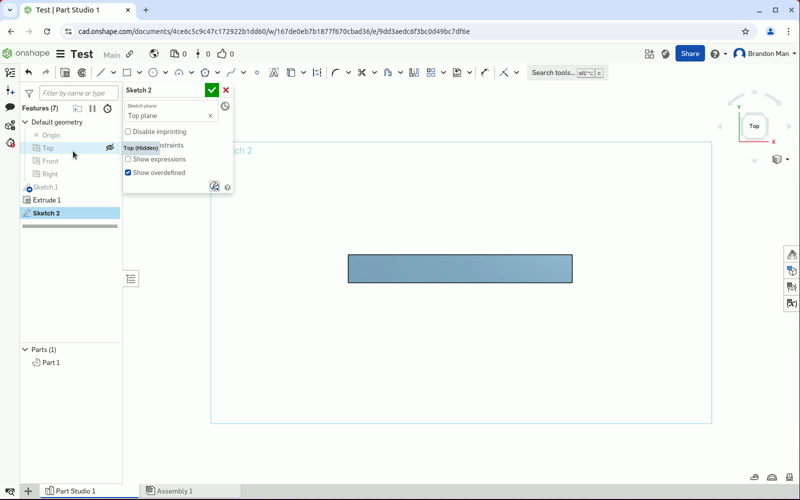
mouse_move(73, 352)
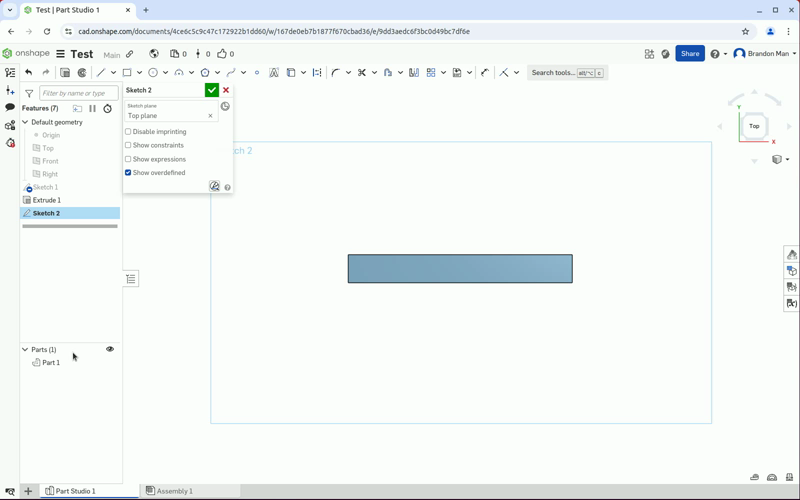
key(y)
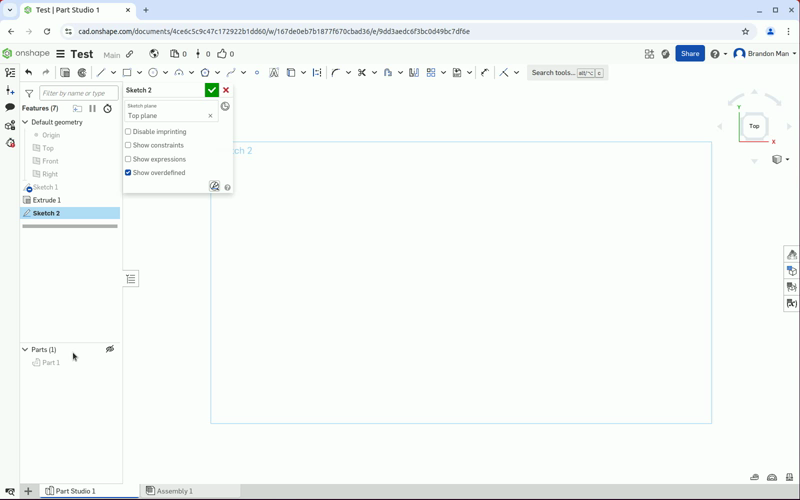
key(l)
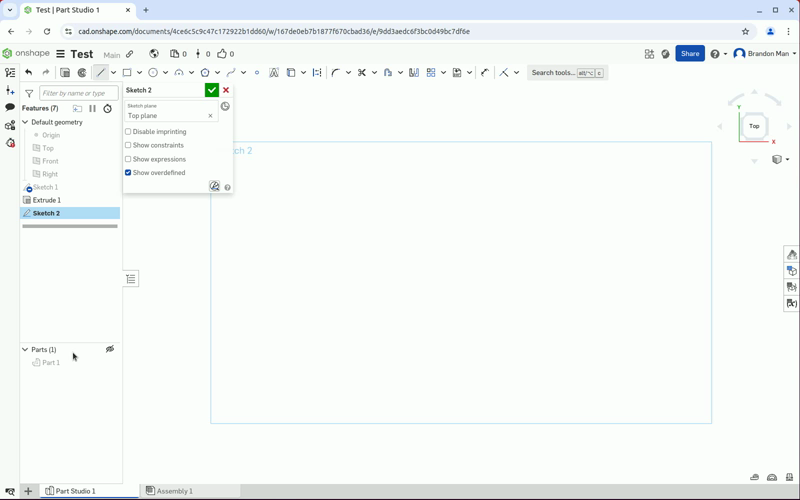
key_down(shift)
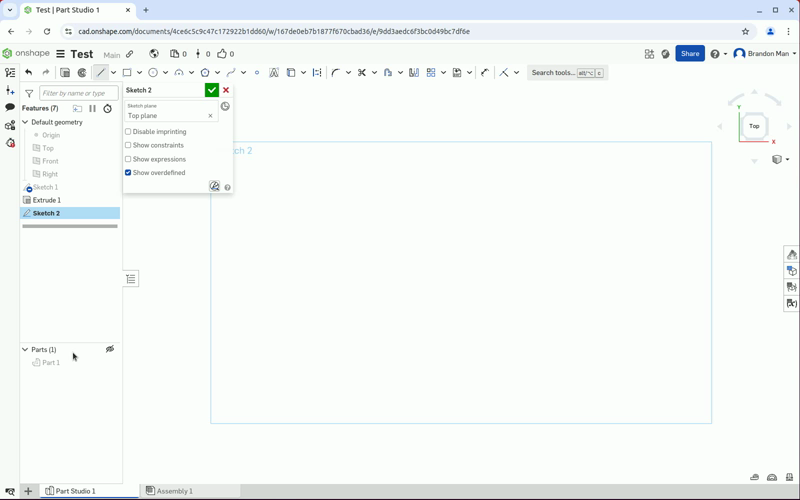
mouse_move(385, 198)
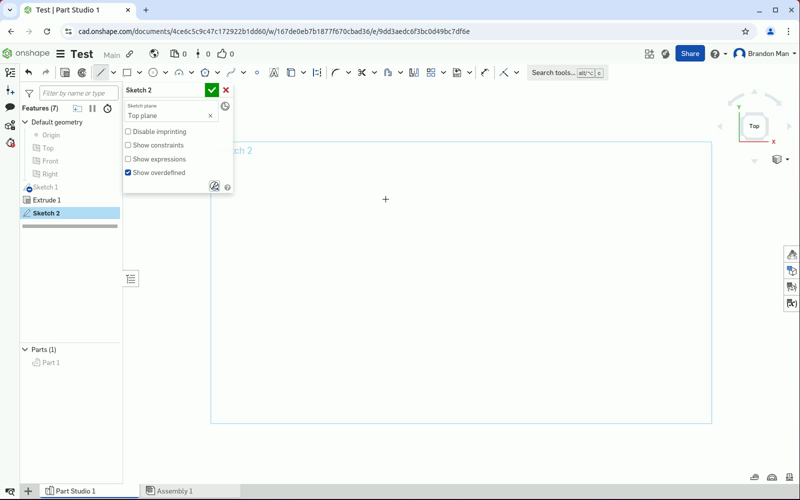
click(385, 198)
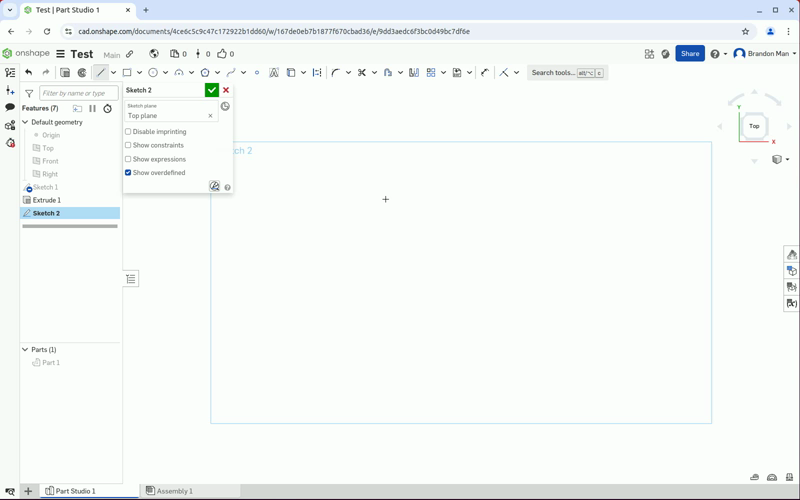
key_up(shift)
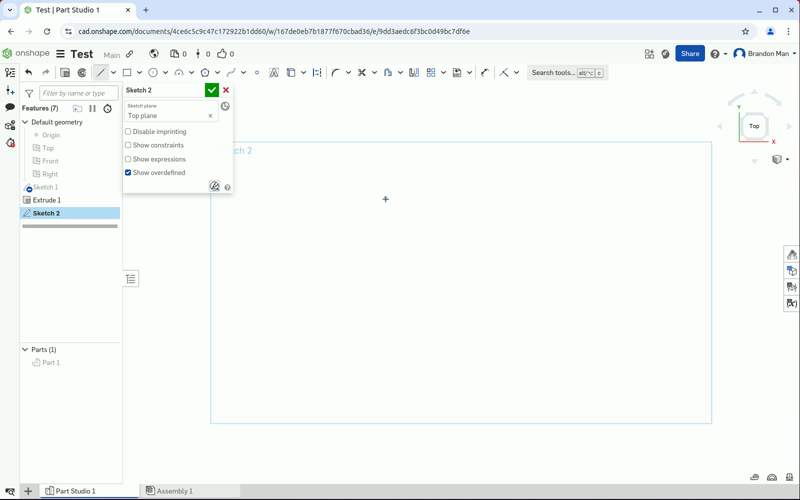
key_down(shift)
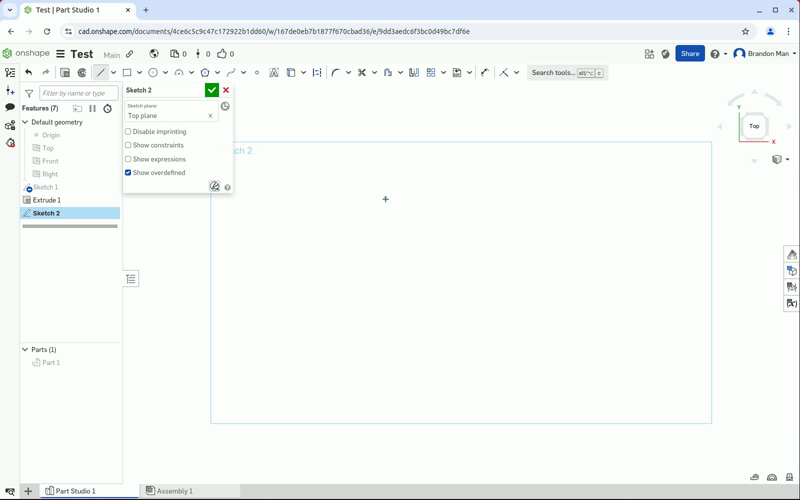
mouse_move(535, 198)
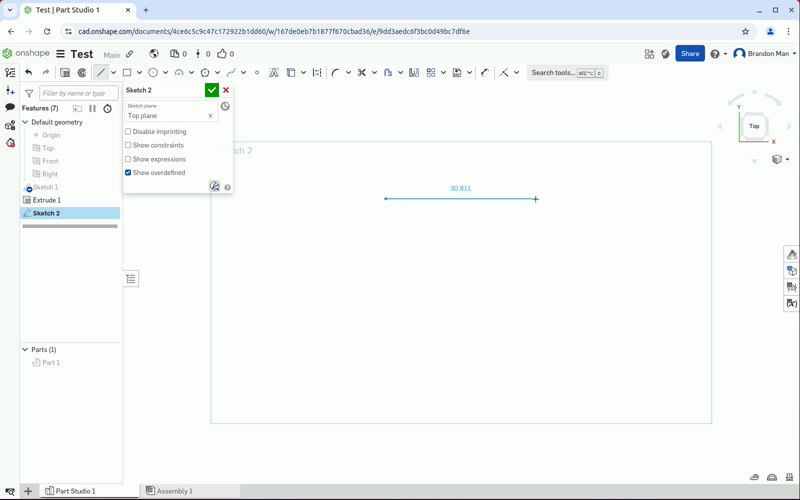
click(535, 198)
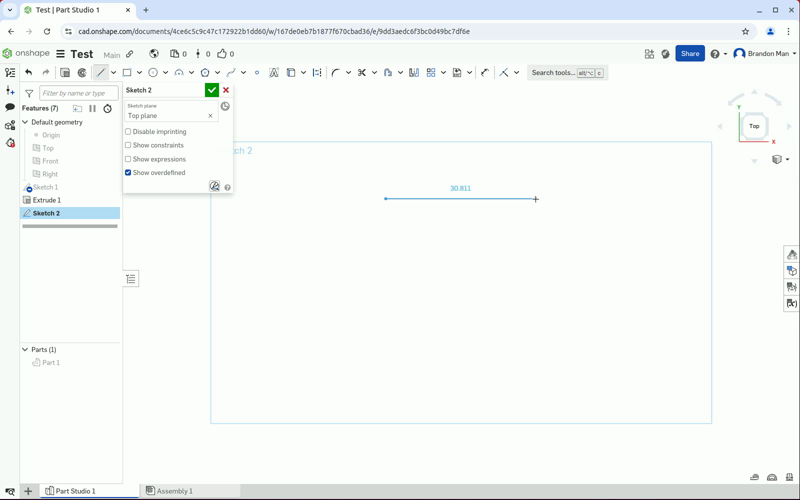
key_up(shift)
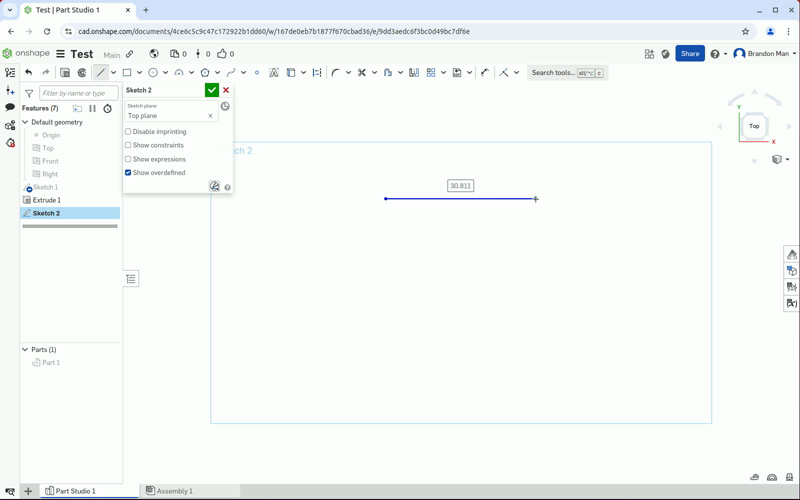
key_down(shift)
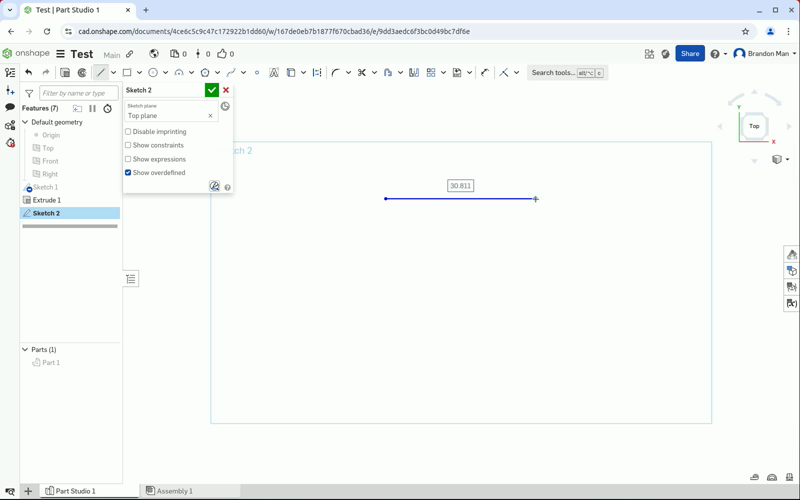
mouse_move(565, 198)
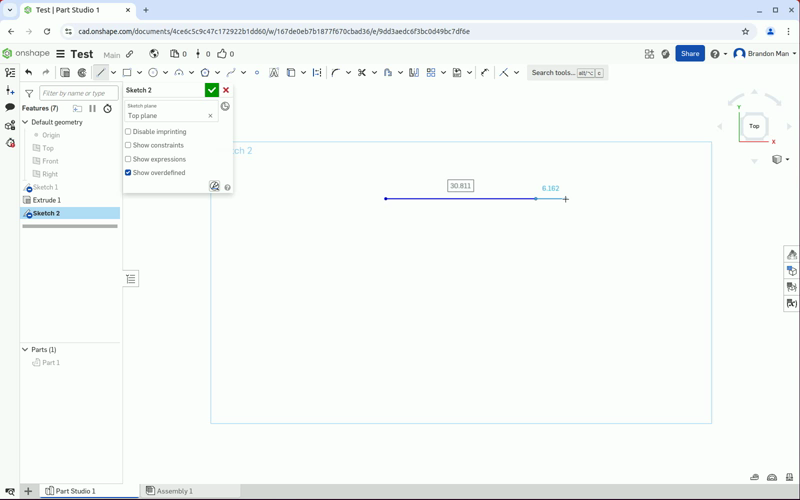
mouse_move(535, 170)
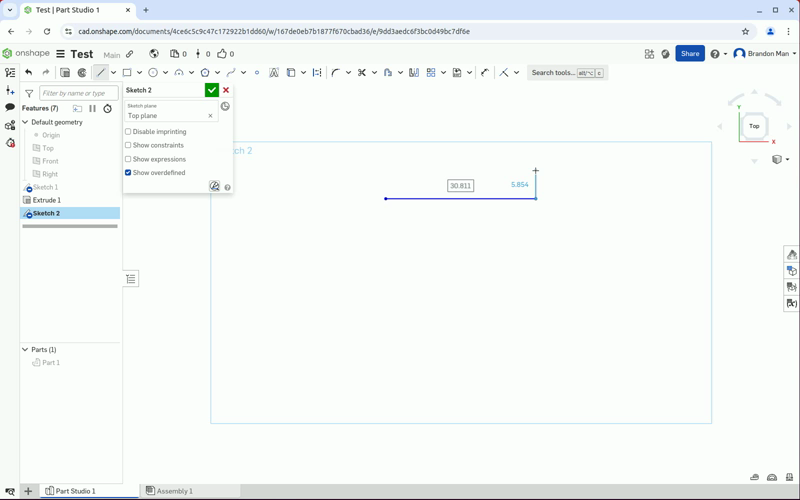
click(535, 170)
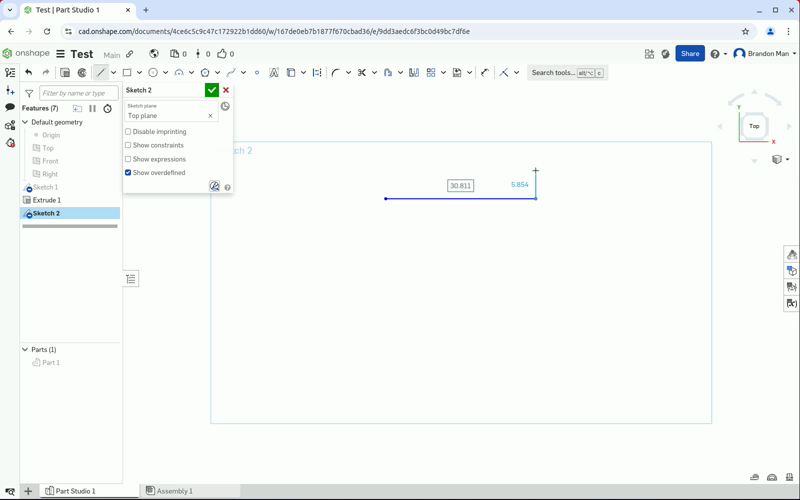
key_up(shift)
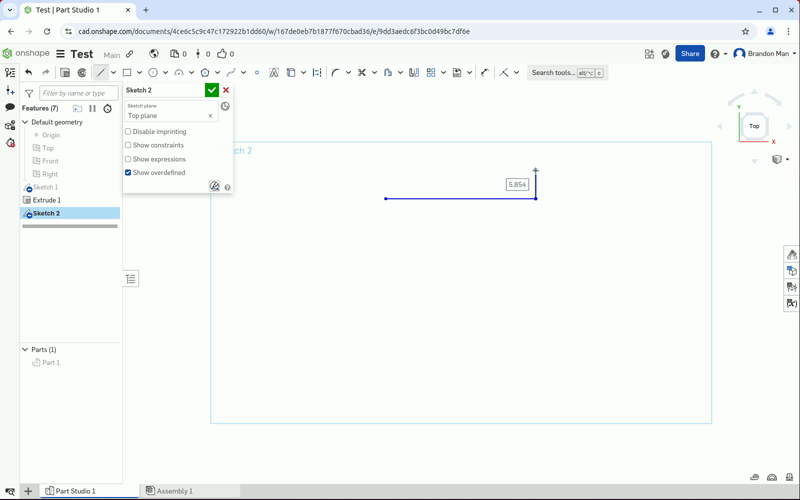
key_down(shift)
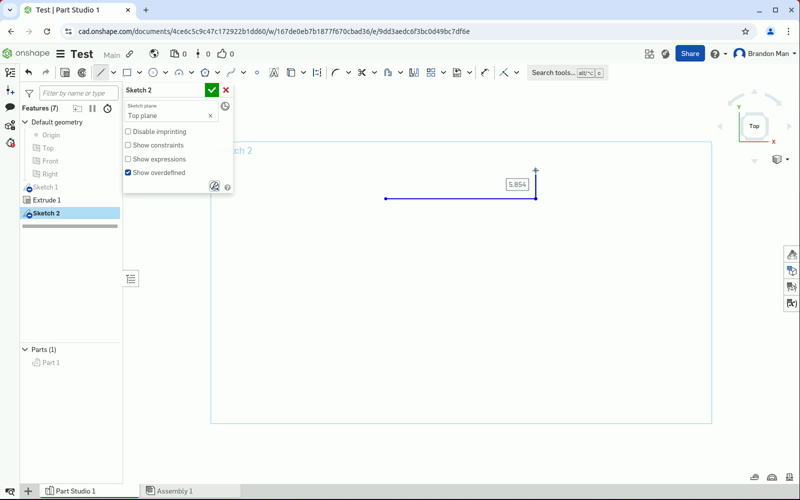
mouse_move(385, 170)
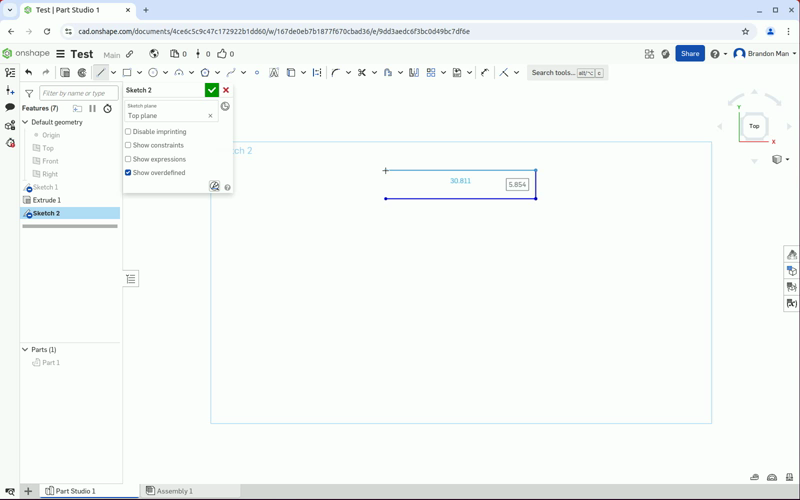
click(385, 170)
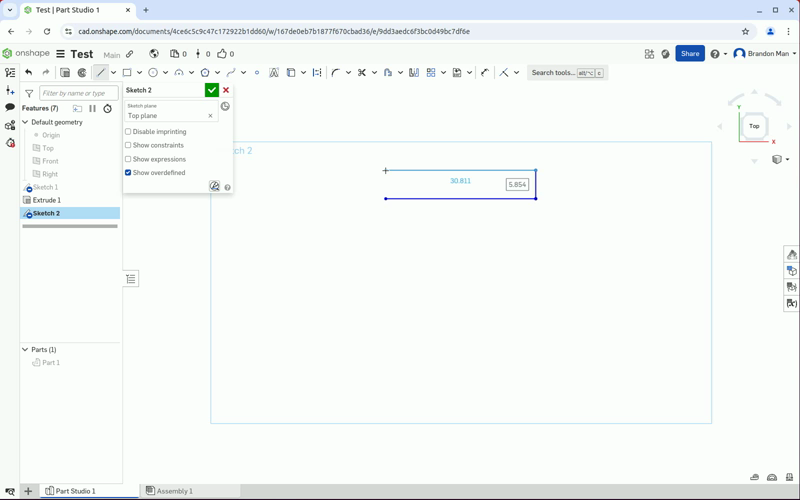
key_up(shift)
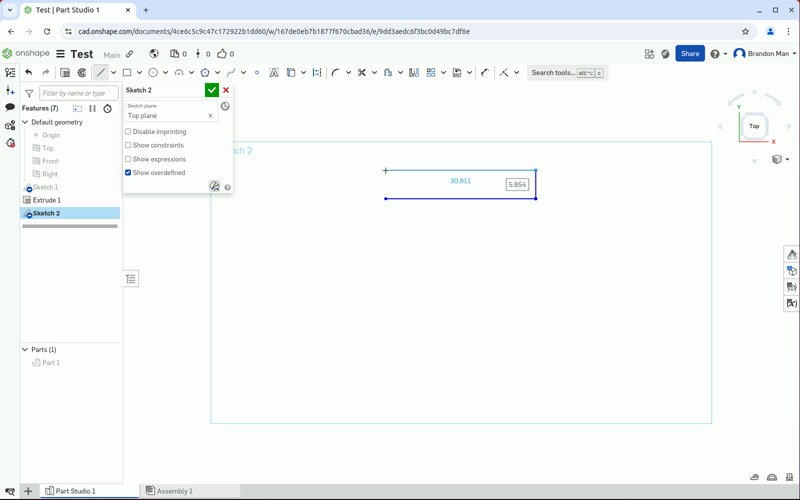
mouse_move(415, 170)
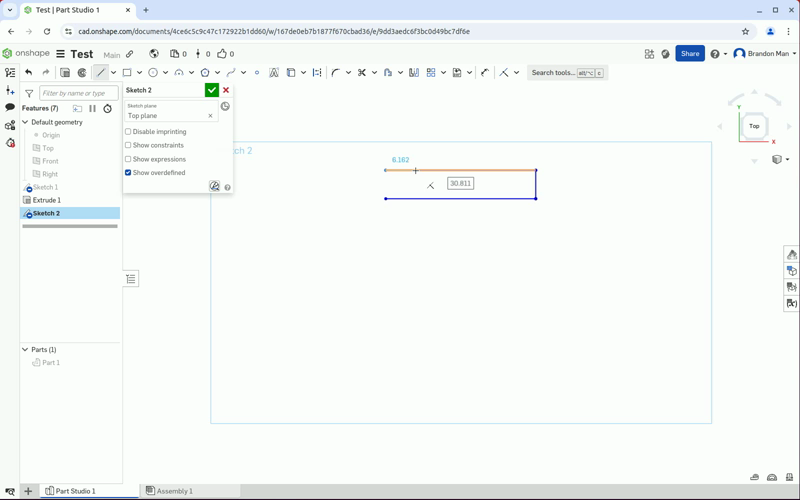
key_down(shift)
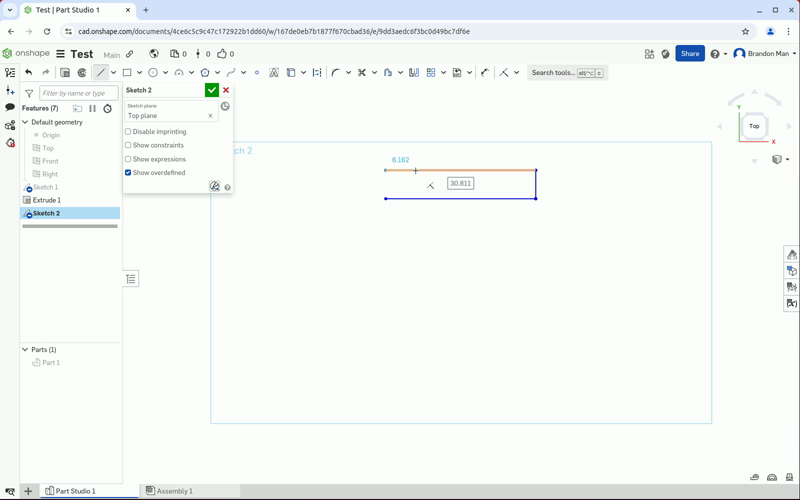
mouse_move(385, 198)
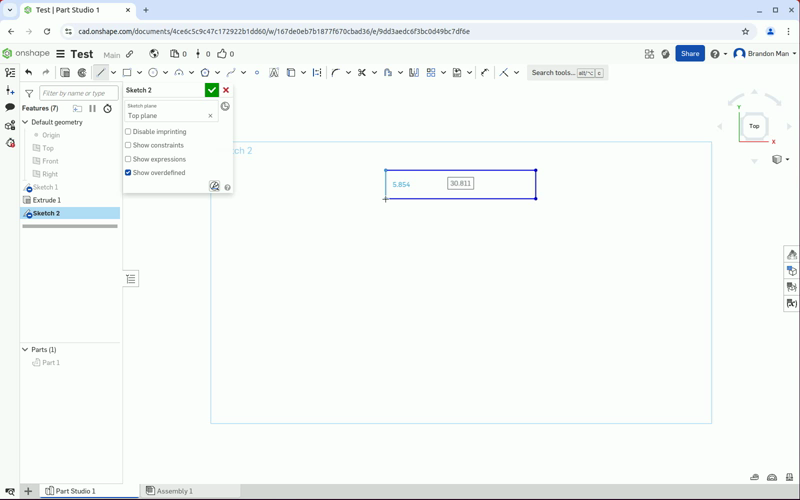
key_up(shift)
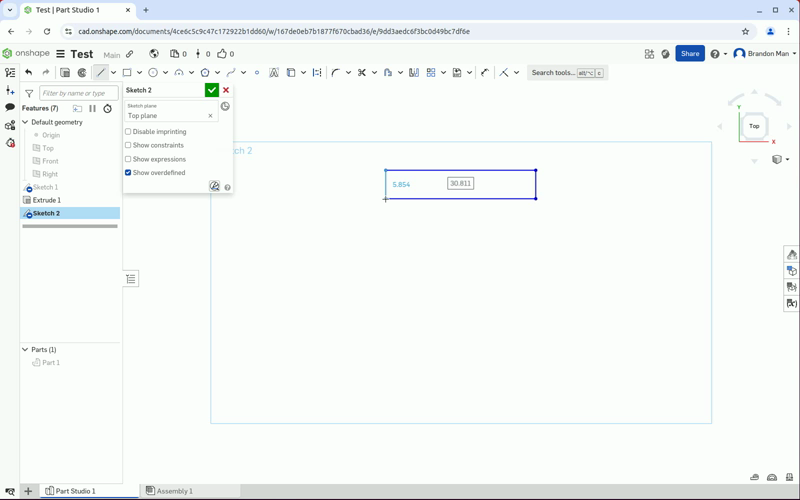
click(385, 198)
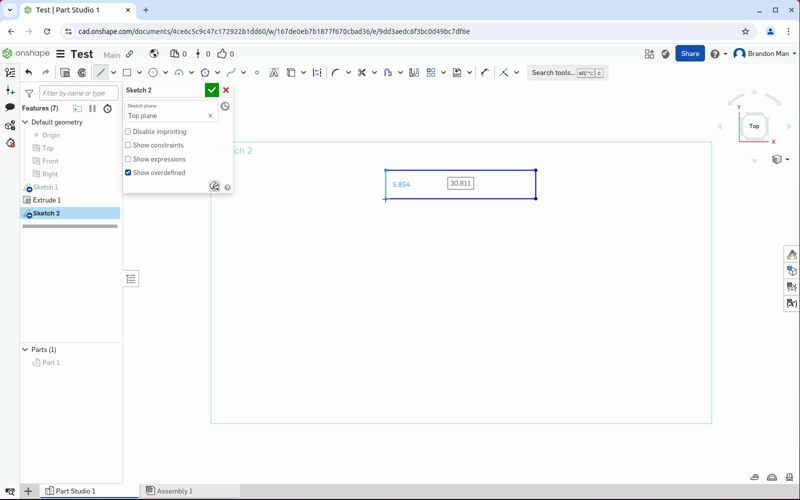
key(esc)
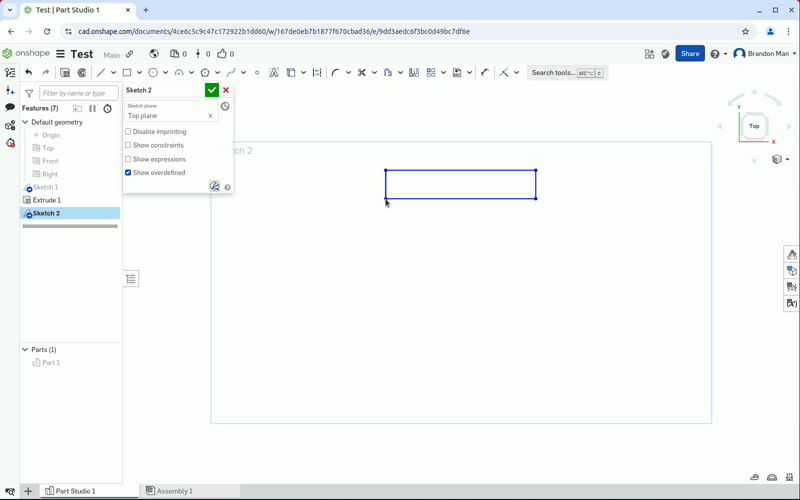
mouse_move(408, 178)
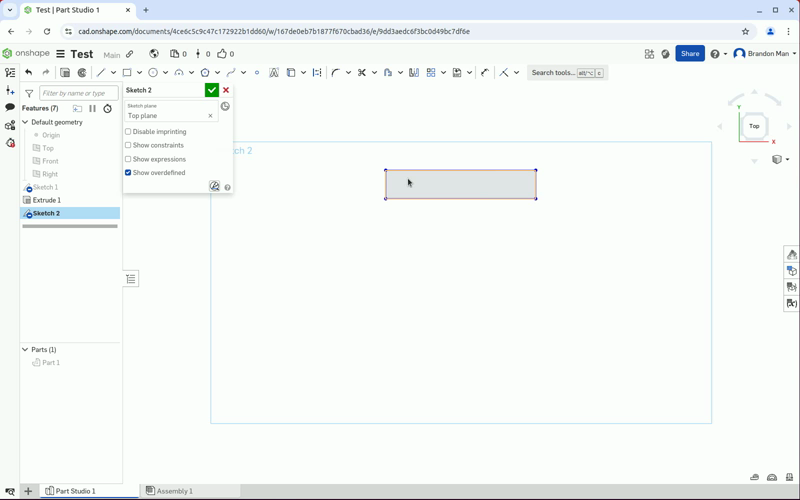
click(408, 178)
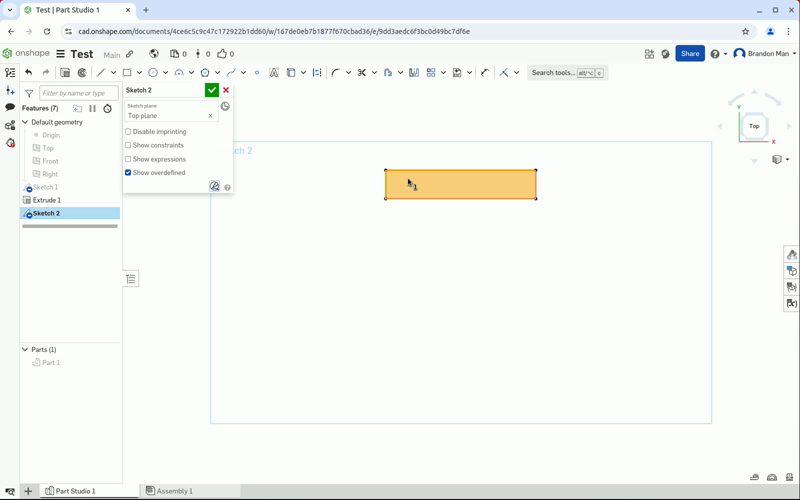
mouse_move(73, 352)
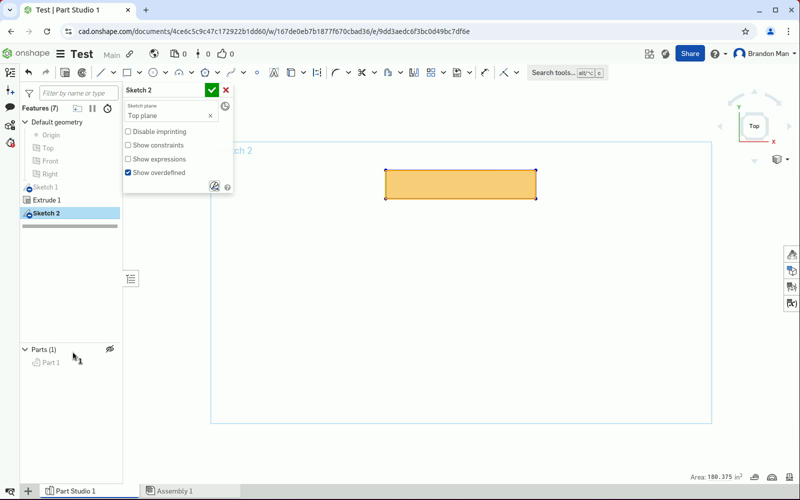
key(shift+y)
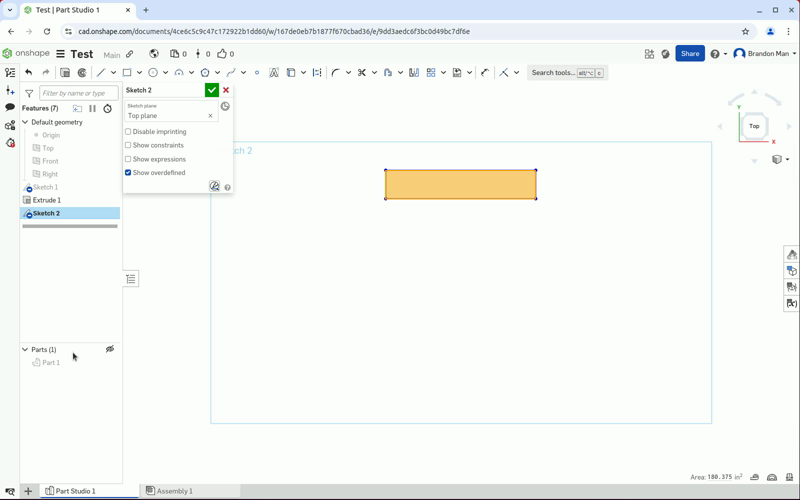
key(shift+e)
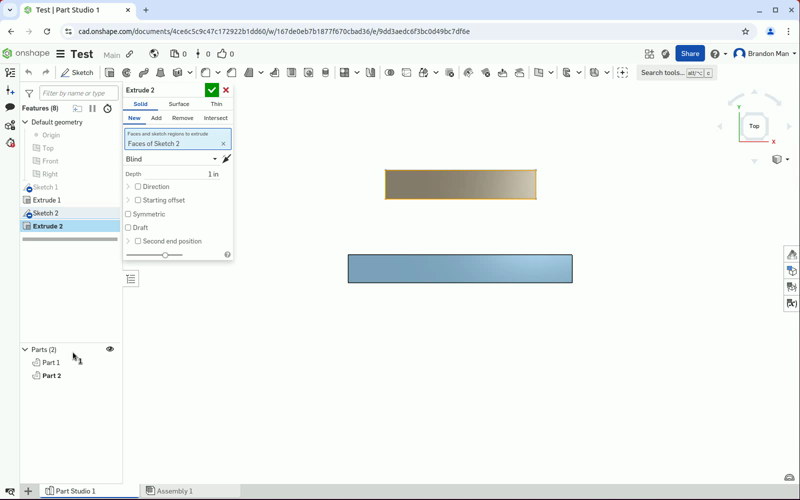
mouse_move(143, 106)
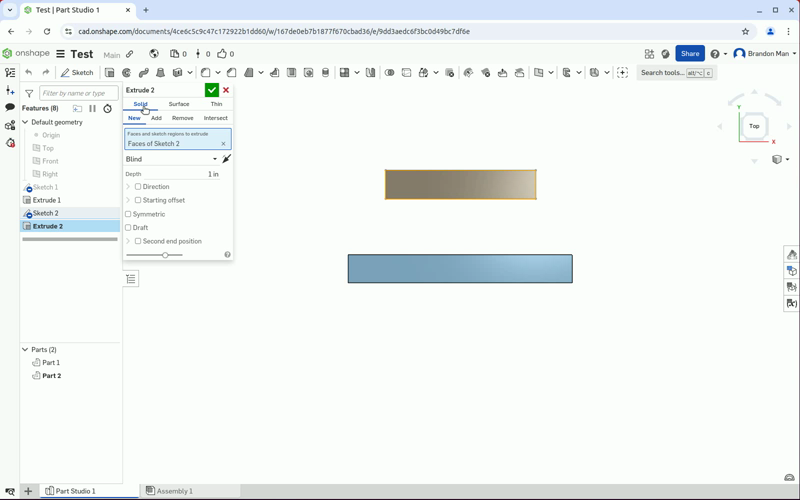
click(143, 106)
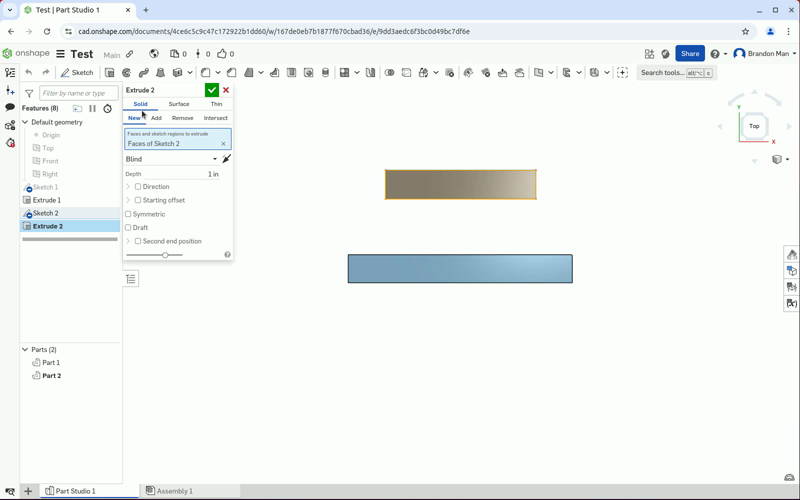
mouse_move(137, 120)
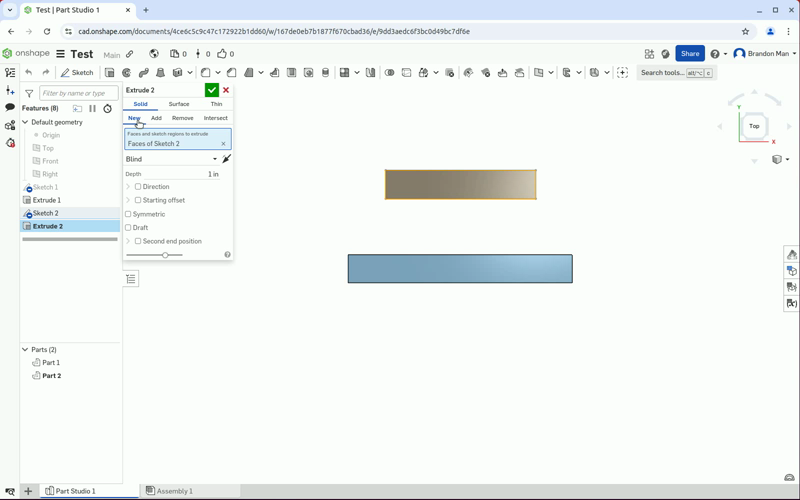
click(137, 120)
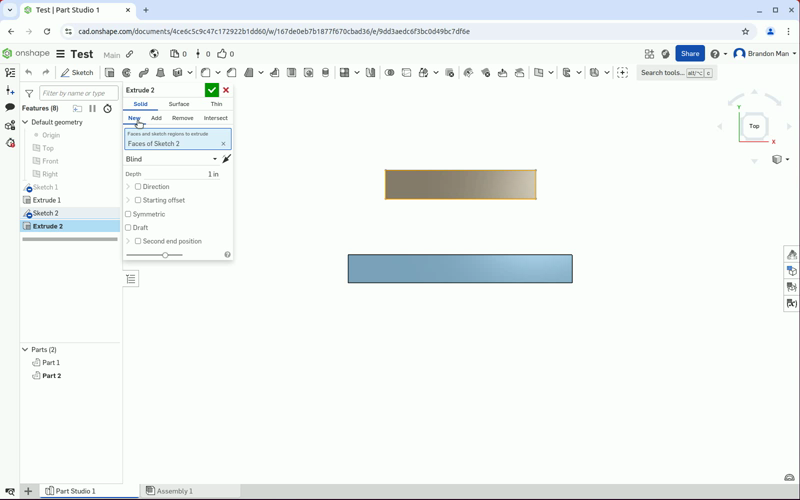
key(tab, 4)
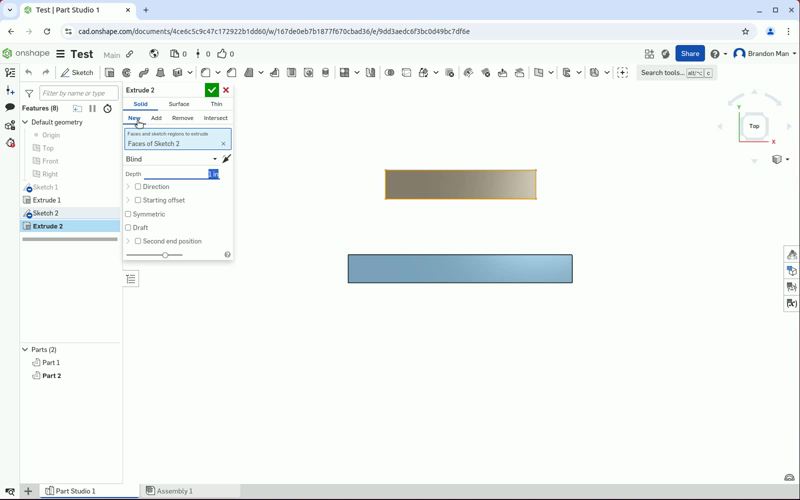
text(3.851)
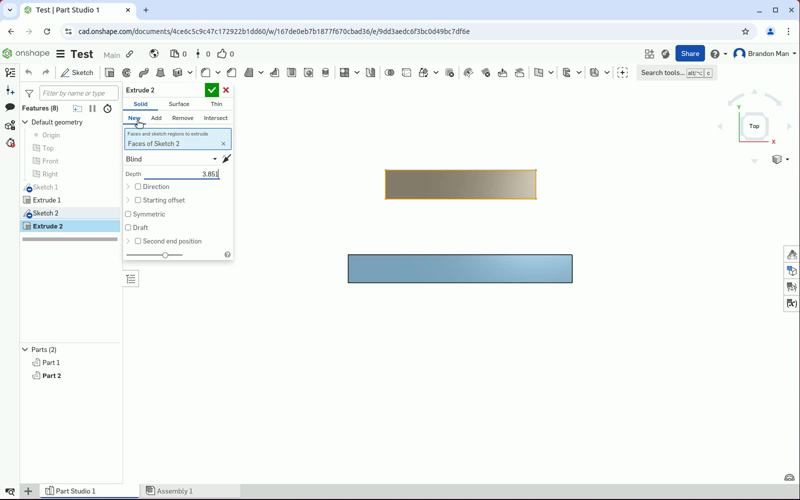
key(enter)
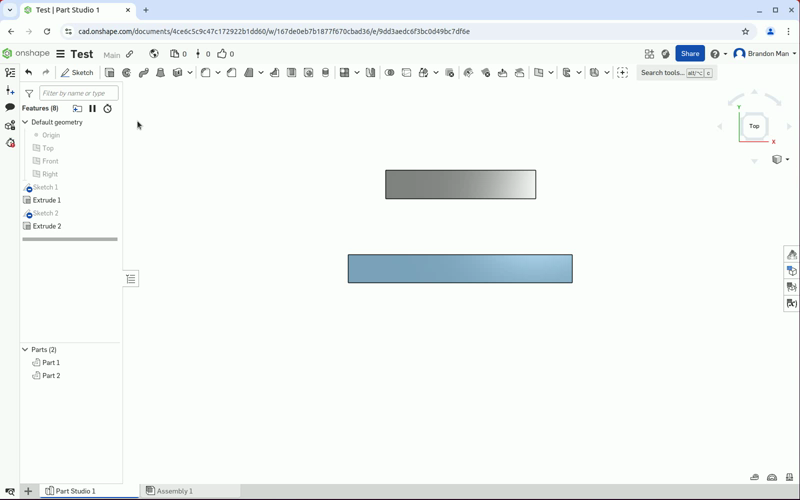
key(shift+h)
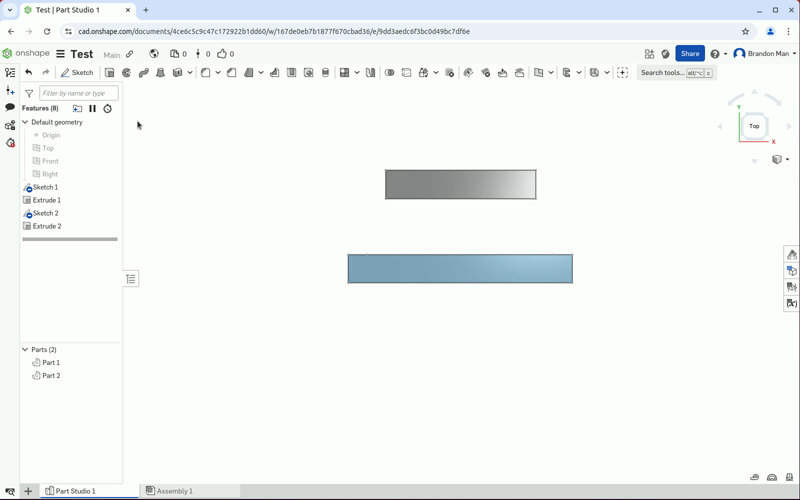
key(shift+h)
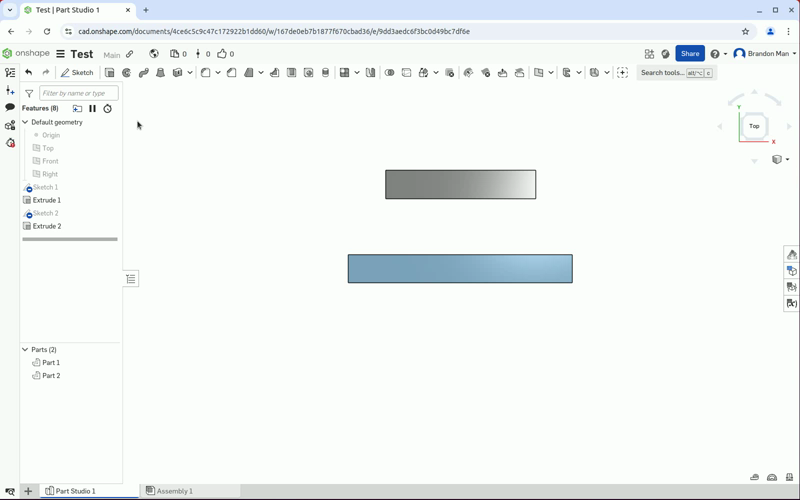
mouse_move(73, 189)
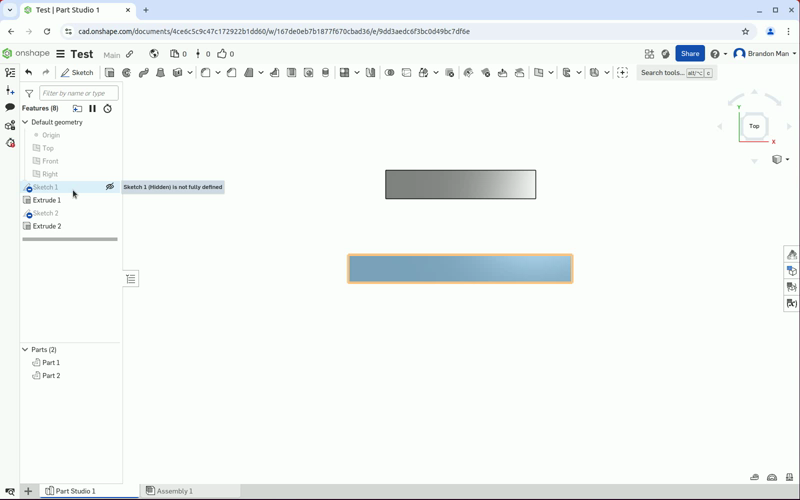
click(73, 189)
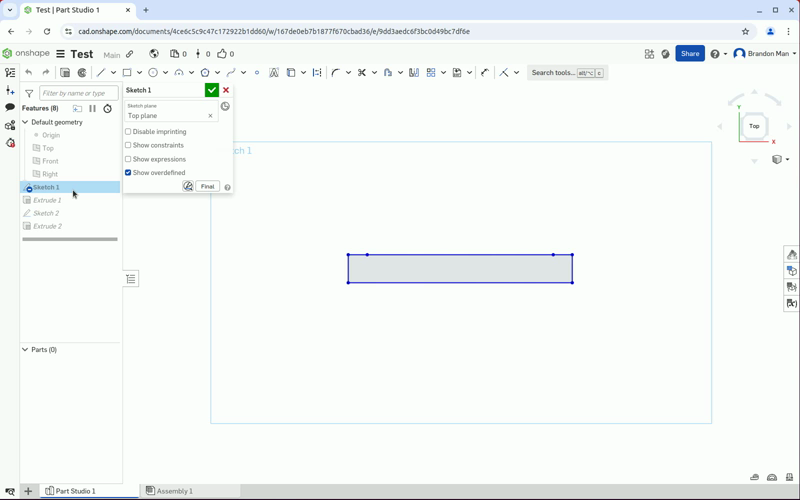
mouse_move(229, 92)
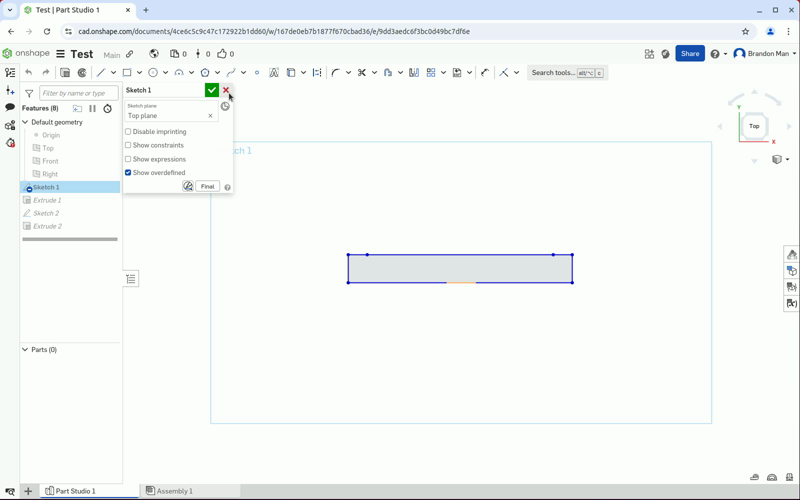
click(229, 92)
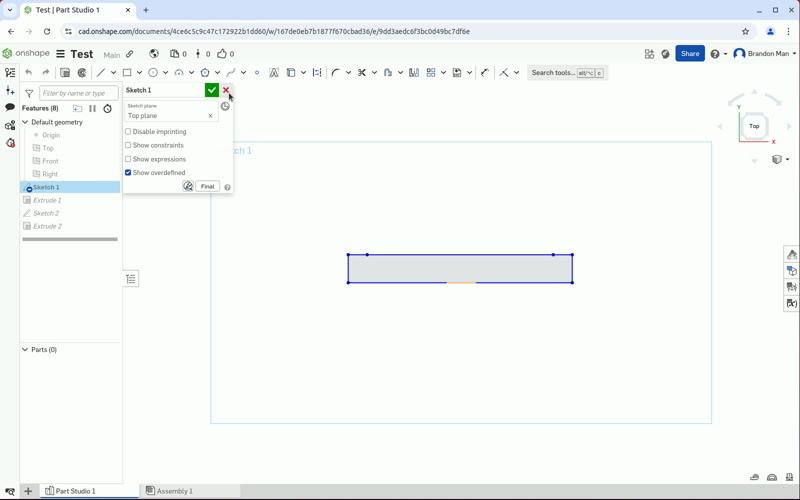
key(shift+s)
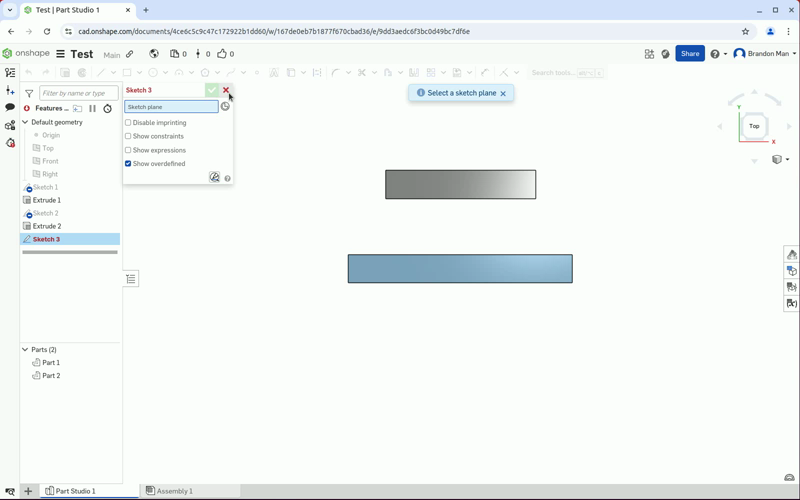
mouse_move(73, 150)
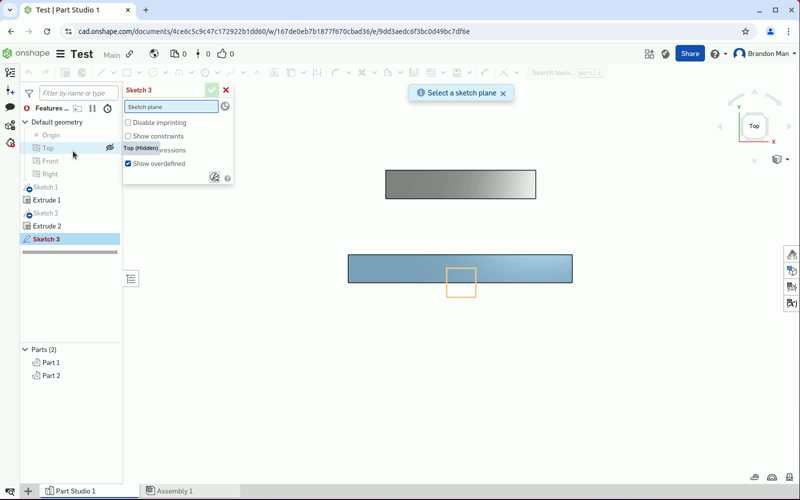
click(73, 150)
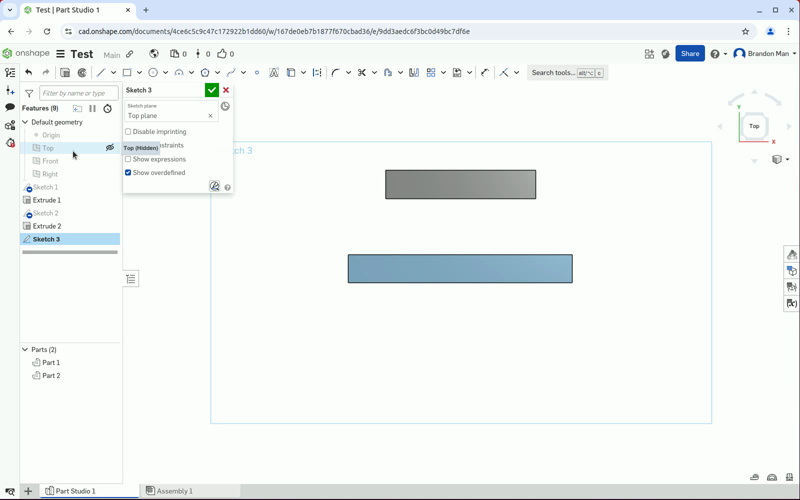
mouse_move(73, 352)
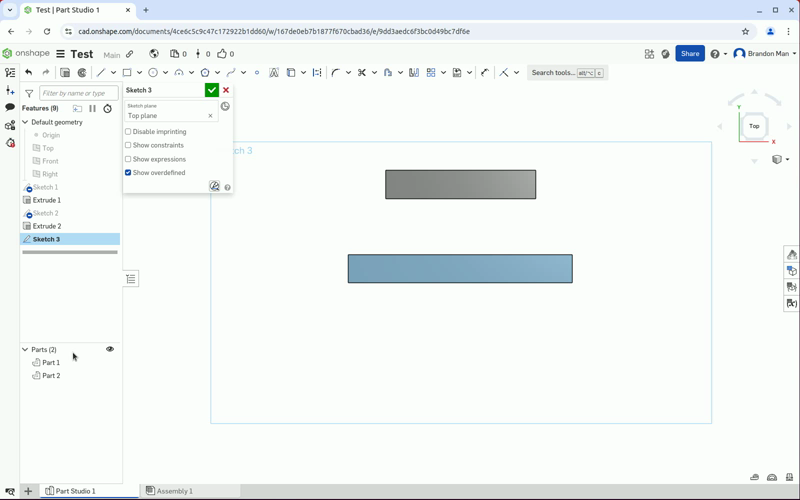
key(y)
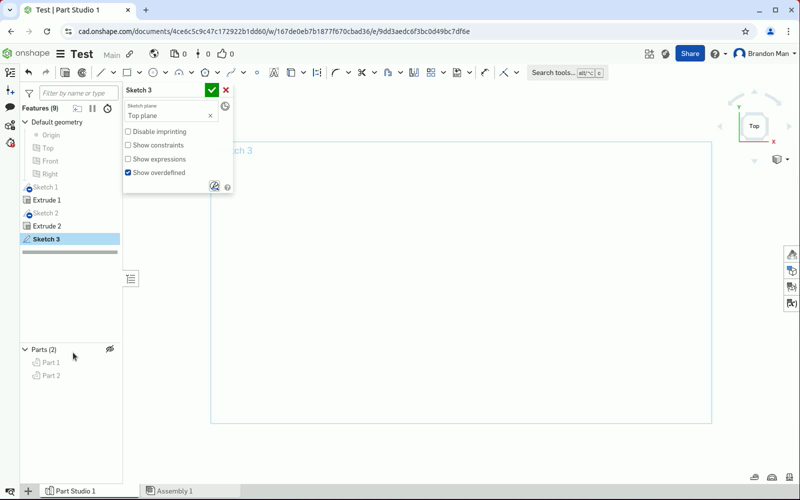
key(l)
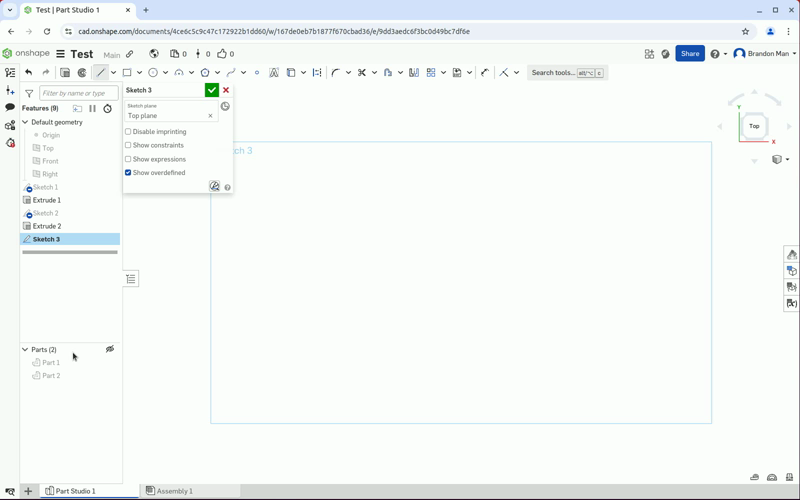
key_down(shift)
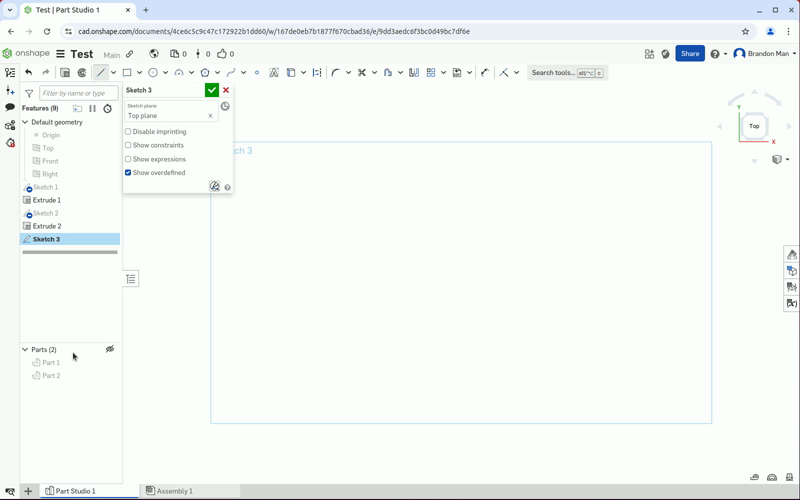
mouse_move(366, 254)
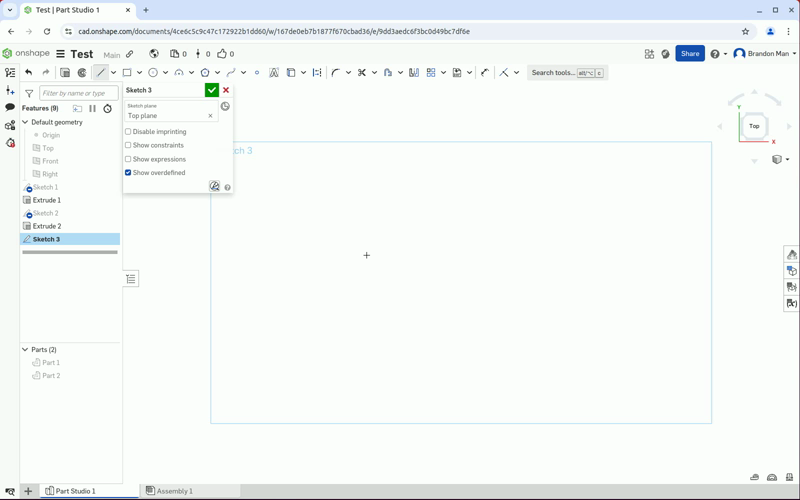
click(366, 254)
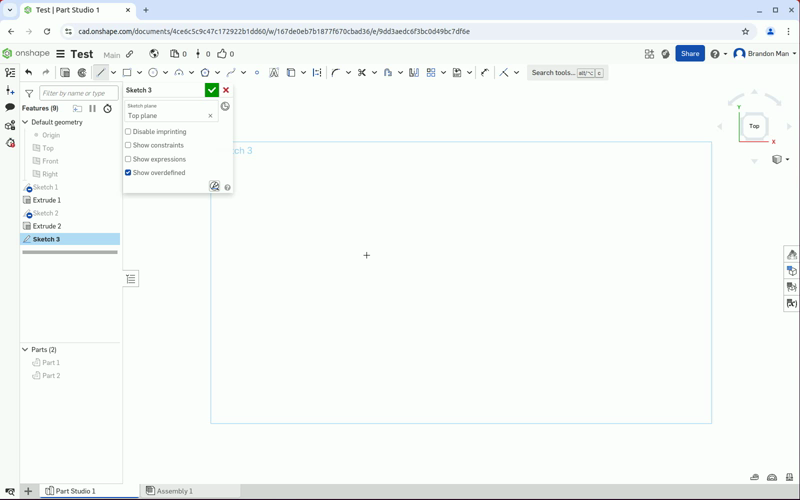
key_up(shift)
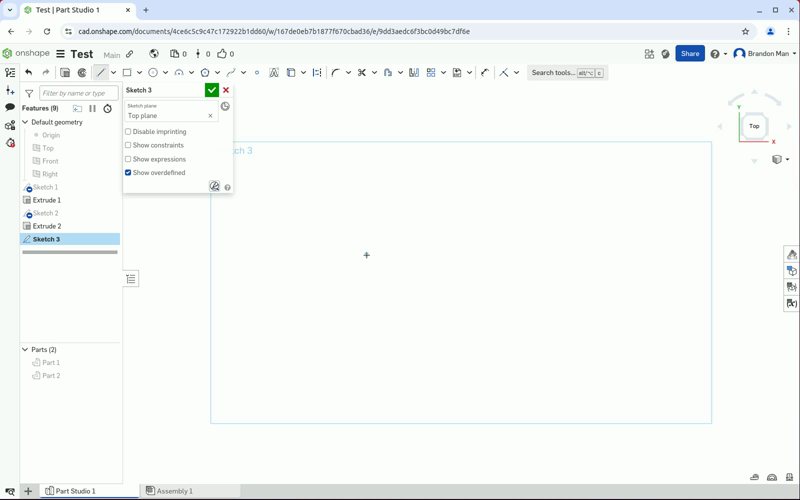
key_down(shift)
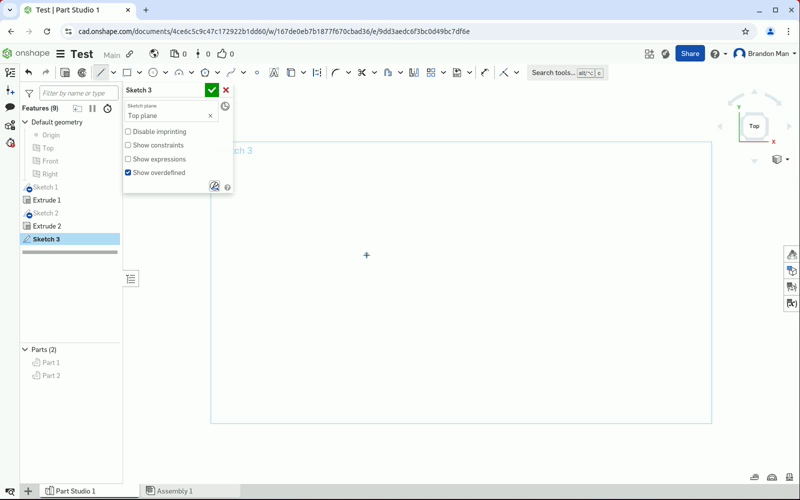
mouse_move(553, 254)
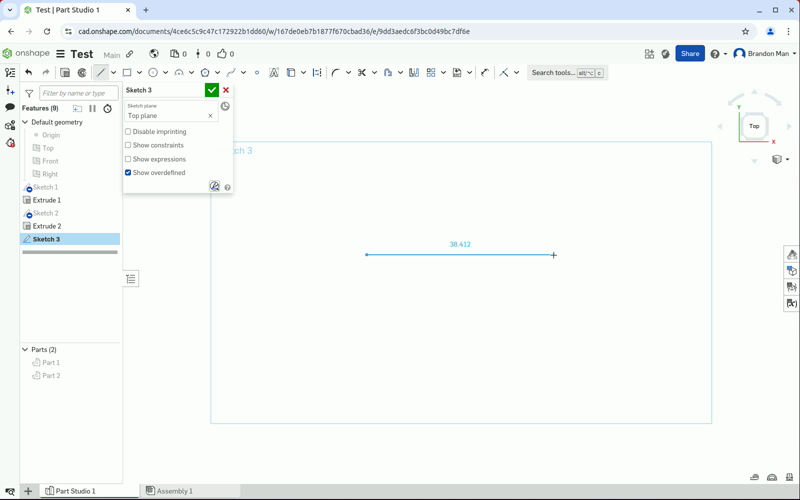
click(553, 254)
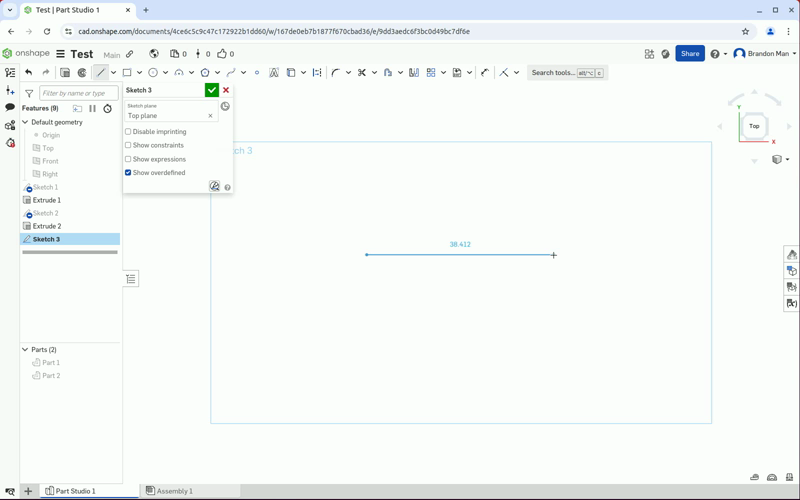
key_up(shift)
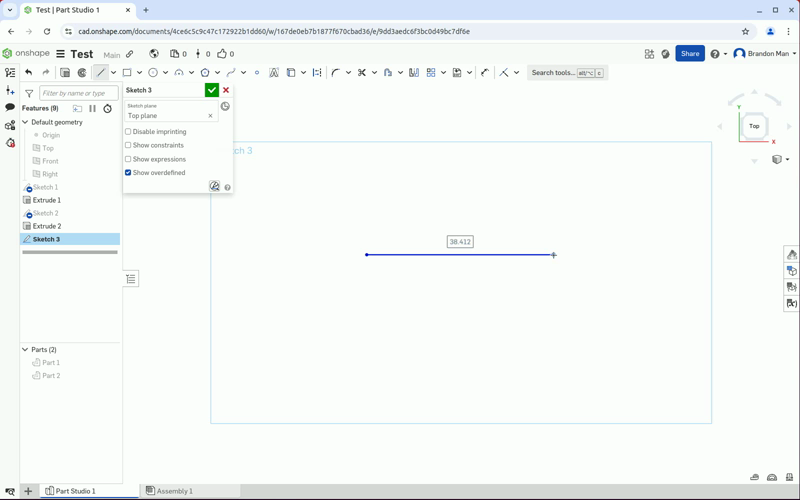
key_down(shift)
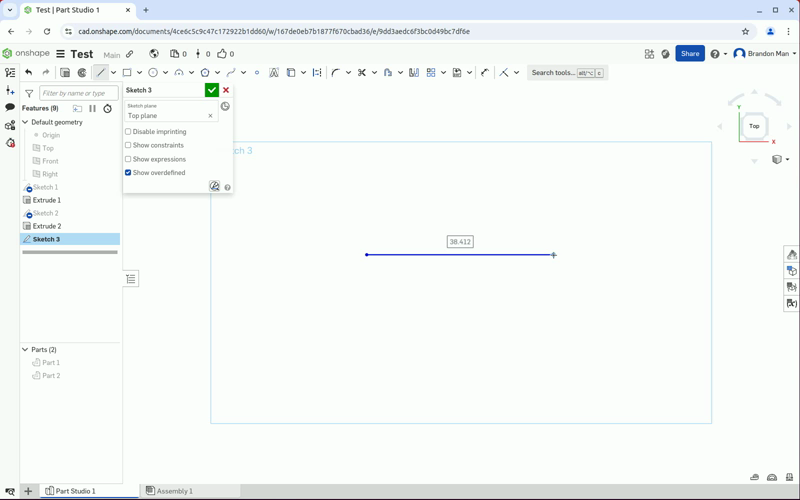
mouse_move(583, 254)
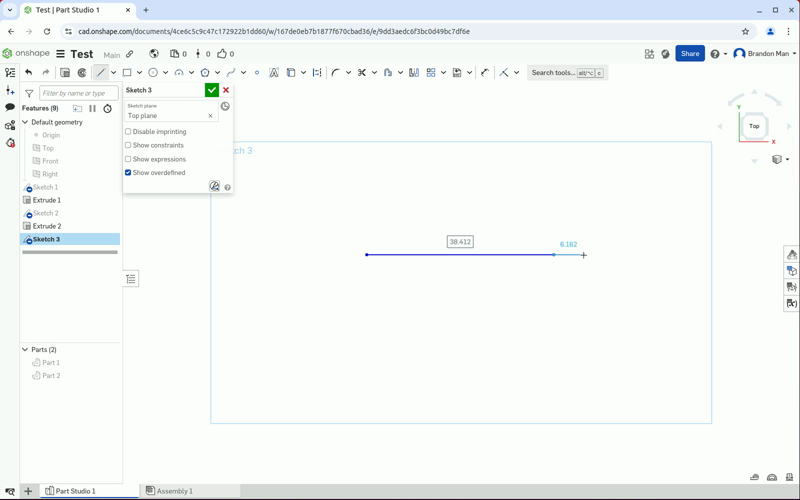
mouse_move(553, 227)
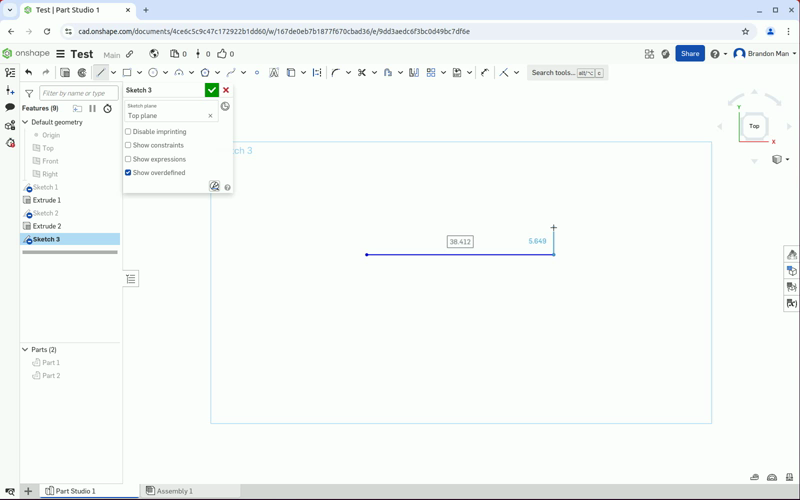
click(553, 227)
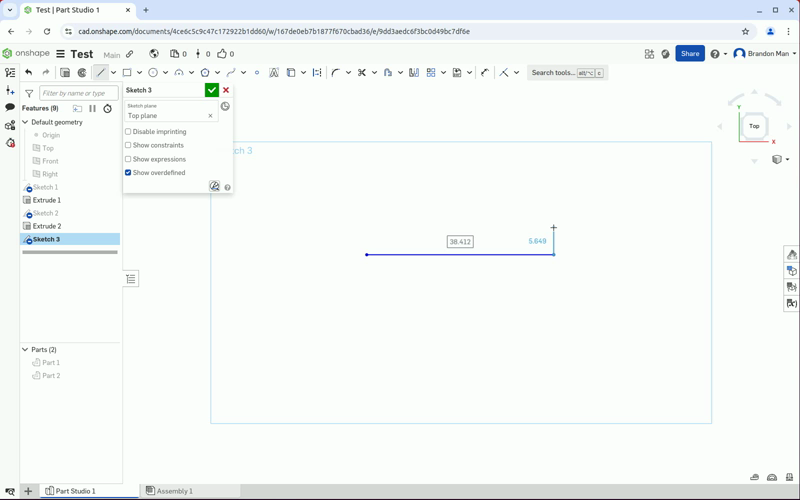
key_up(shift)
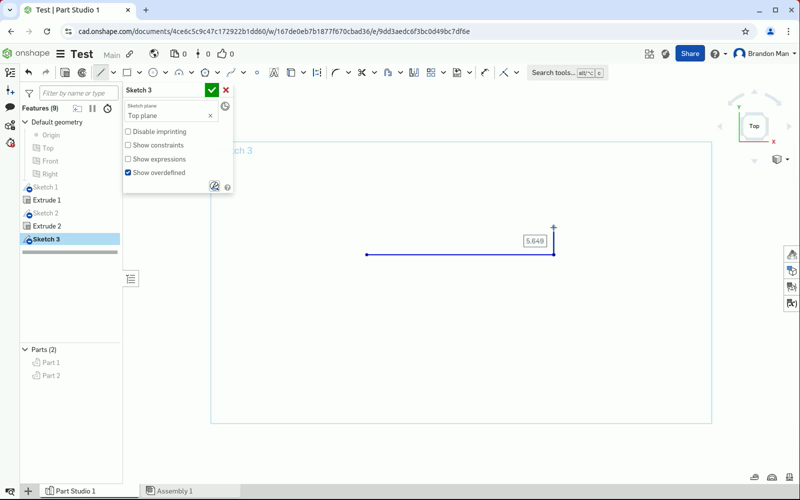
key_down(shift)
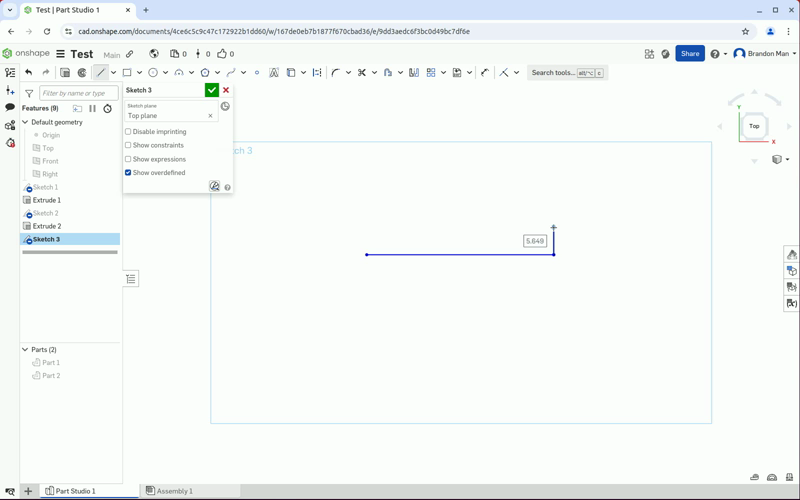
mouse_move(583, 227)
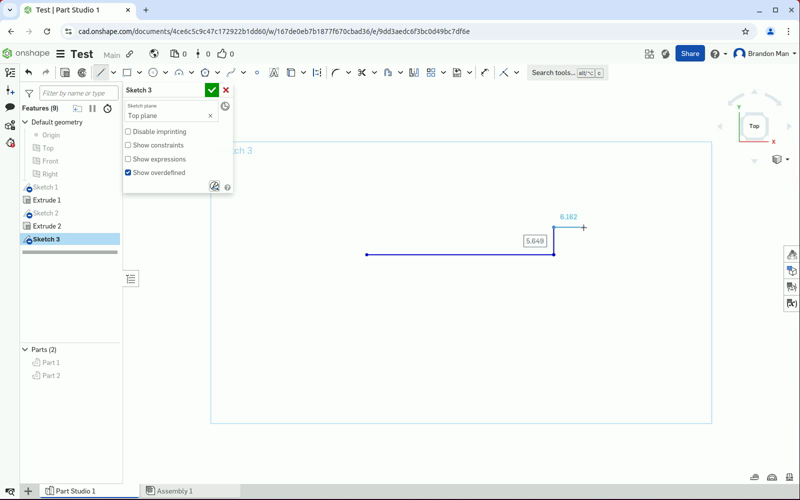
mouse_move(540, 227)
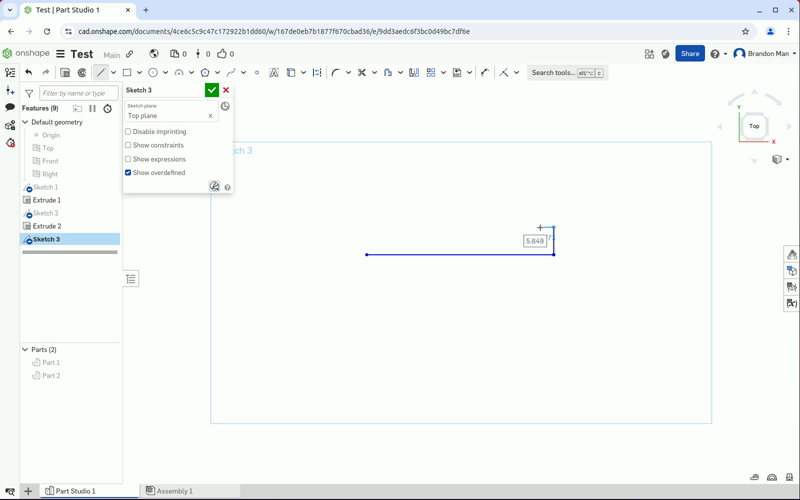
click(540, 227)
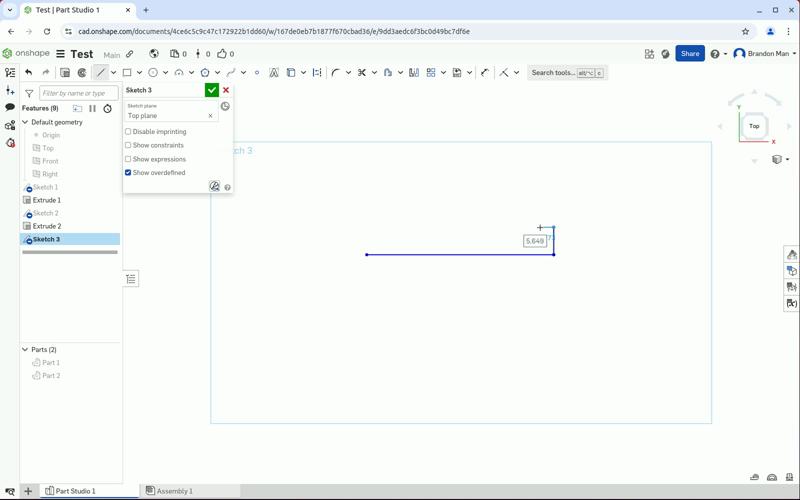
key_up(shift)
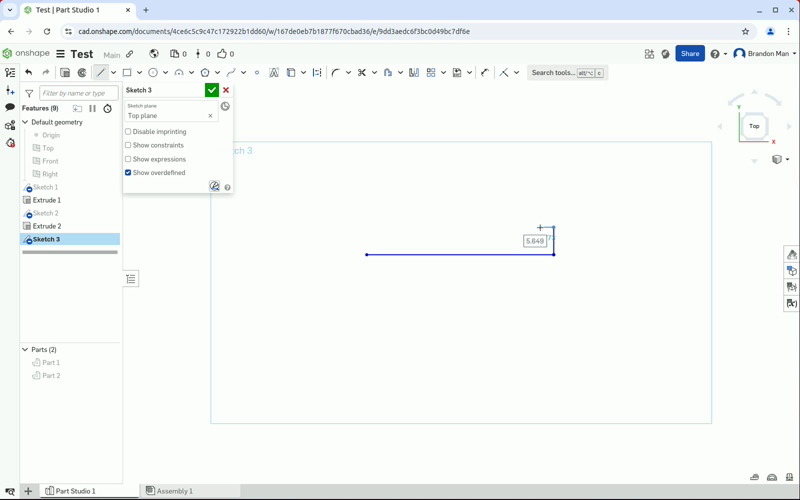
key_down(shift)
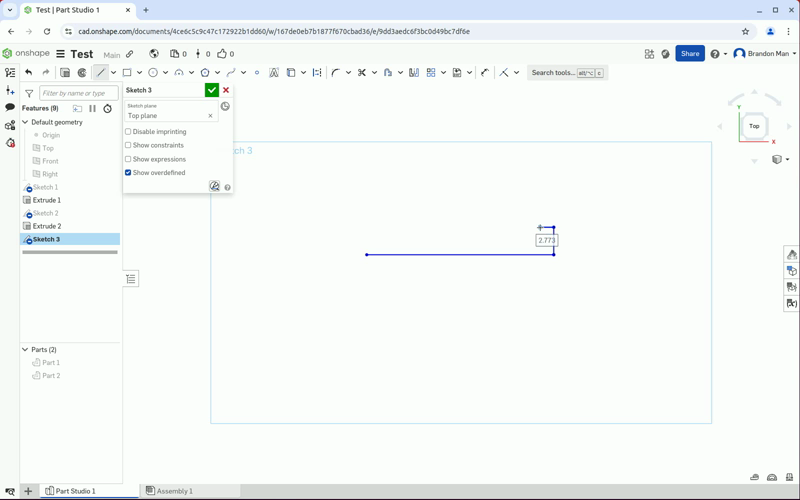
mouse_move(380, 227)
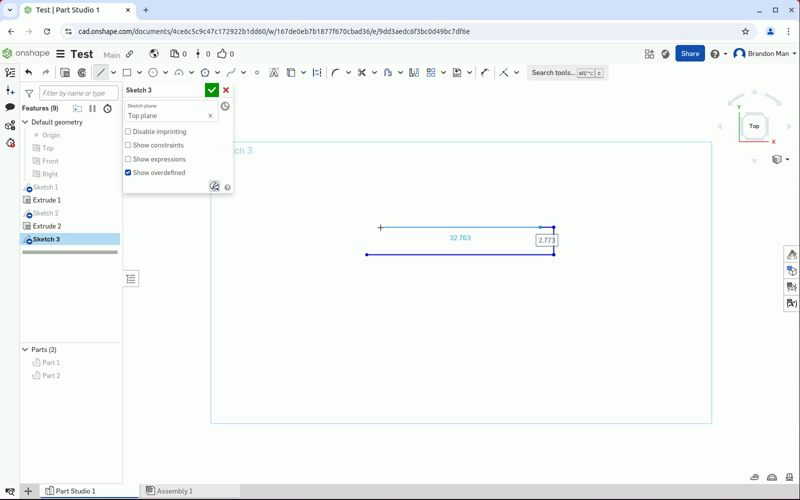
click(380, 227)
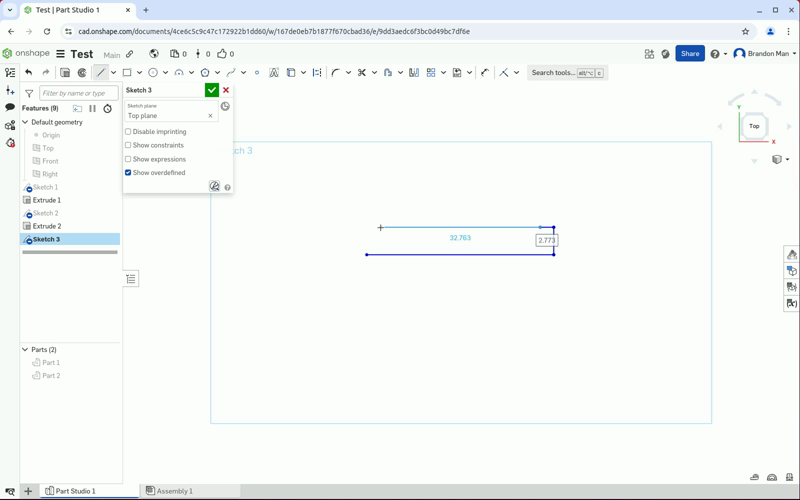
key_up(shift)
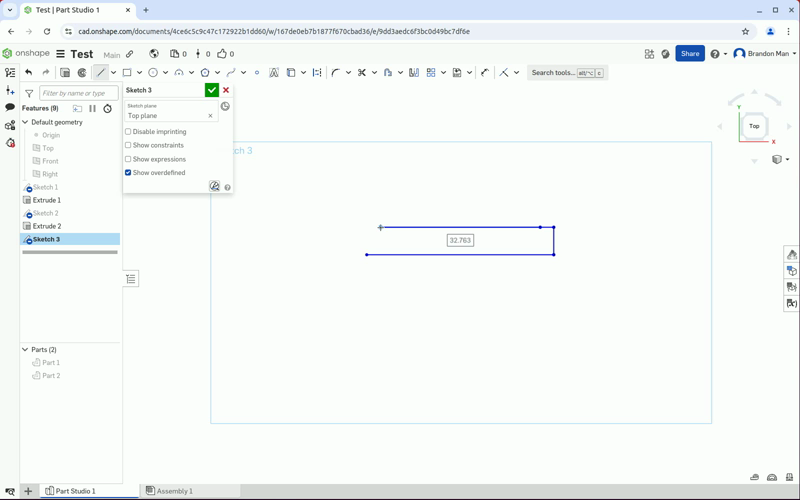
key_down(shift)
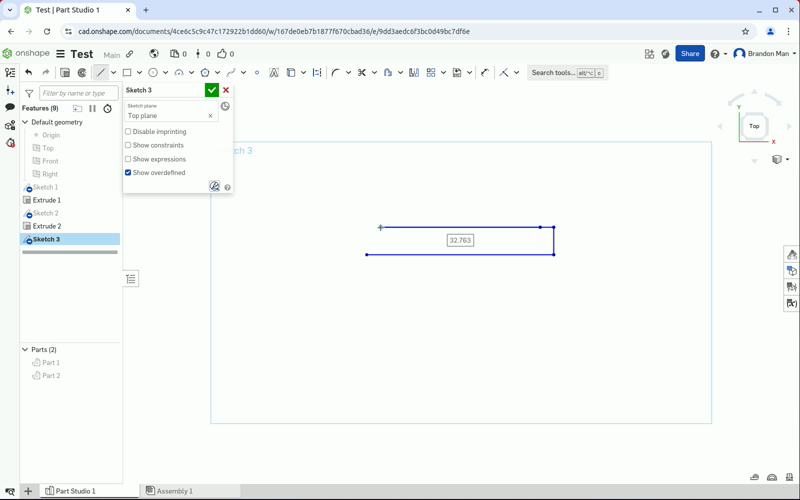
mouse_move(410, 227)
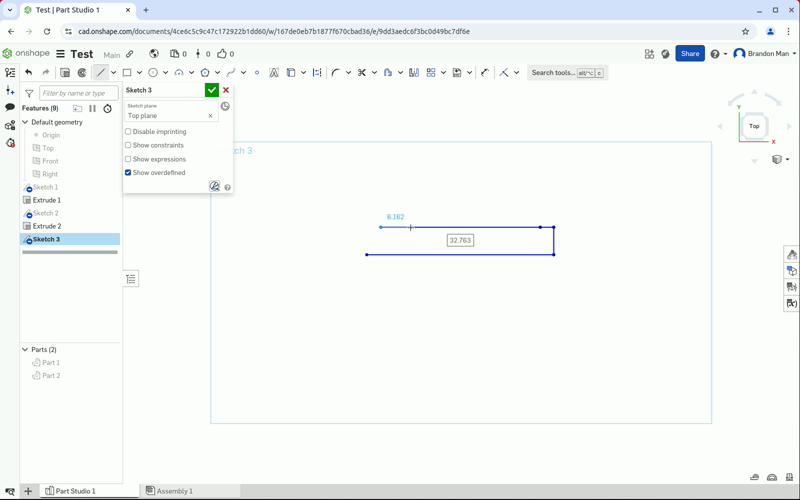
mouse_move(366, 227)
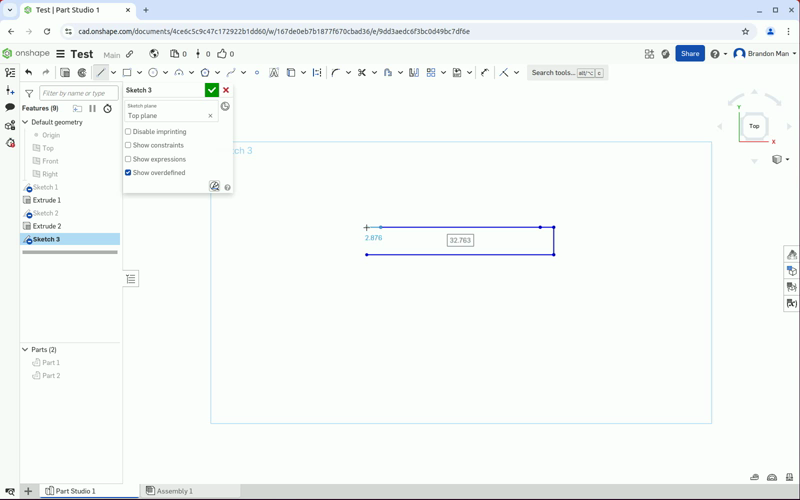
click(366, 227)
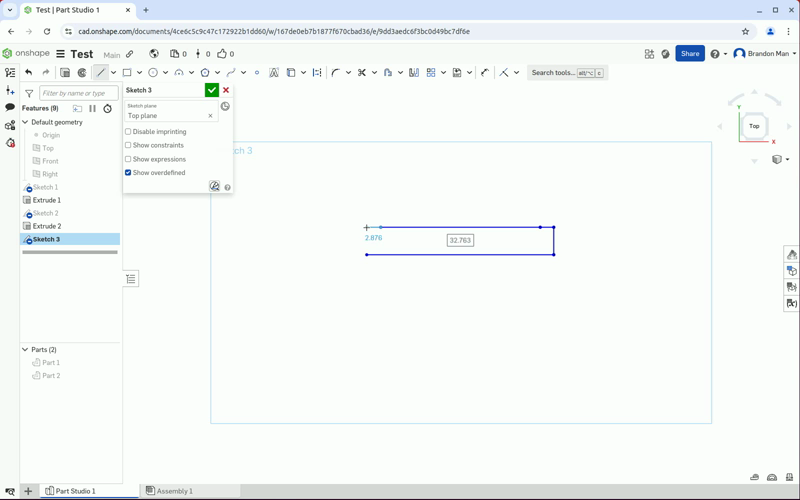
key_up(shift)
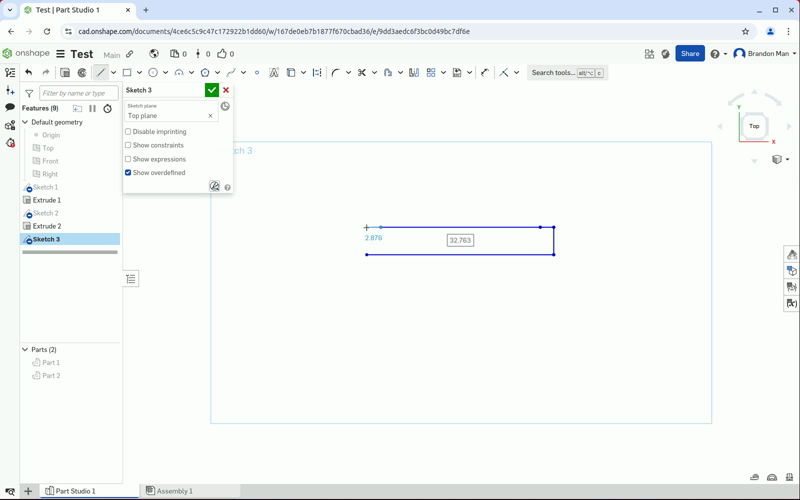
mouse_move(396, 227)
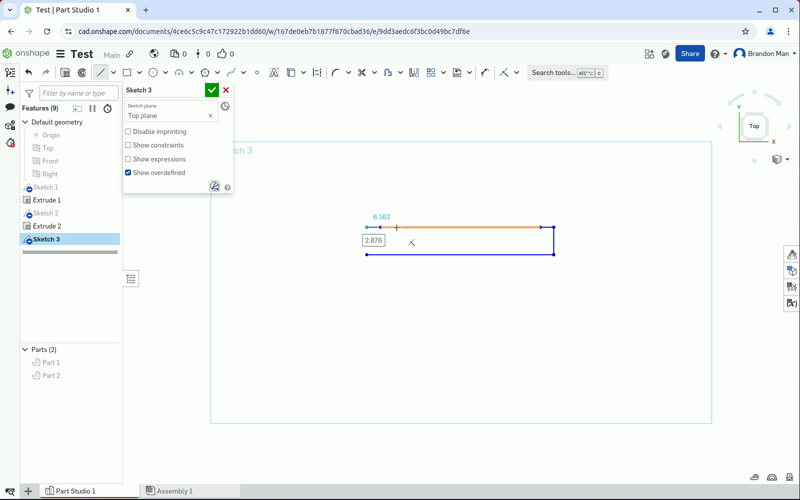
key_down(shift)
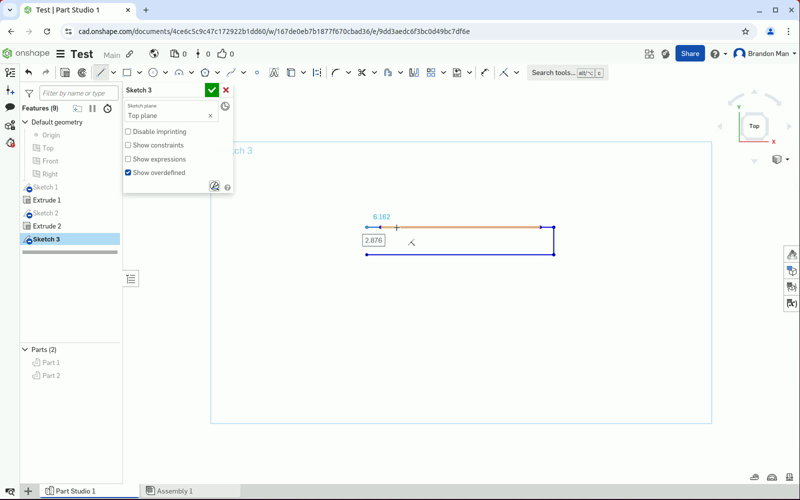
mouse_move(366, 254)
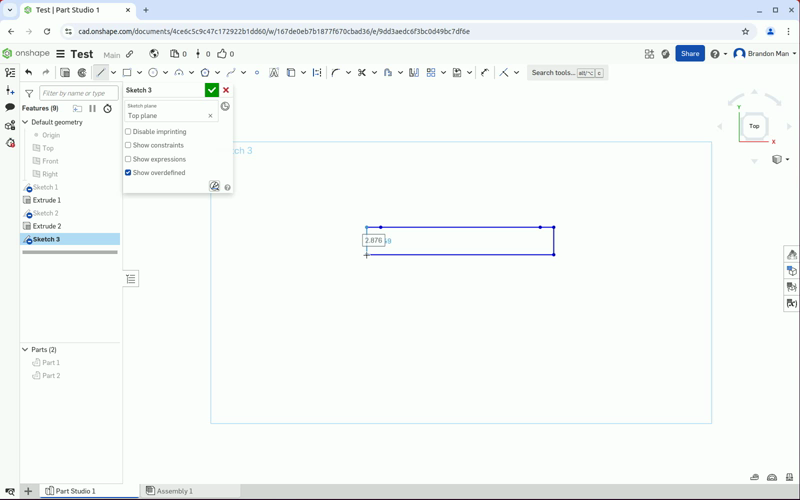
key_up(shift)
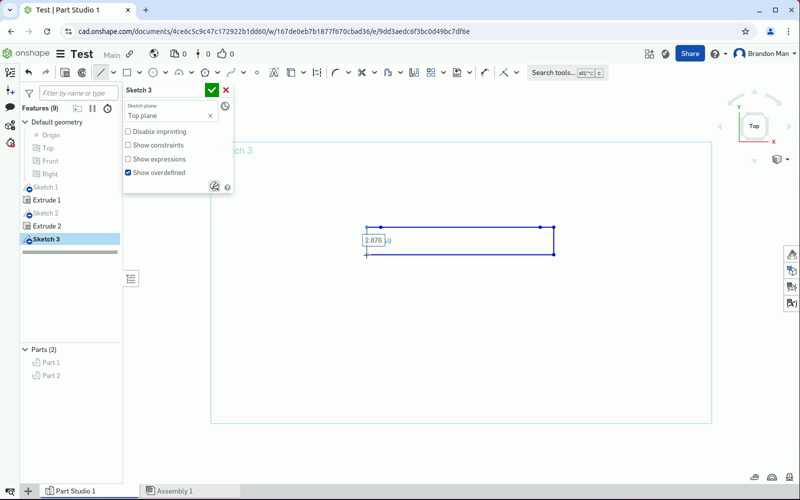
click(366, 254)
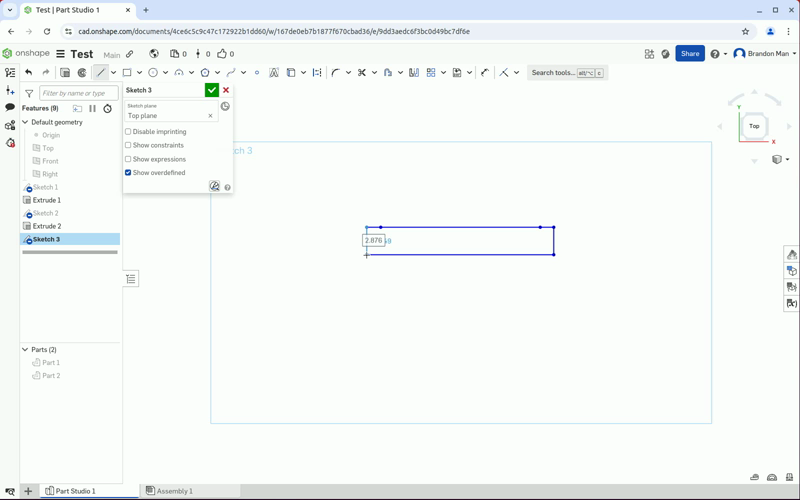
key(esc)
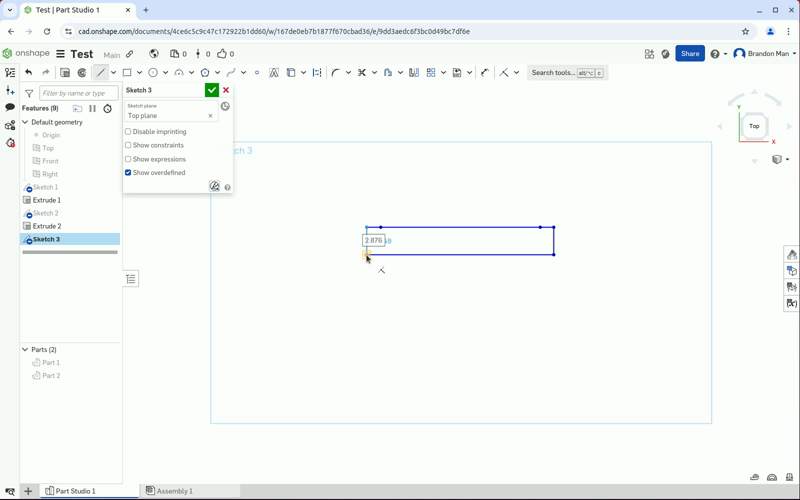
mouse_move(471, 243)
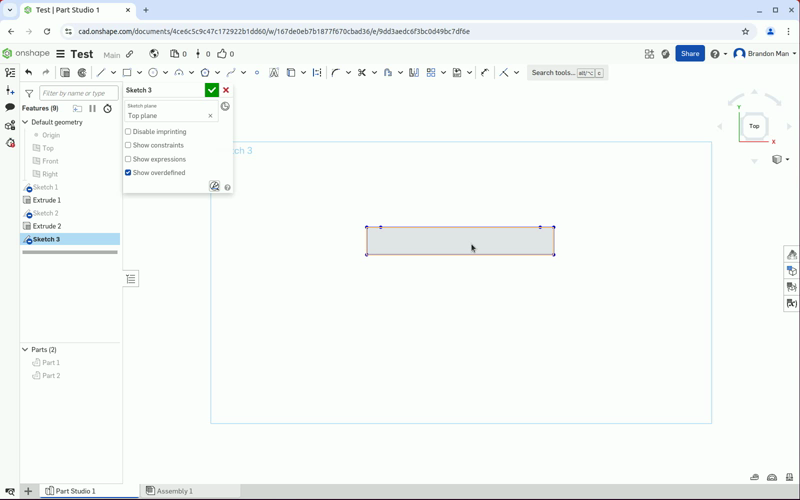
click(471, 243)
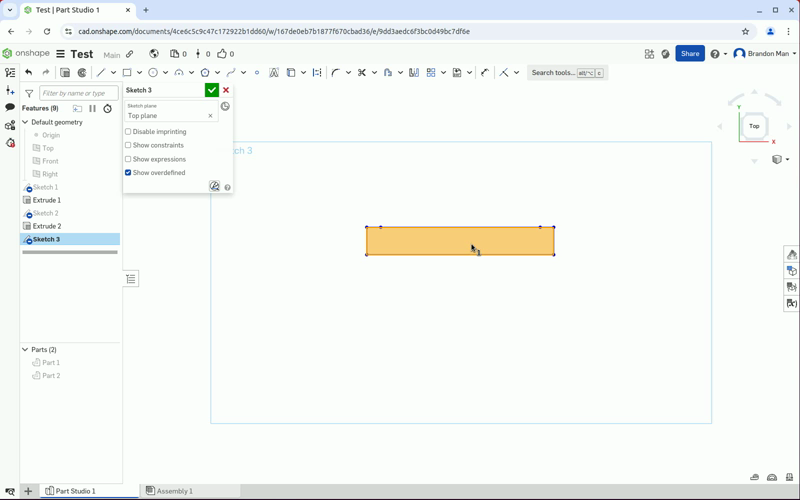
mouse_move(73, 352)
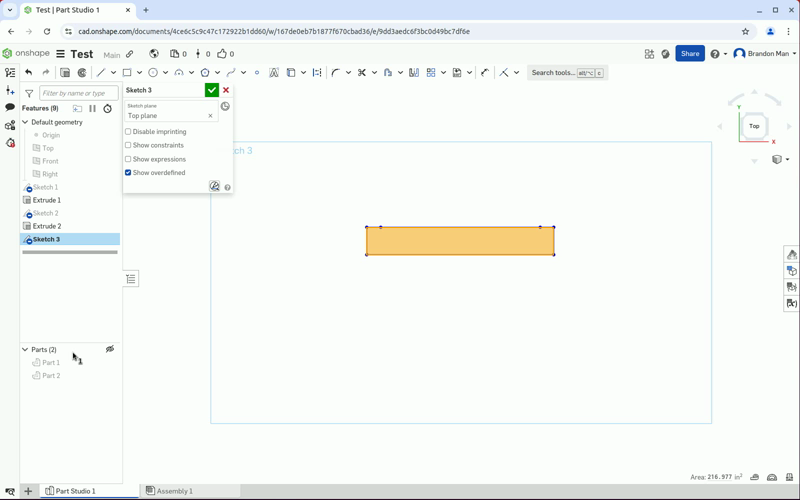
key(shift+y)
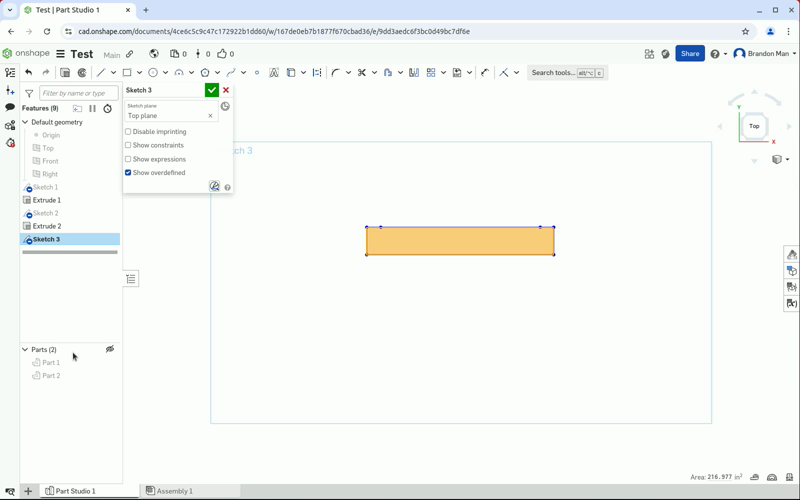
key(shift+e)
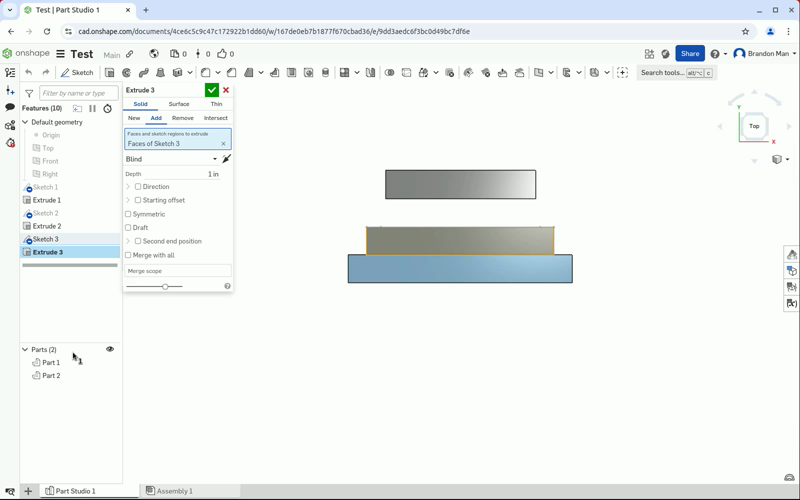
mouse_move(143, 106)
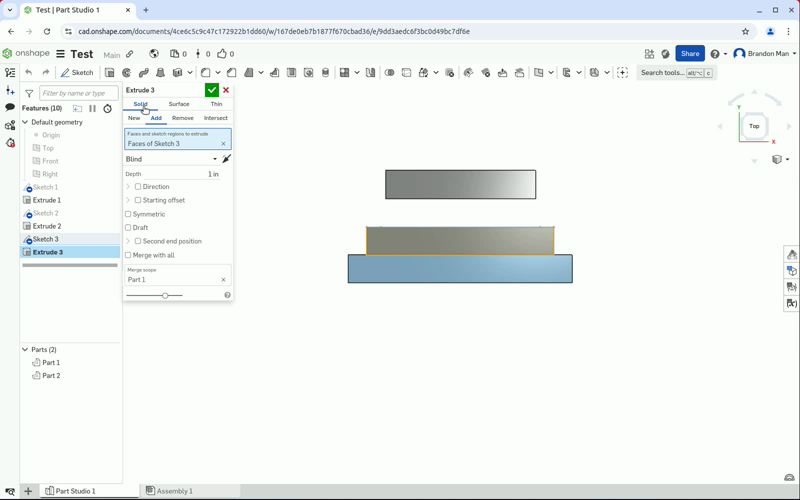
click(143, 106)
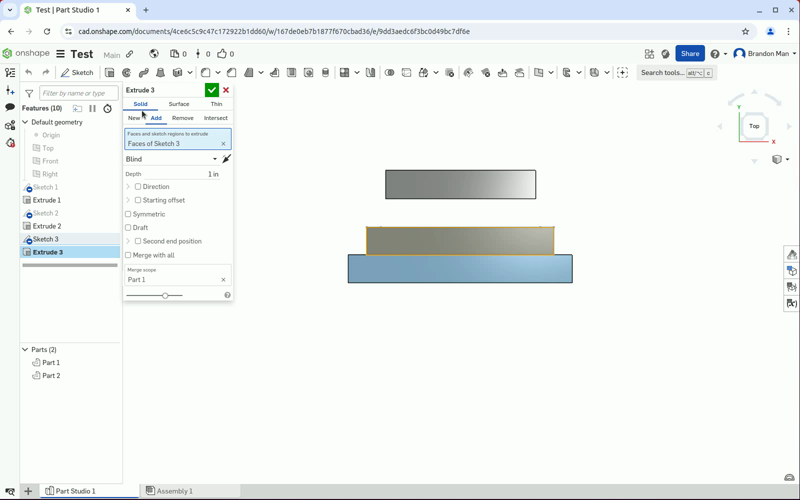
mouse_move(137, 120)
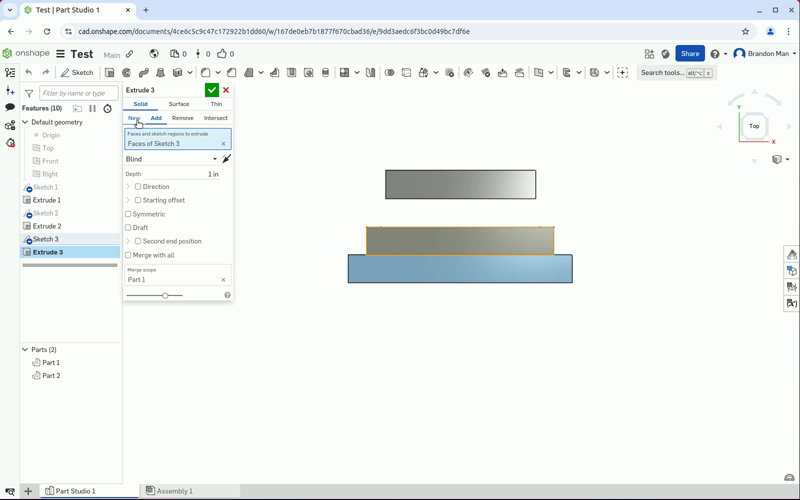
click(137, 120)
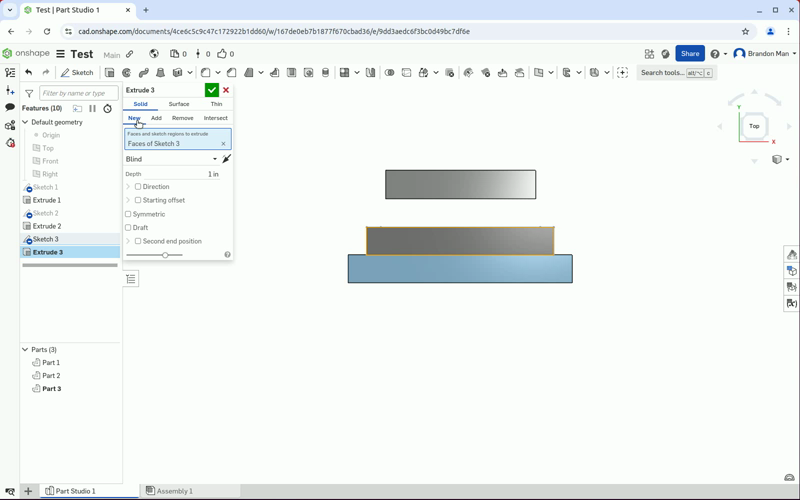
key(tab, 4)
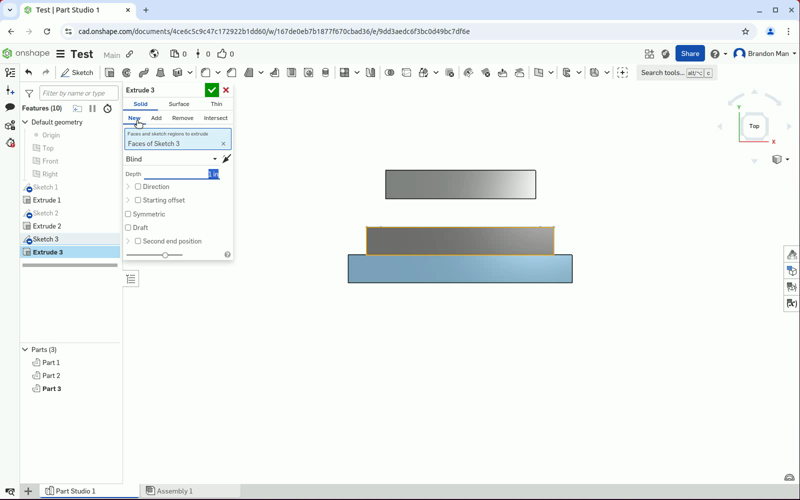
text(3.851)
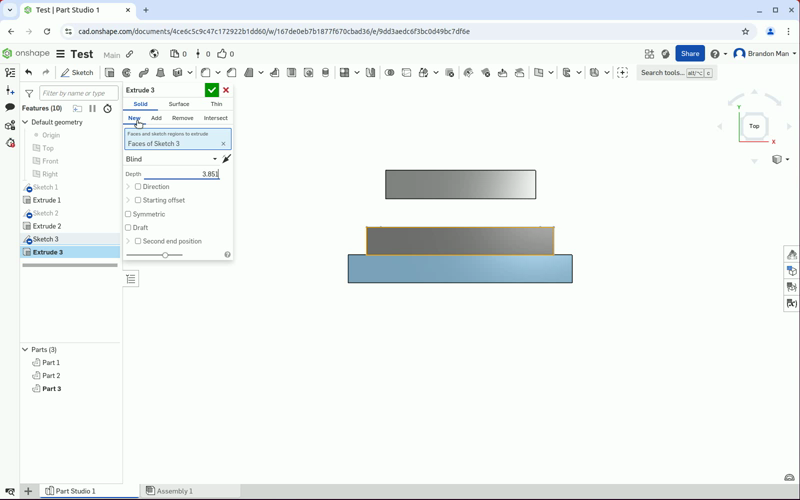
key(enter)
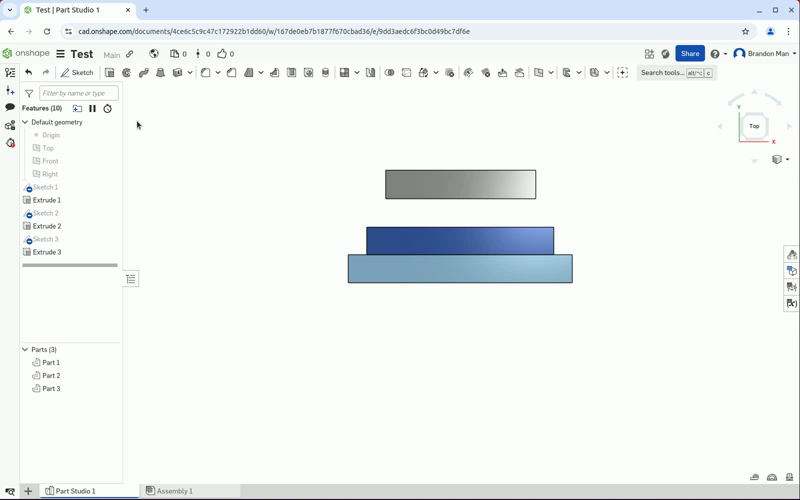
key(shift+h)
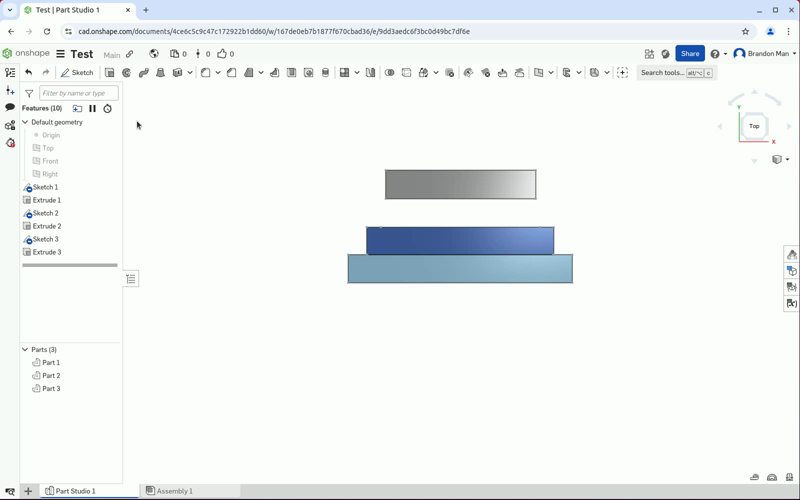
key(shift+h)
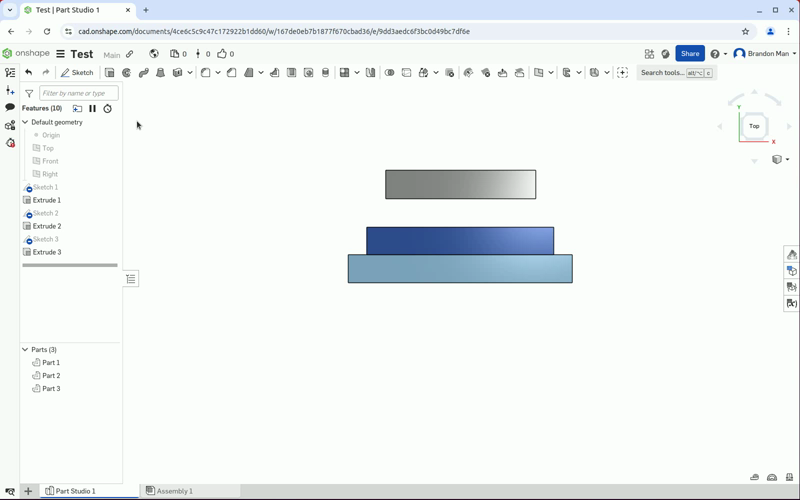
mouse_move(73, 189)
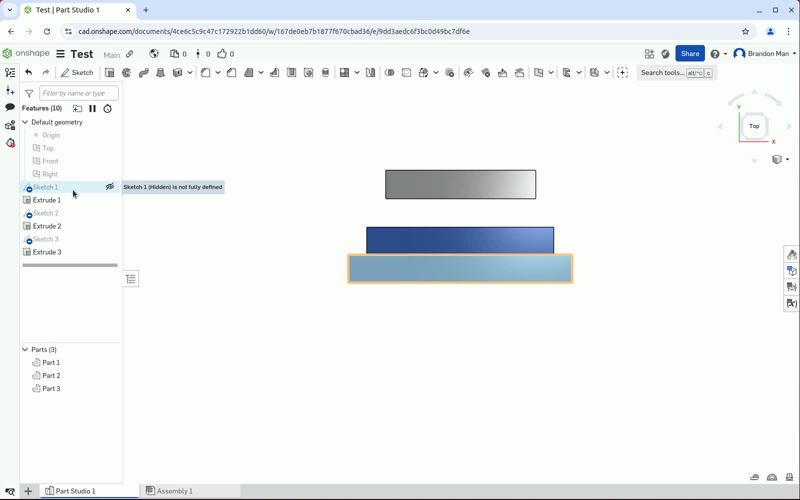
click(73, 189)
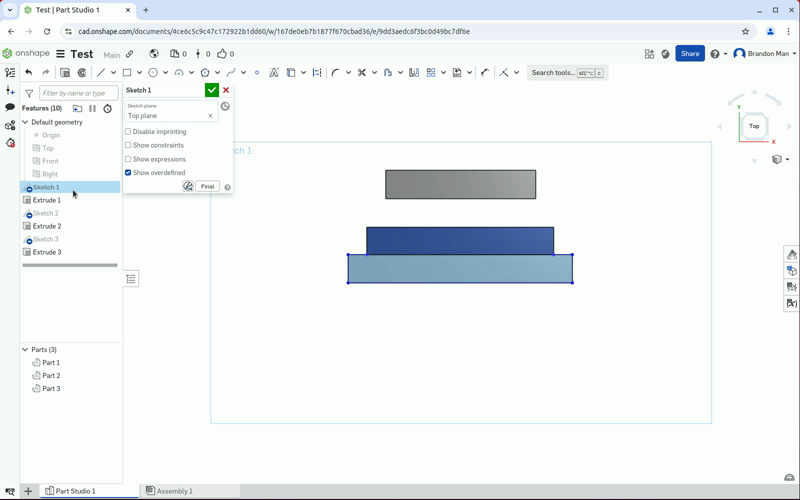
mouse_move(229, 92)
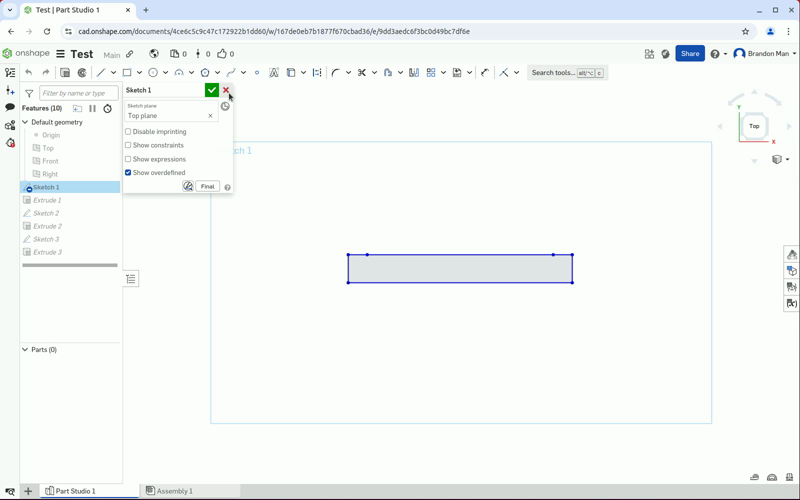
click(229, 92)
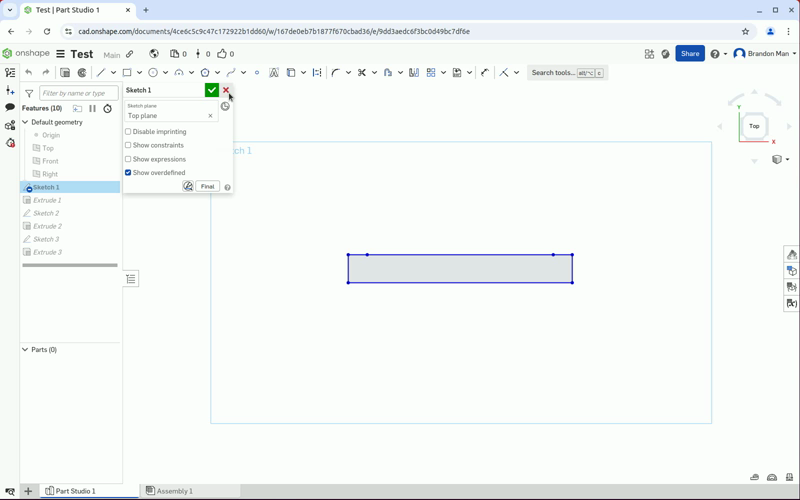
key(shift+s)
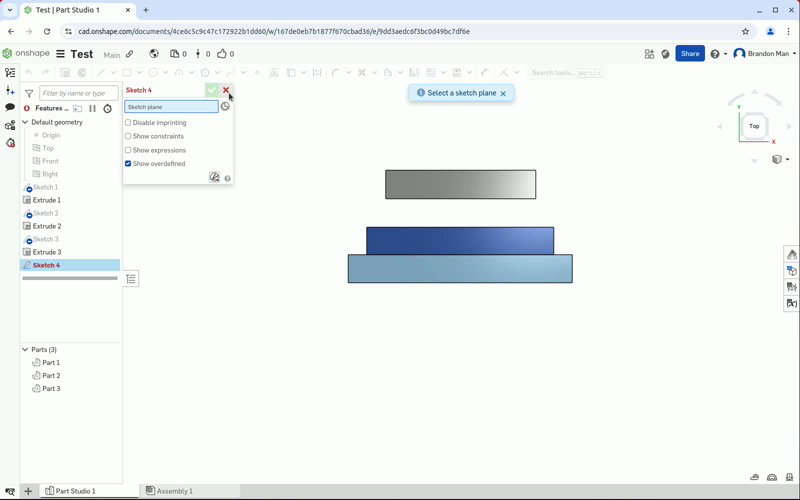
mouse_move(73, 150)
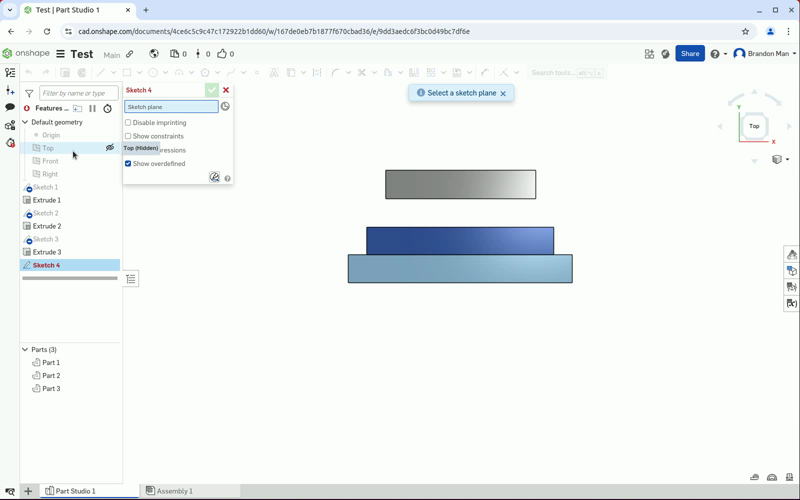
click(73, 150)
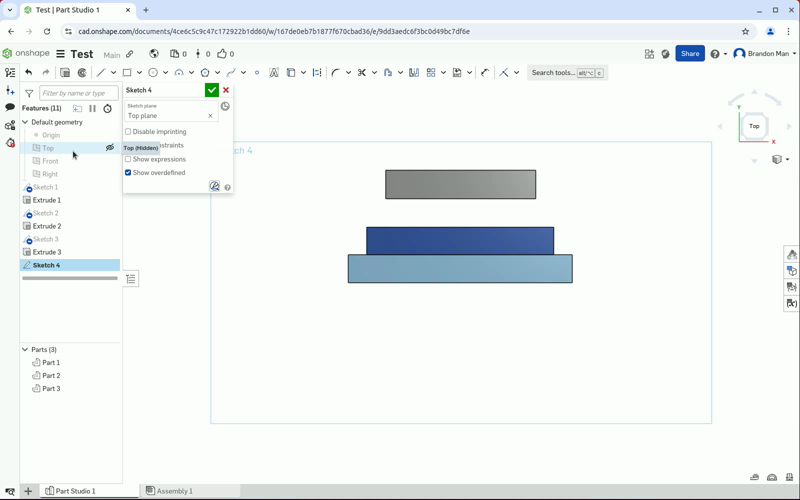
mouse_move(73, 352)
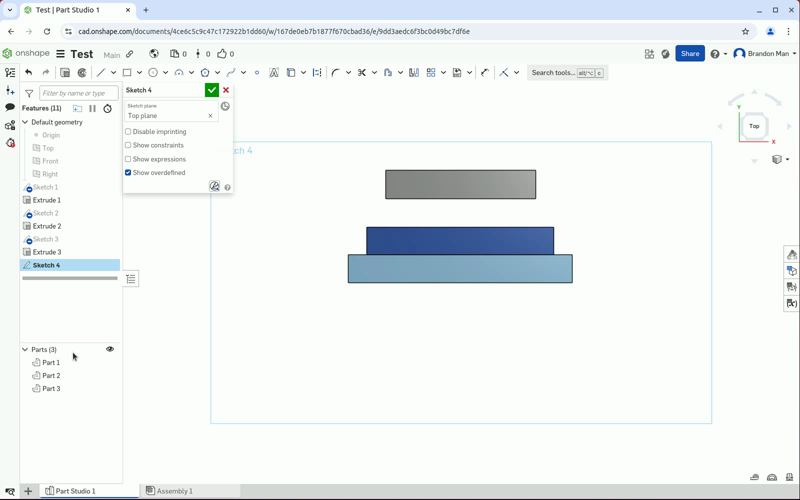
key(y)
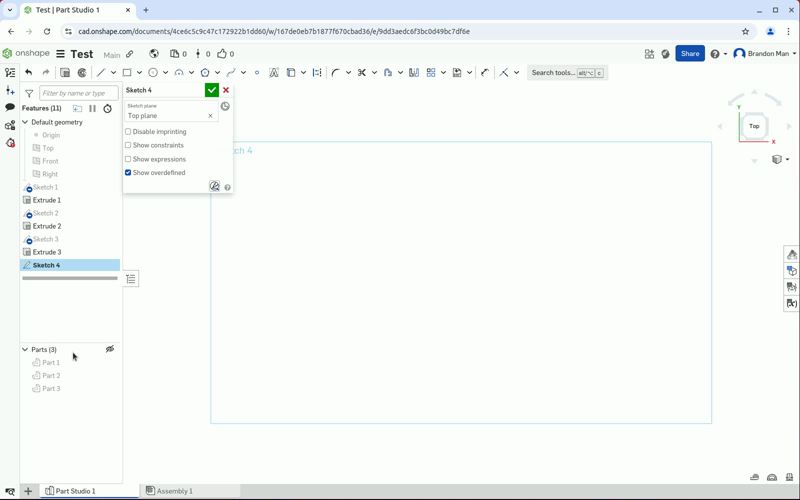
key(l)
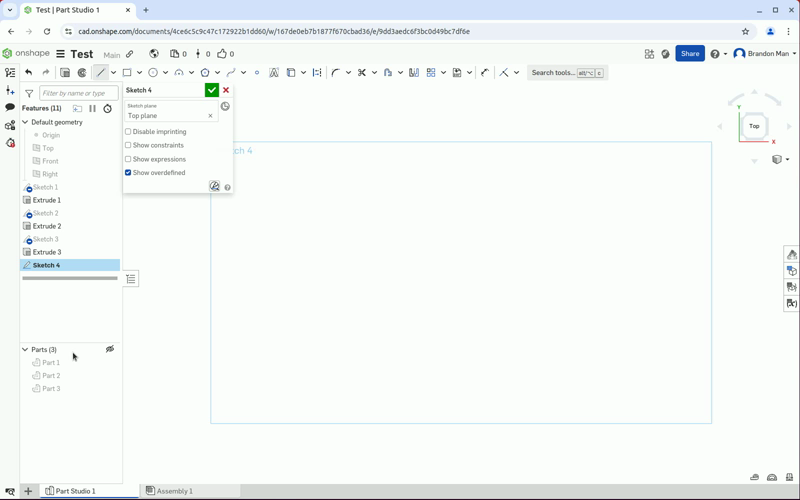
key_down(shift)
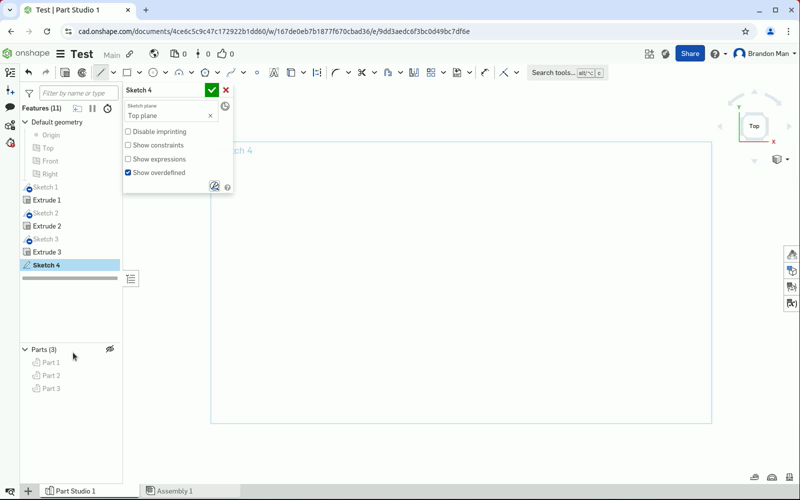
mouse_move(379, 226)
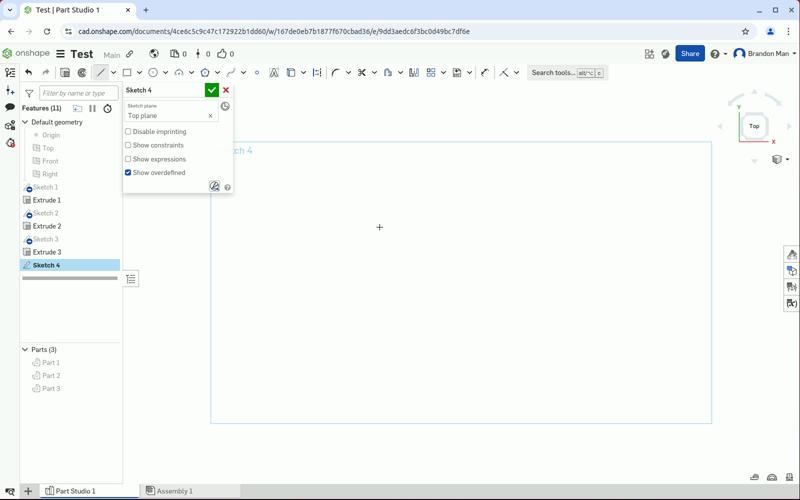
click(379, 226)
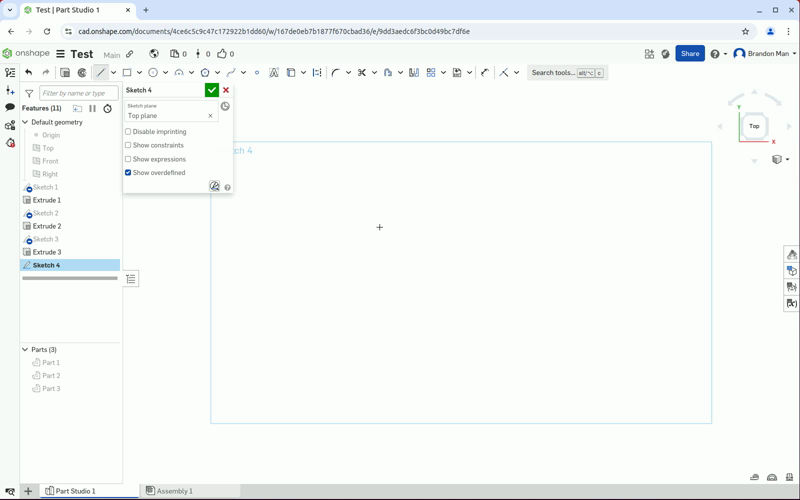
key_up(shift)
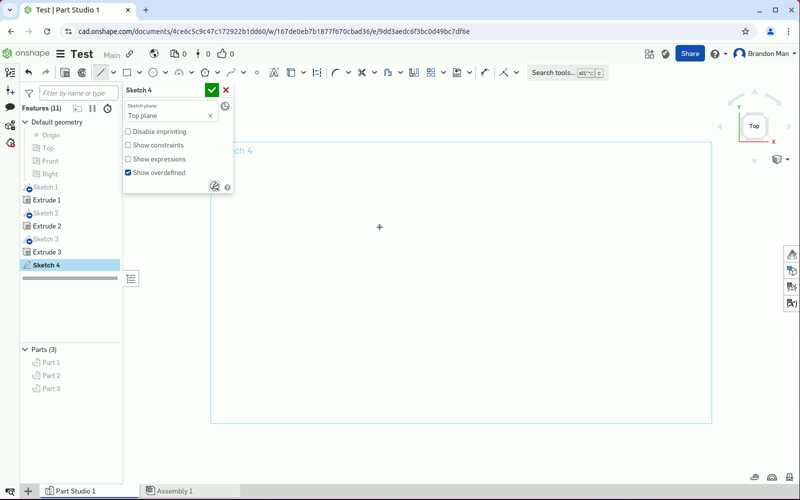
key_down(shift)
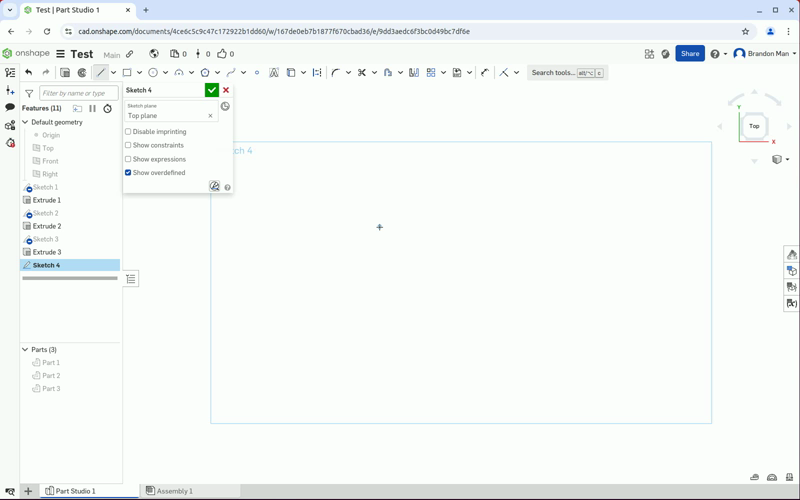
mouse_move(541, 226)
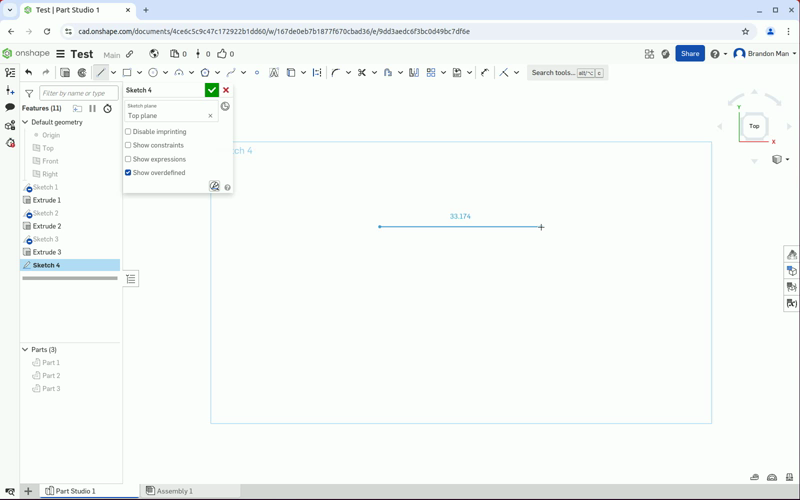
click(541, 226)
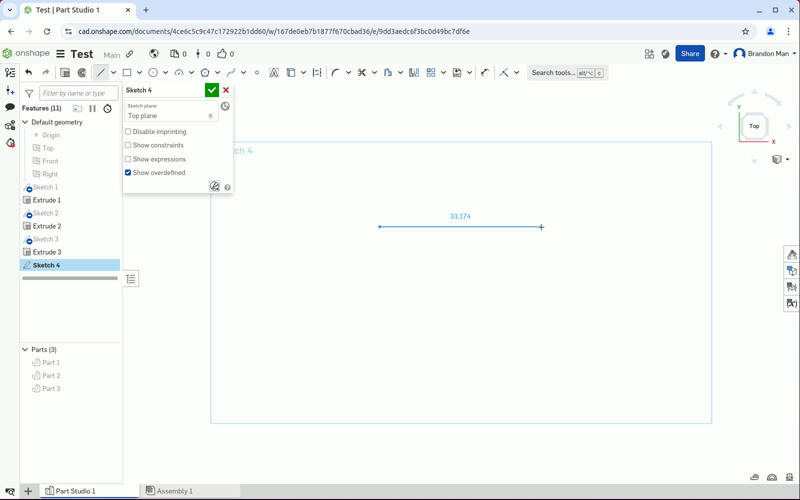
key_up(shift)
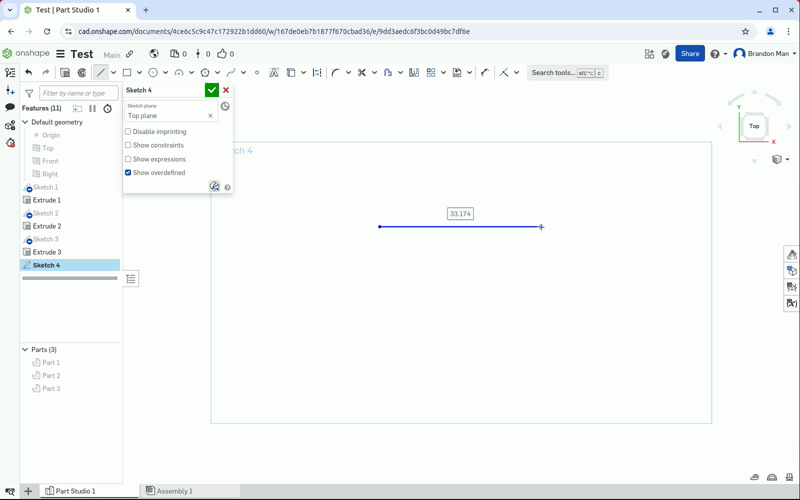
key_down(shift)
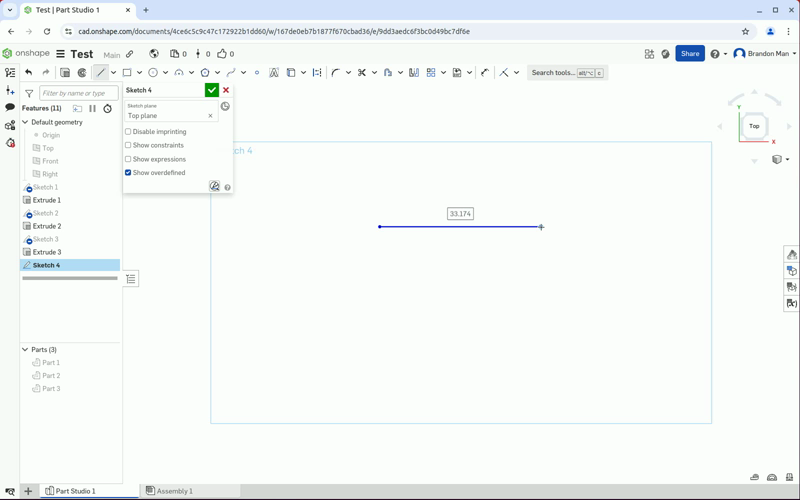
mouse_move(571, 226)
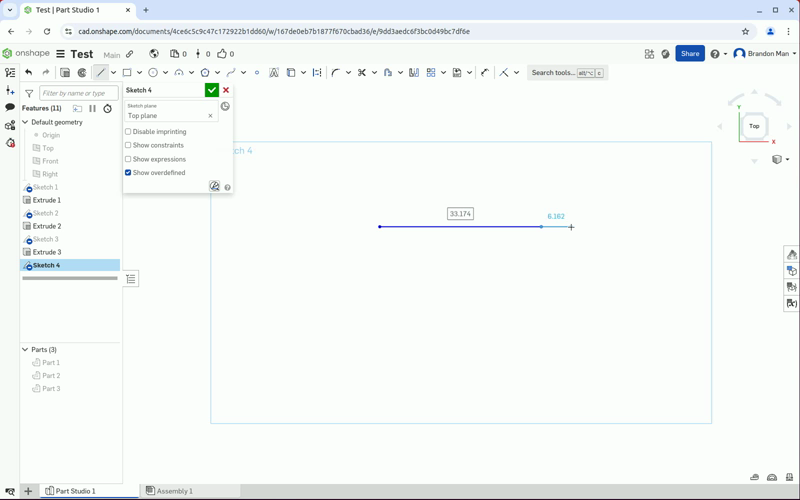
mouse_move(541, 197)
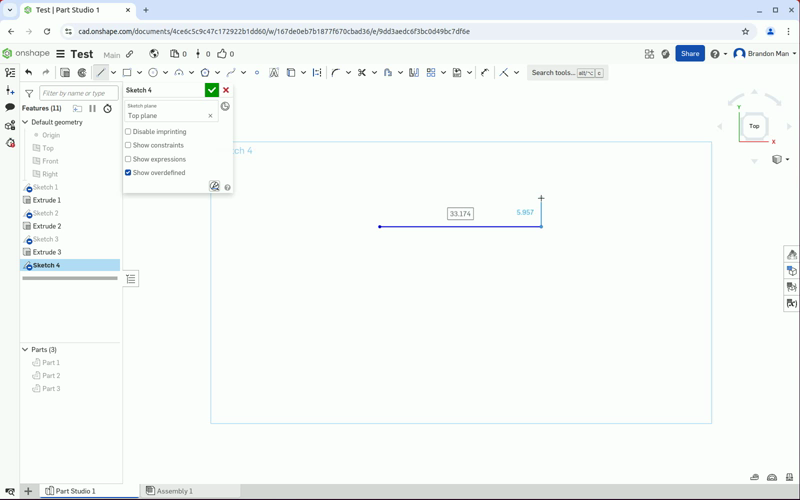
click(541, 197)
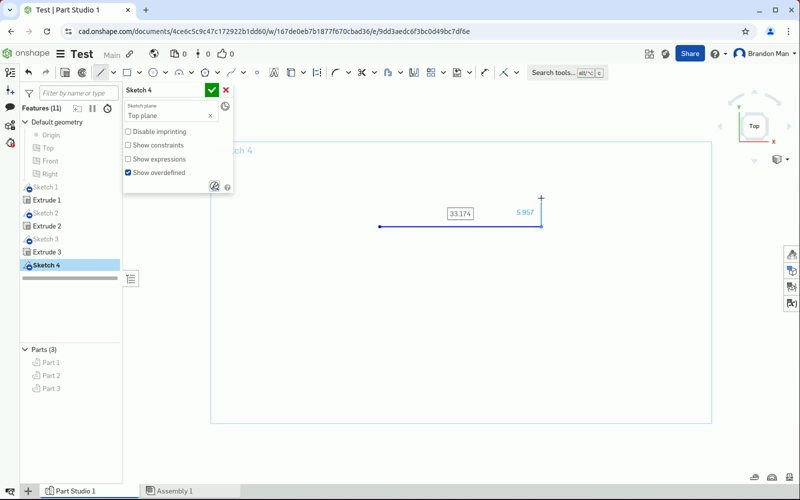
key_up(shift)
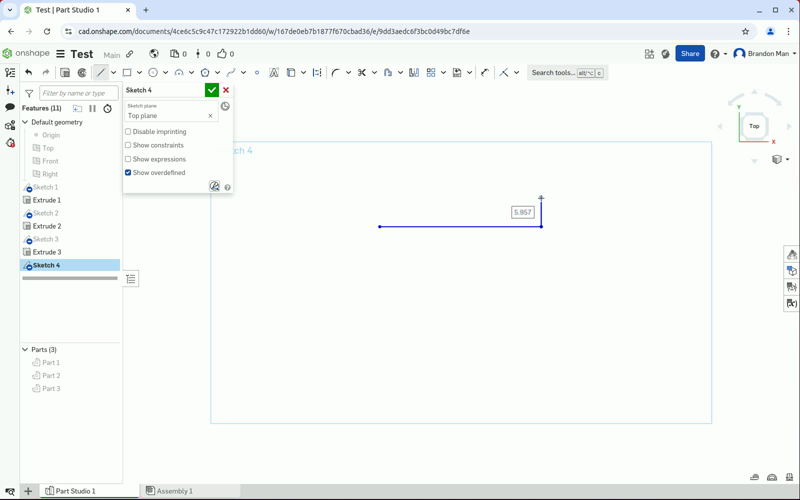
key_down(shift)
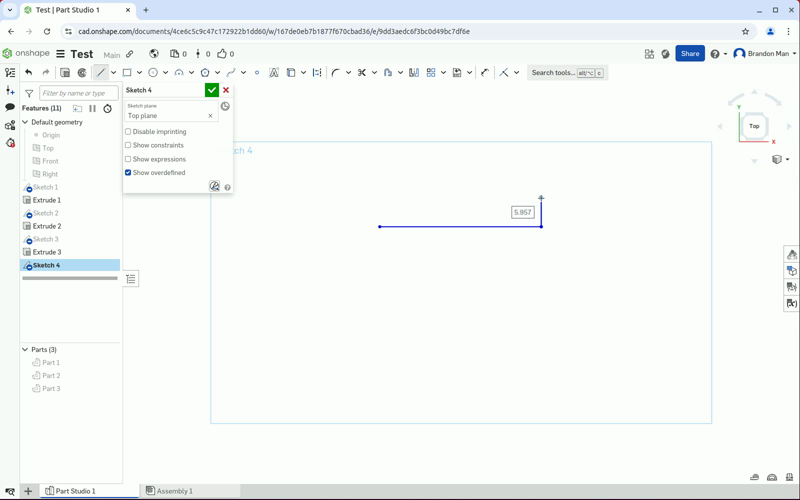
mouse_move(571, 197)
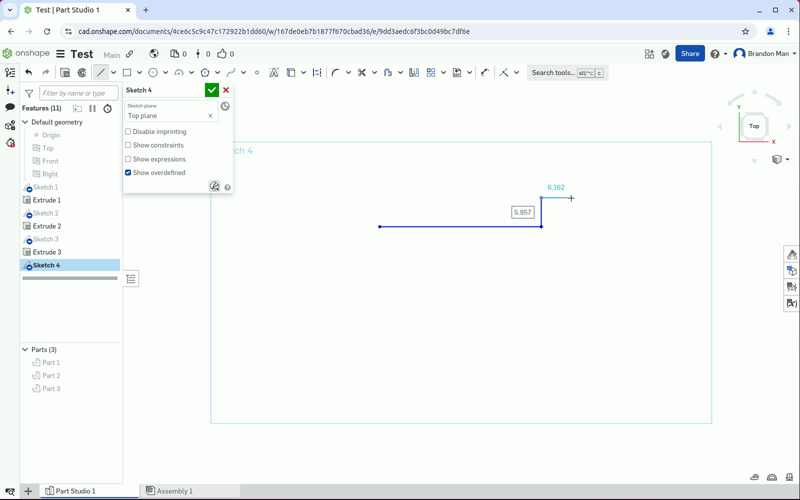
mouse_move(536, 197)
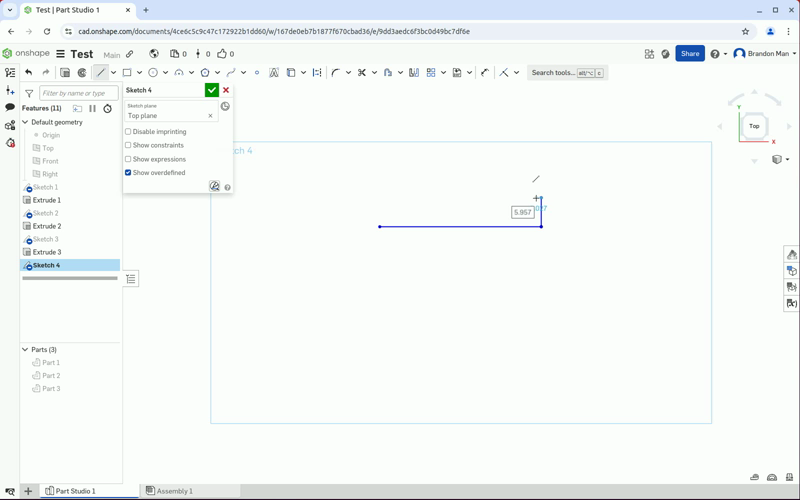
scroll(6)
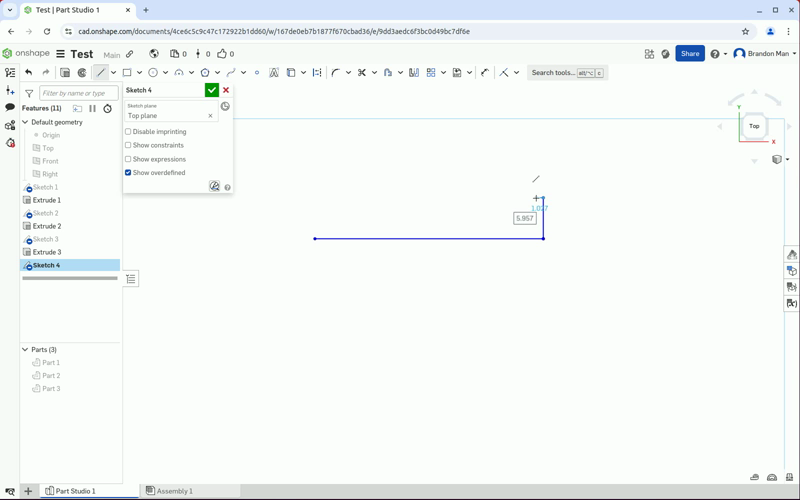
scroll(6)
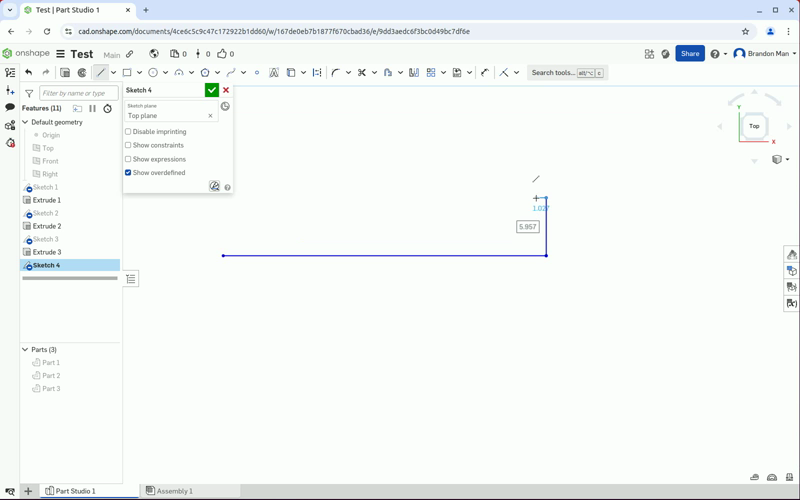
scroll(6)
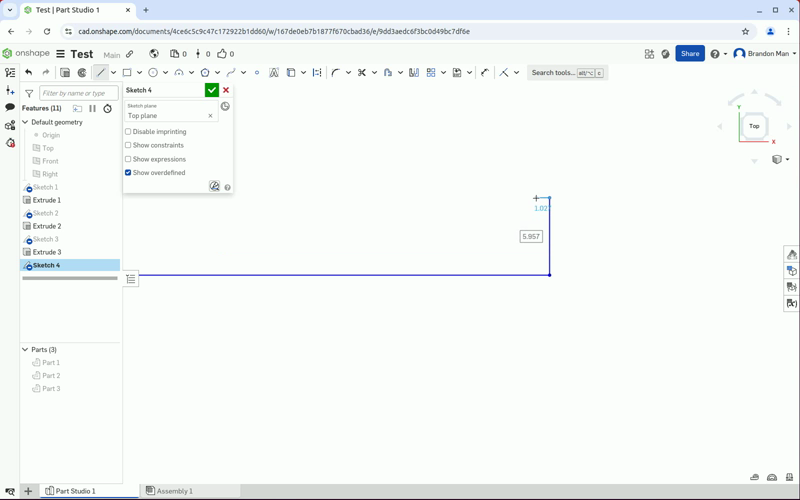
scroll(6)
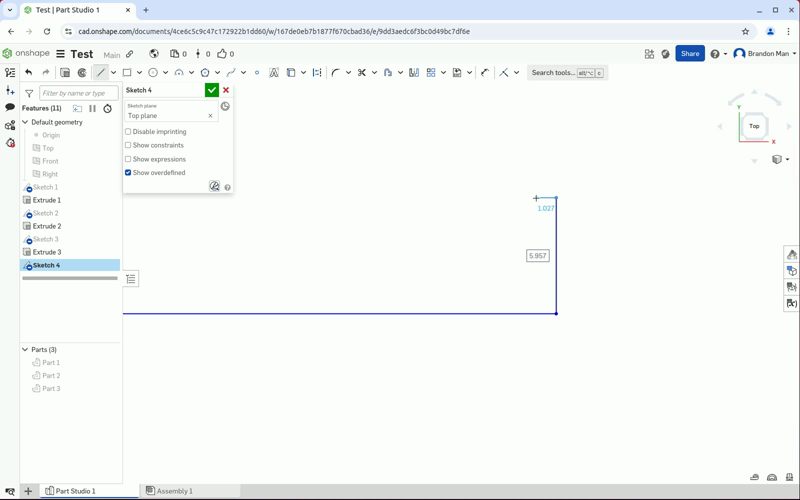
scroll(6)
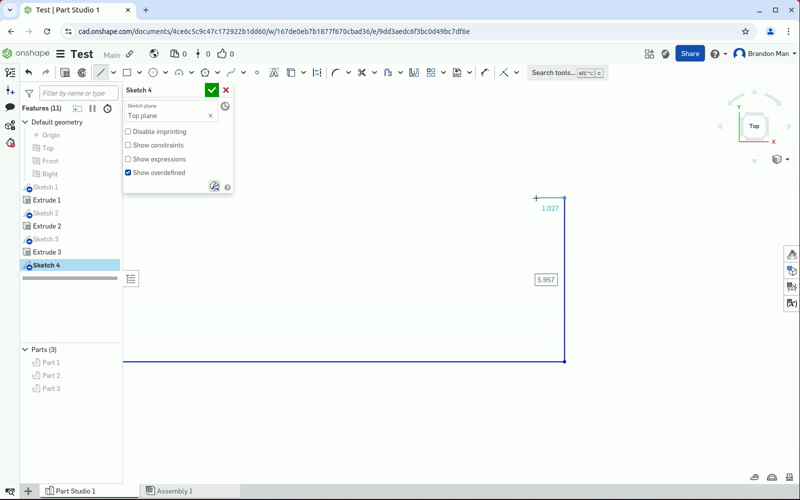
scroll(6)
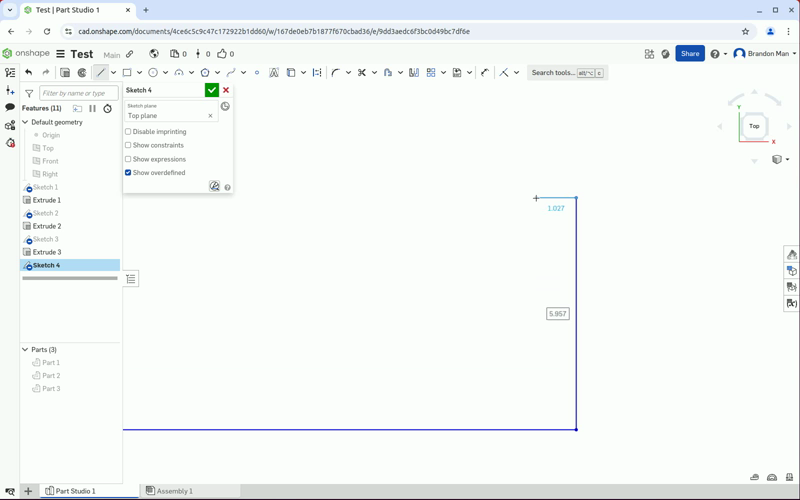
scroll(6)
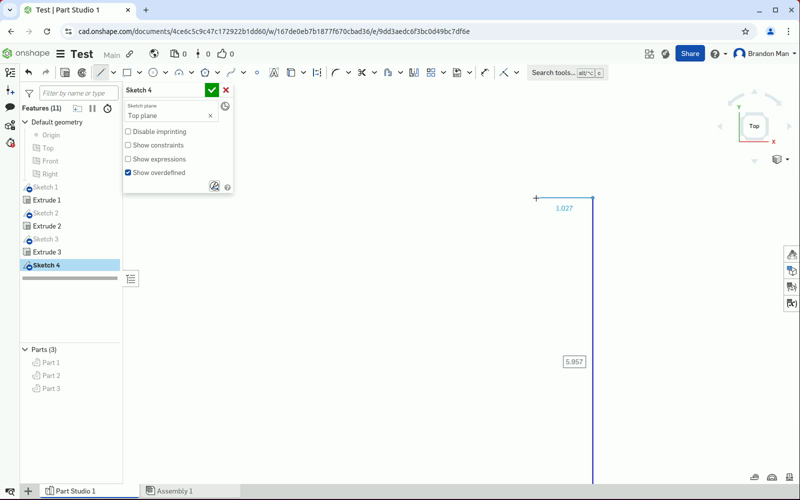
click(536, 197)
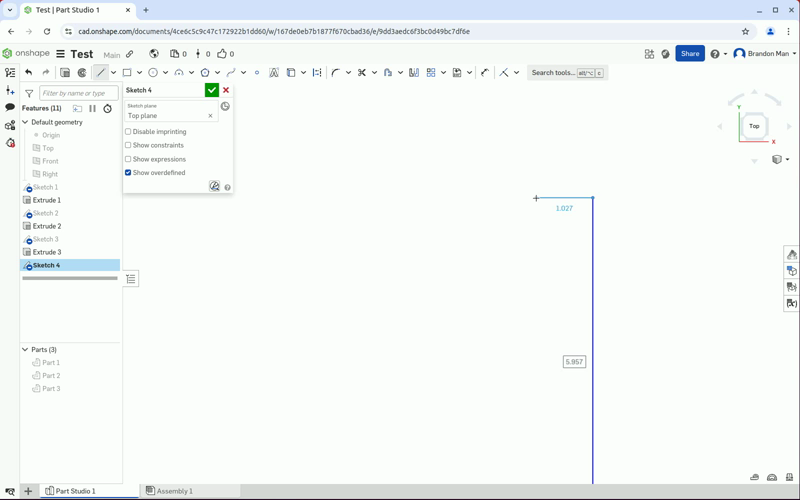
scroll(-6)
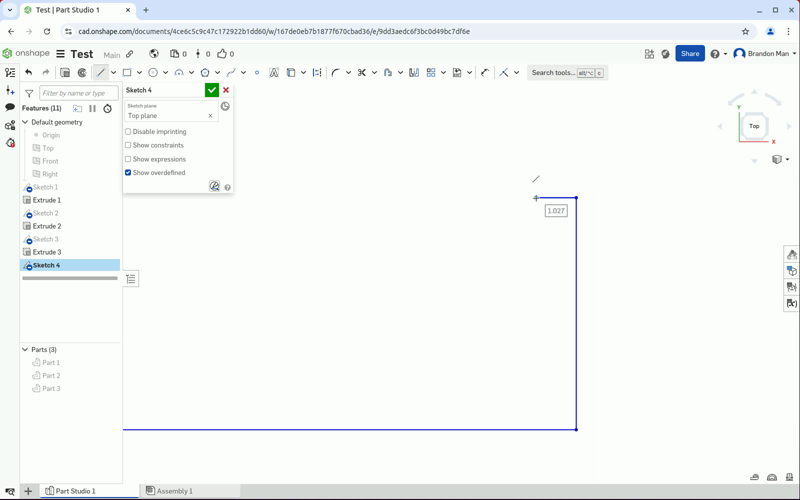
scroll(-6)
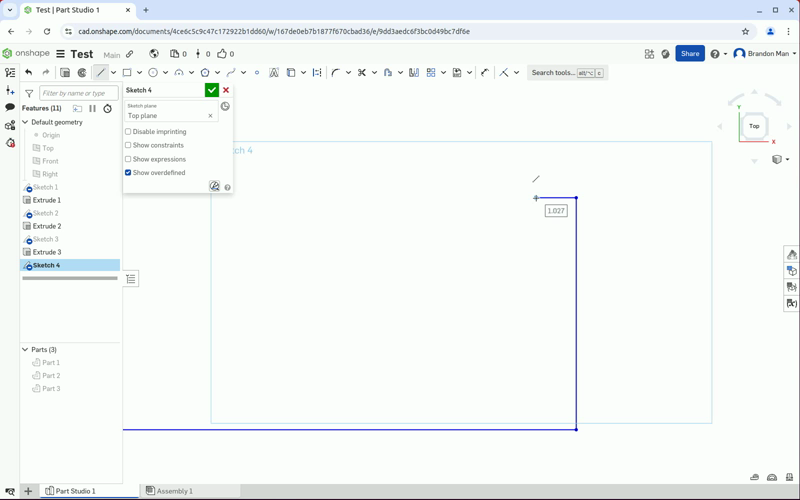
scroll(-6)
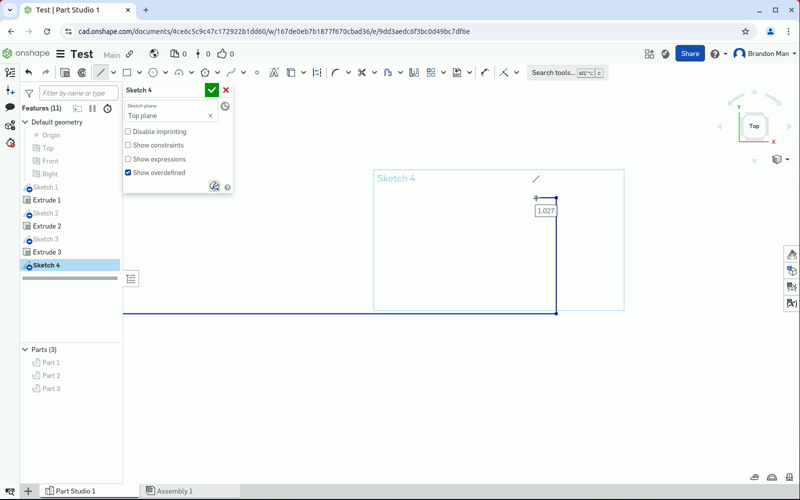
scroll(-6)
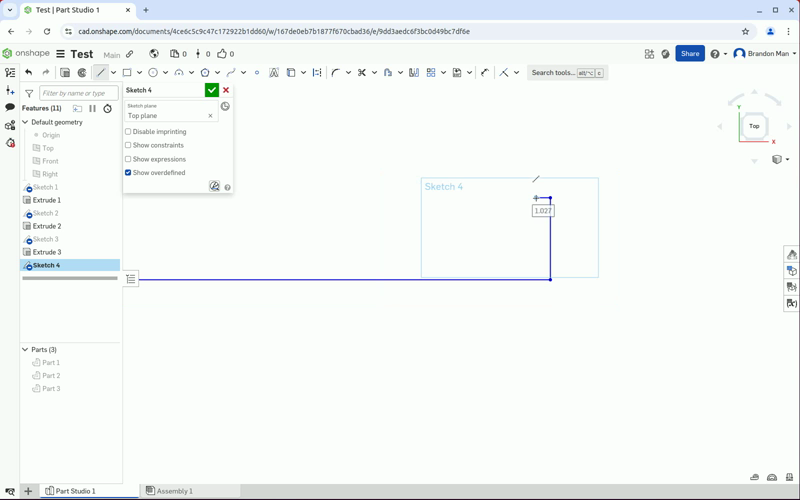
scroll(-6)
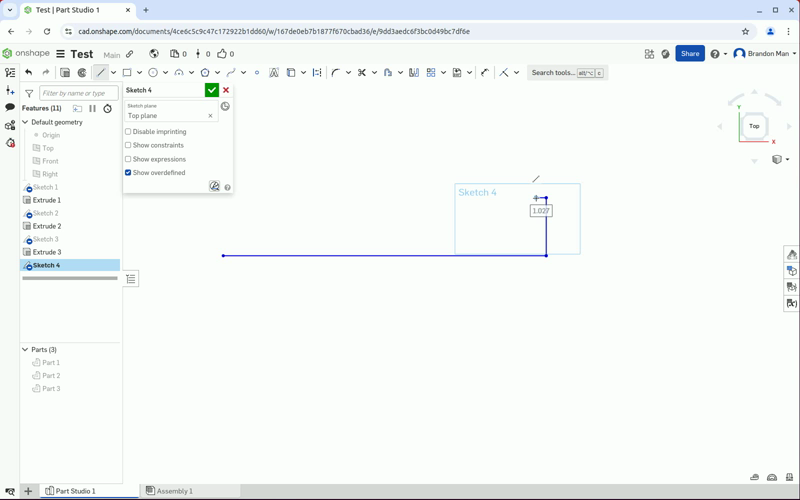
scroll(-6)
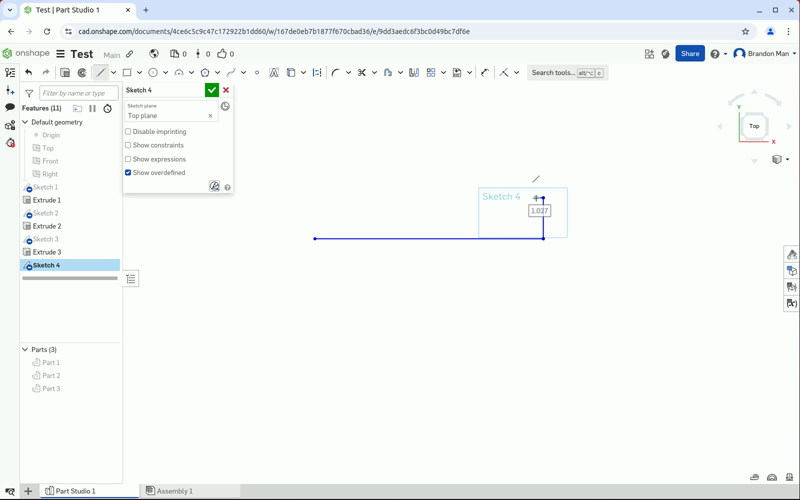
scroll(-6)
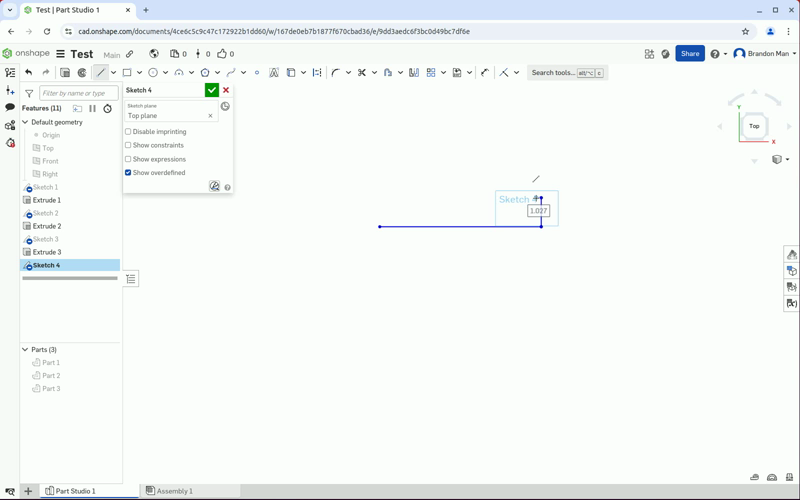
key_up(shift)
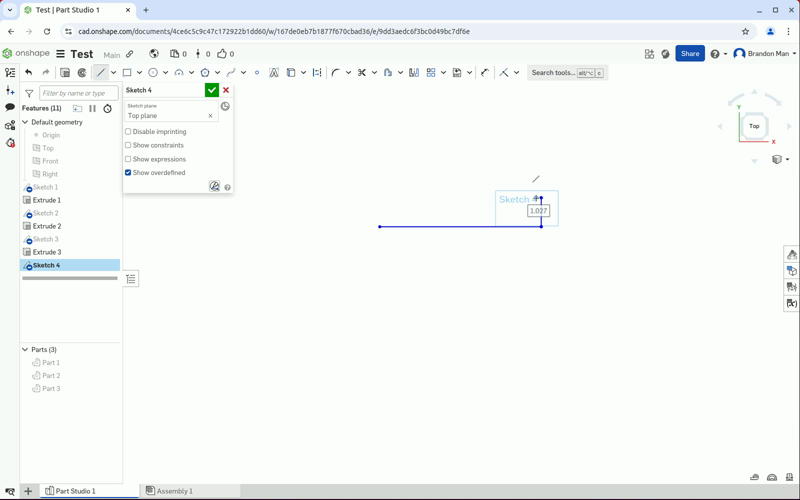
key_down(shift)
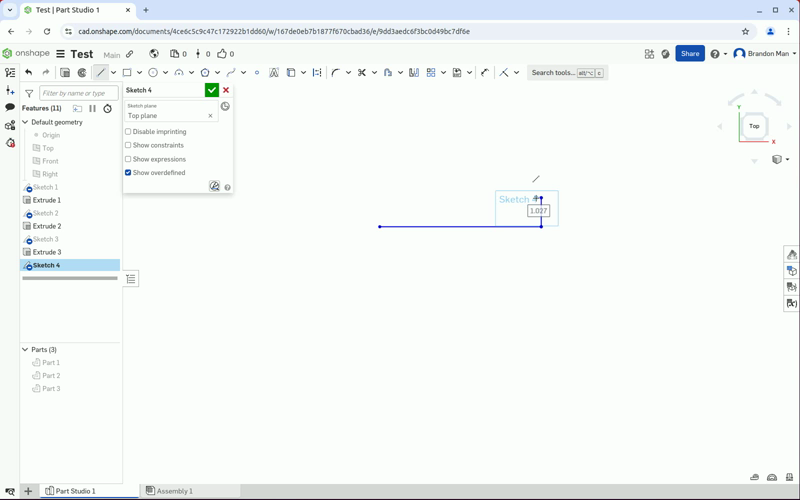
mouse_move(384, 197)
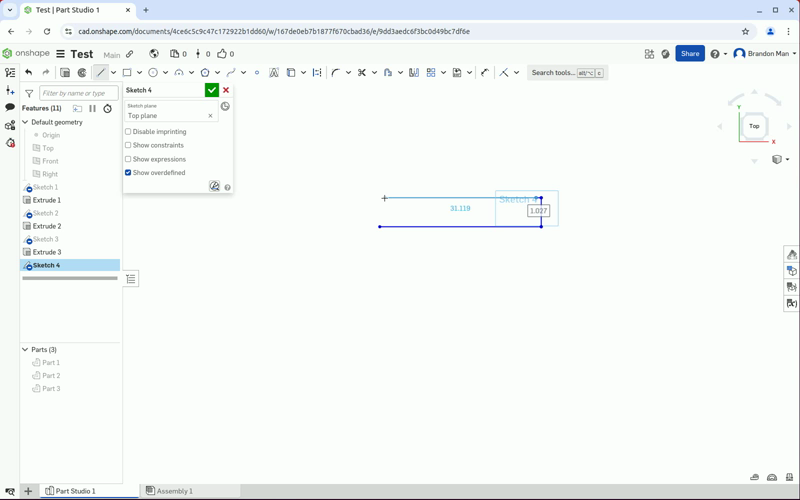
click(384, 197)
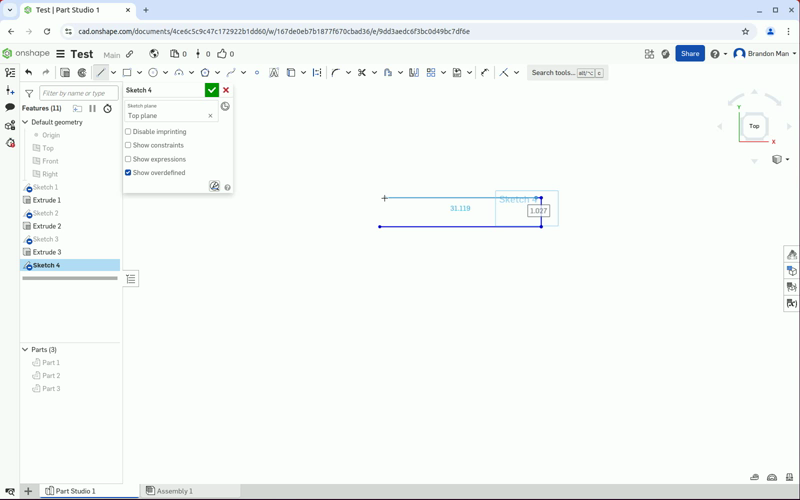
key_up(shift)
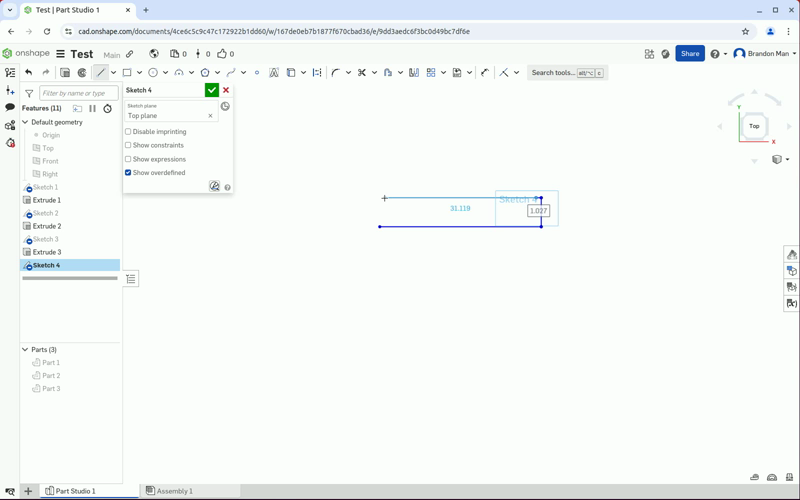
key_down(shift)
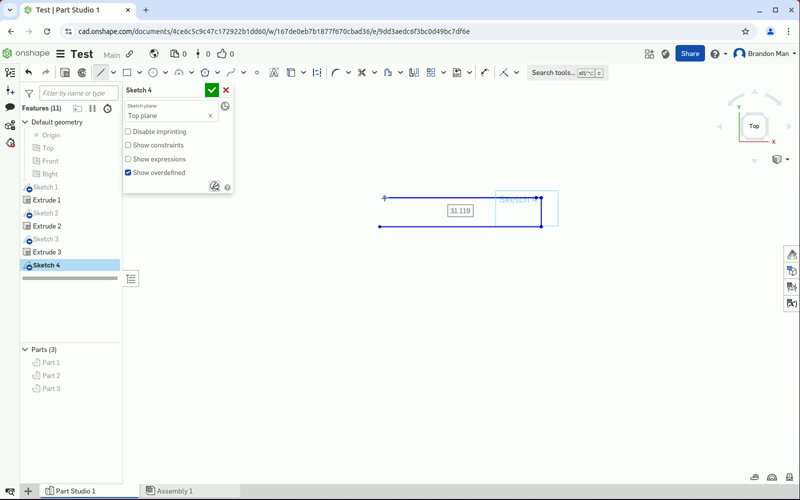
mouse_move(414, 197)
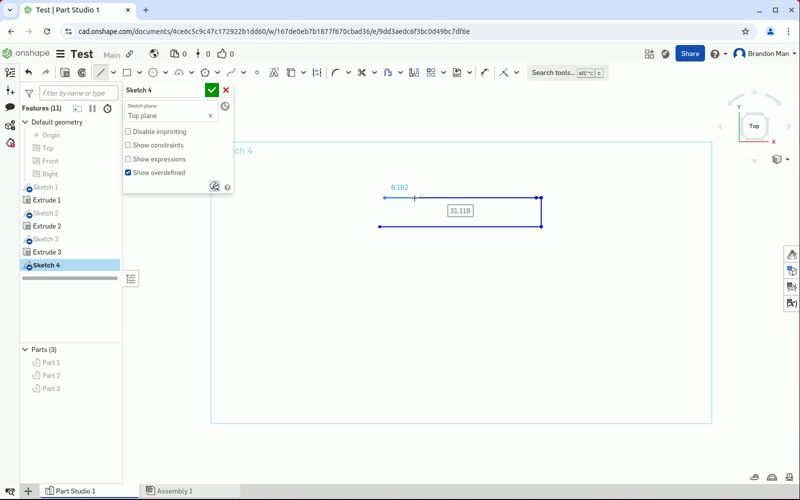
mouse_move(379, 197)
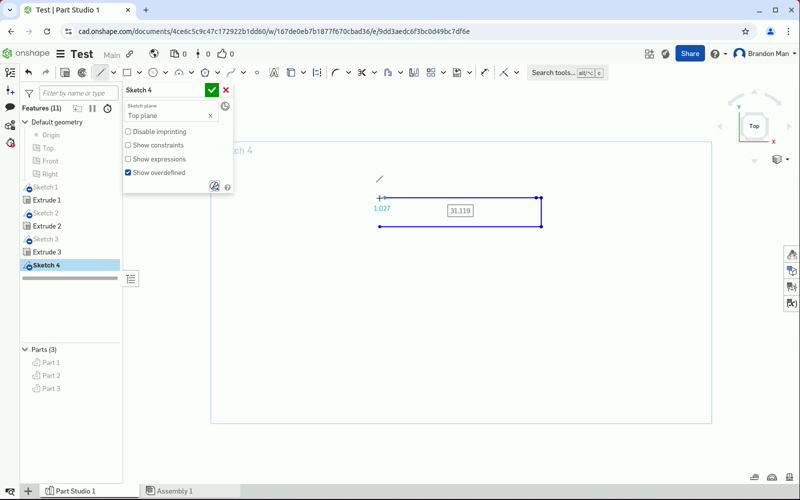
scroll(6)
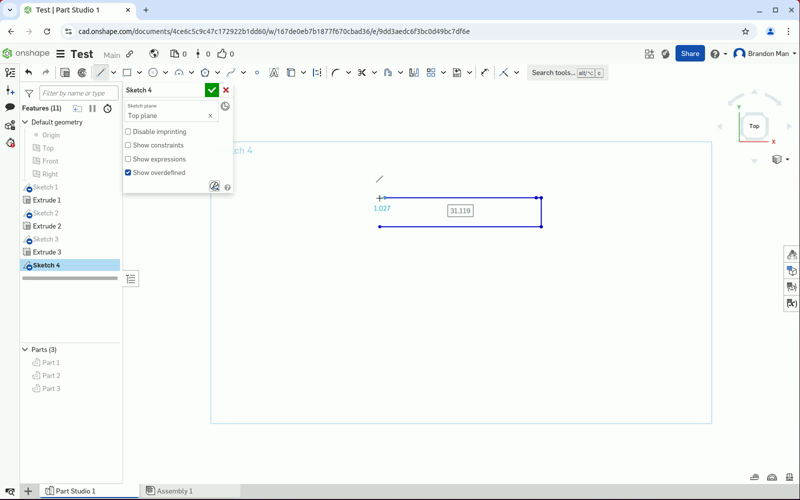
scroll(6)
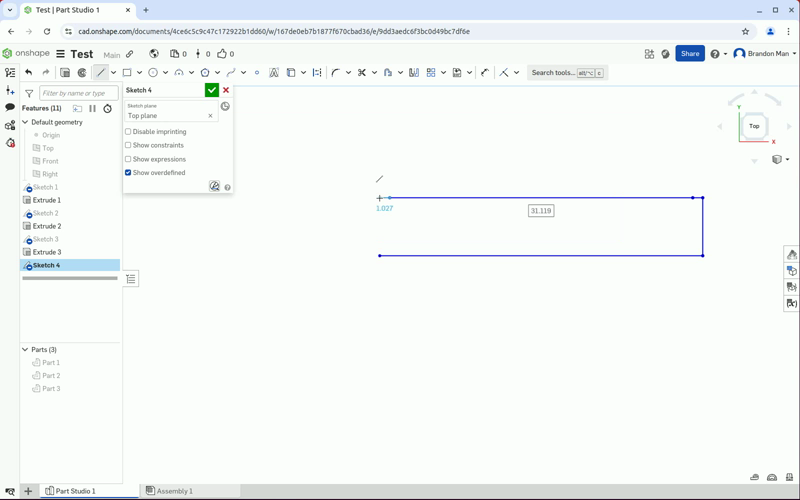
scroll(6)
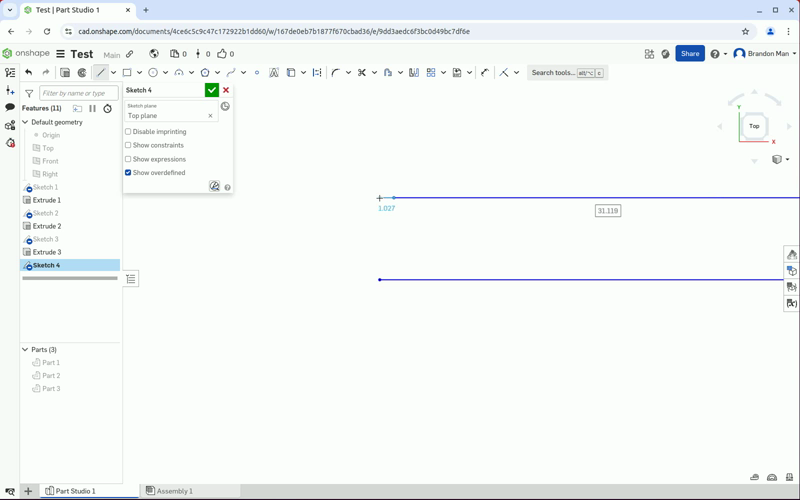
scroll(6)
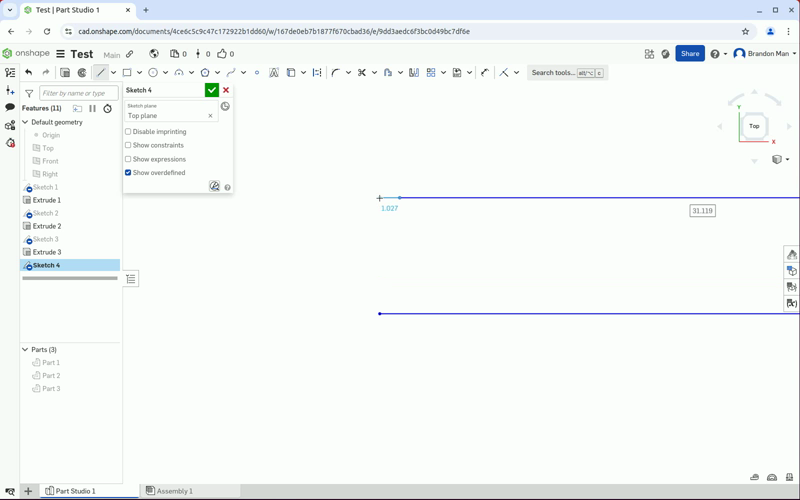
scroll(6)
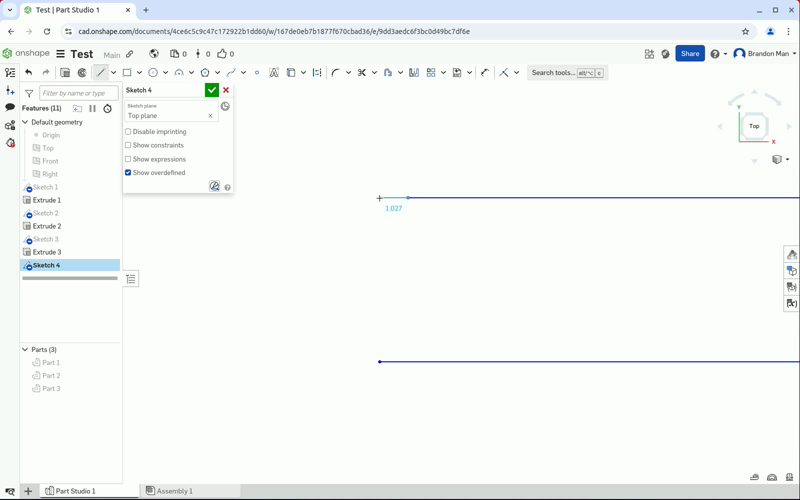
scroll(6)
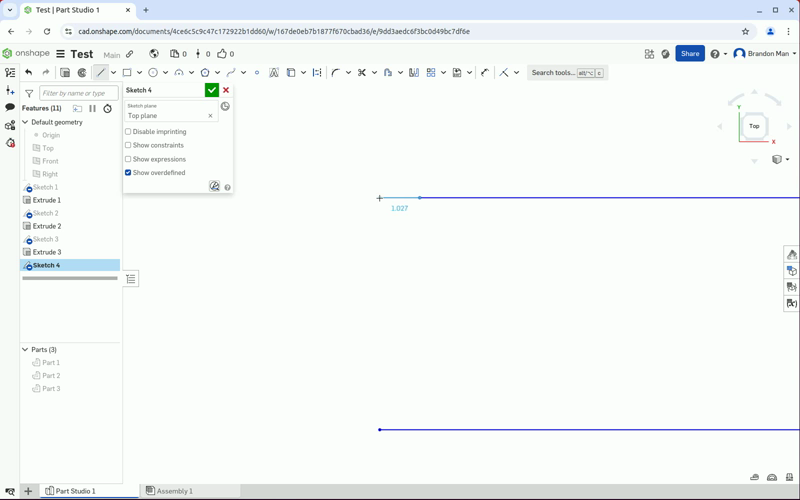
scroll(6)
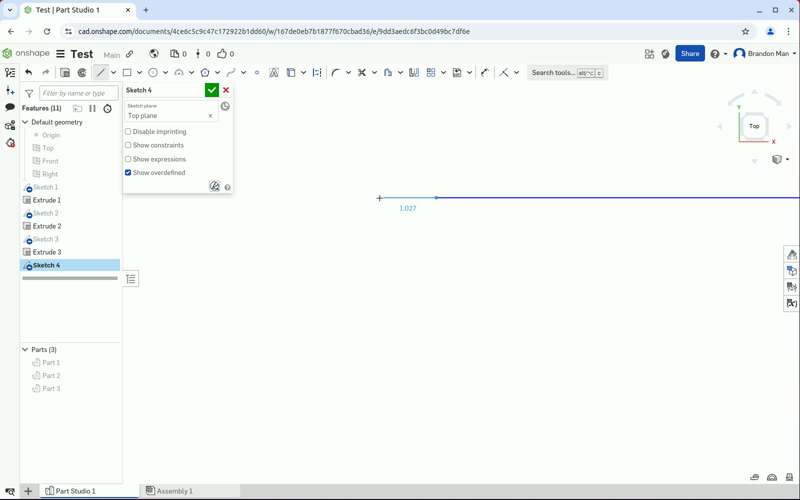
click(379, 197)
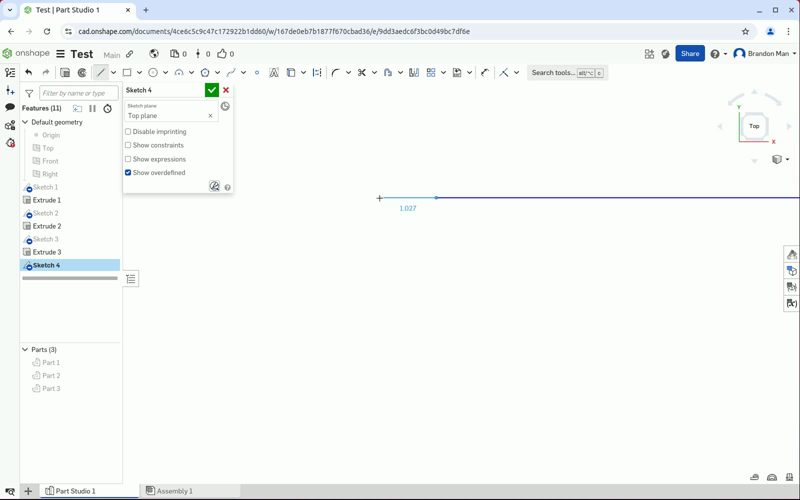
scroll(-6)
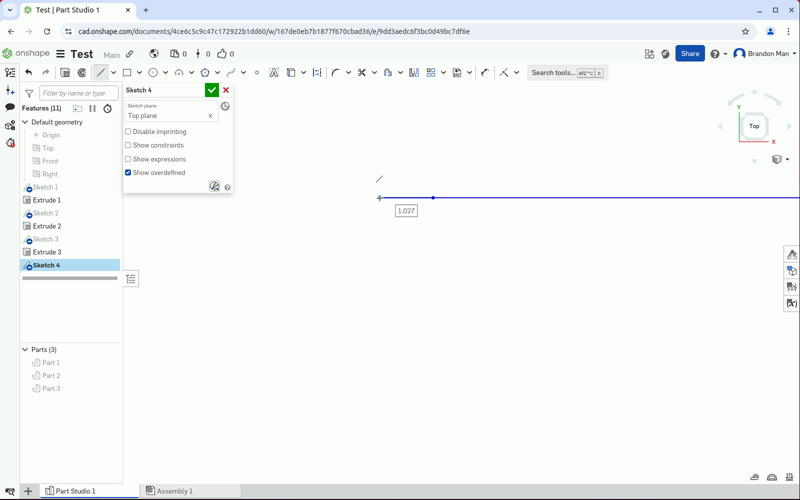
scroll(-6)
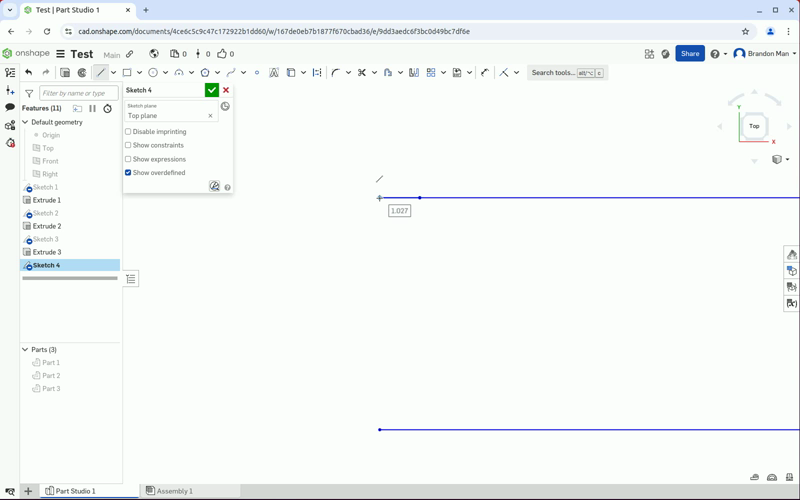
scroll(-6)
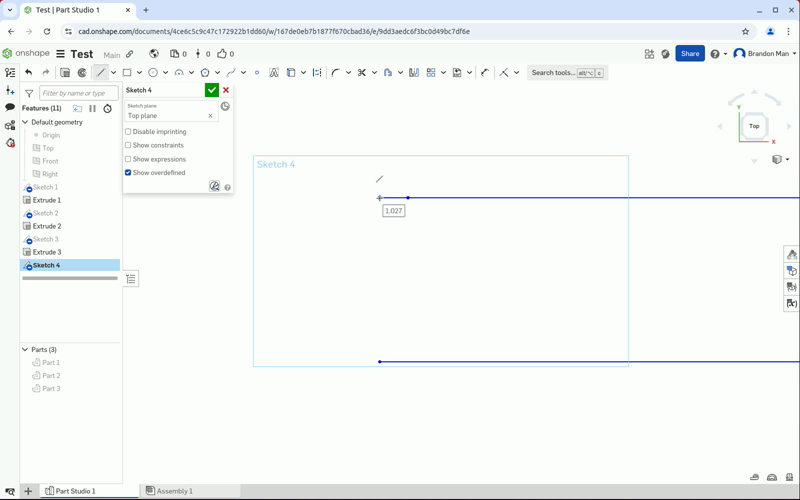
scroll(-6)
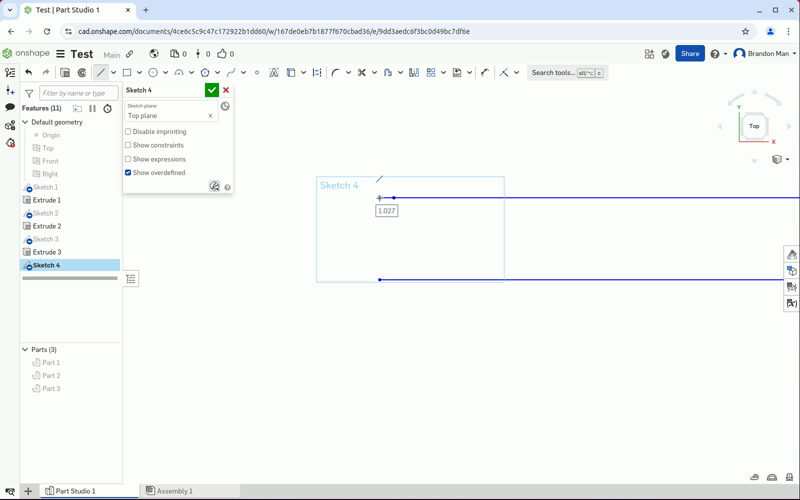
scroll(-6)
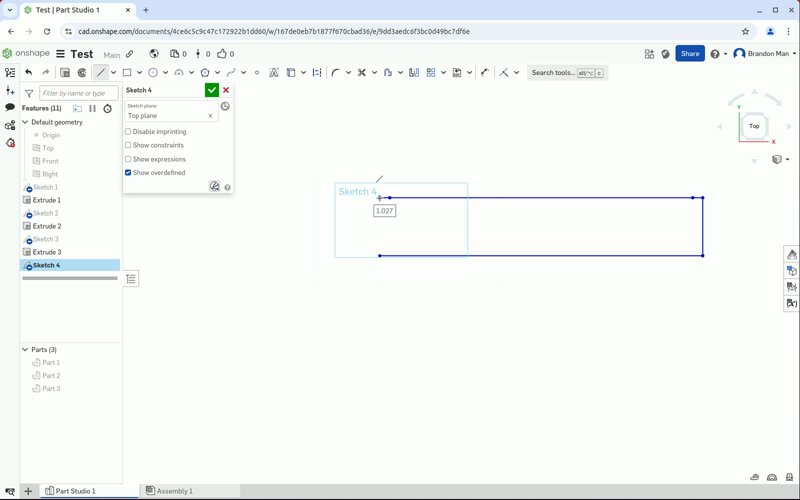
scroll(-6)
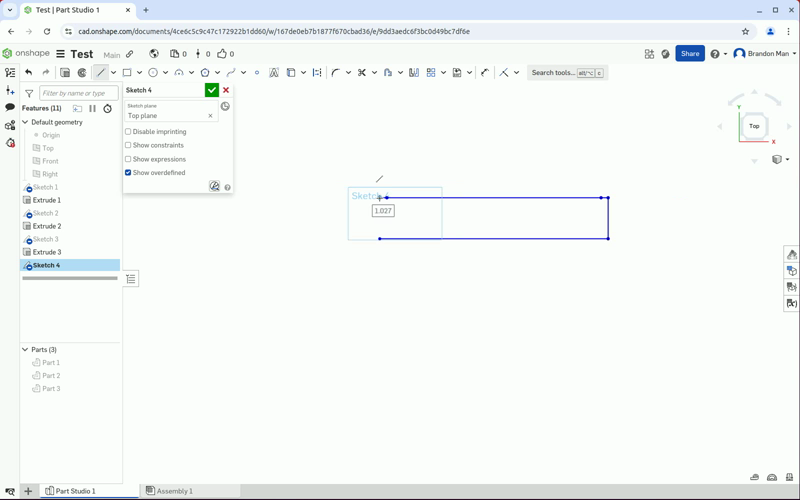
scroll(-6)
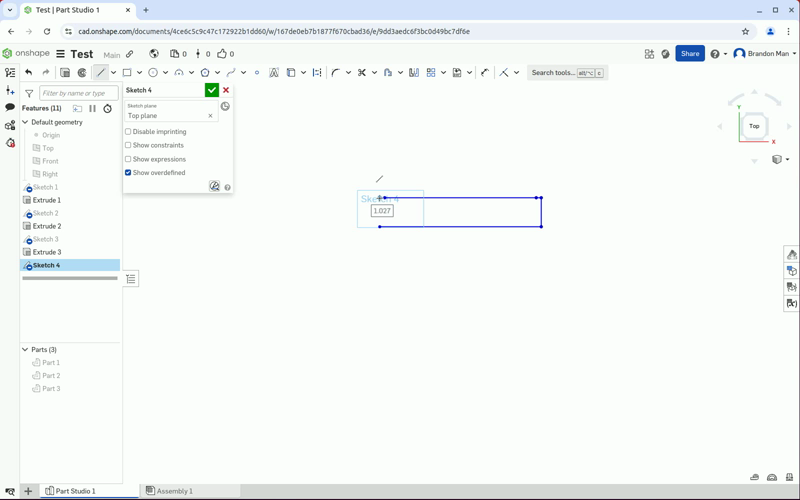
key_up(shift)
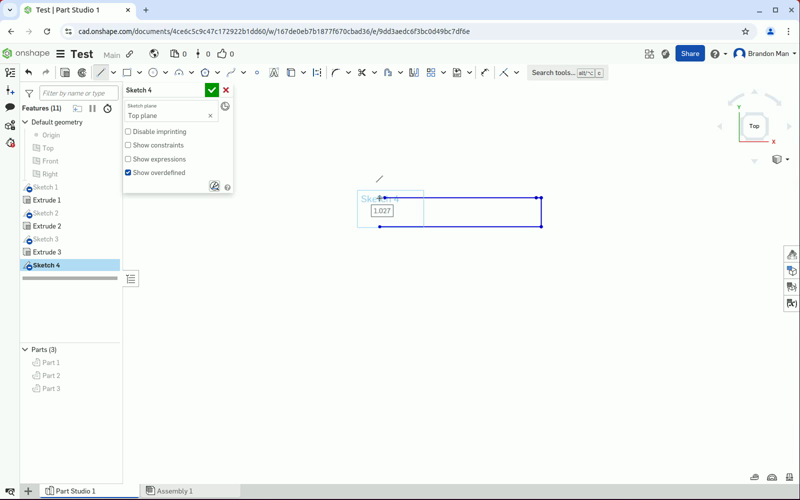
mouse_move(409, 197)
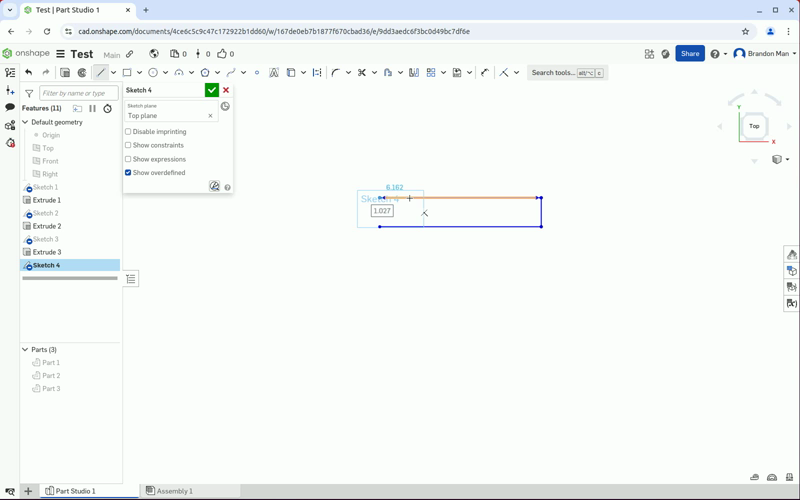
key_down(shift)
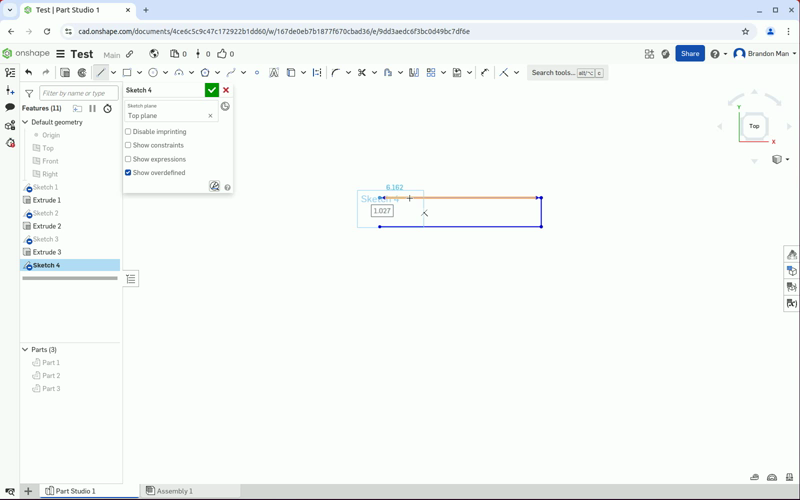
mouse_move(379, 226)
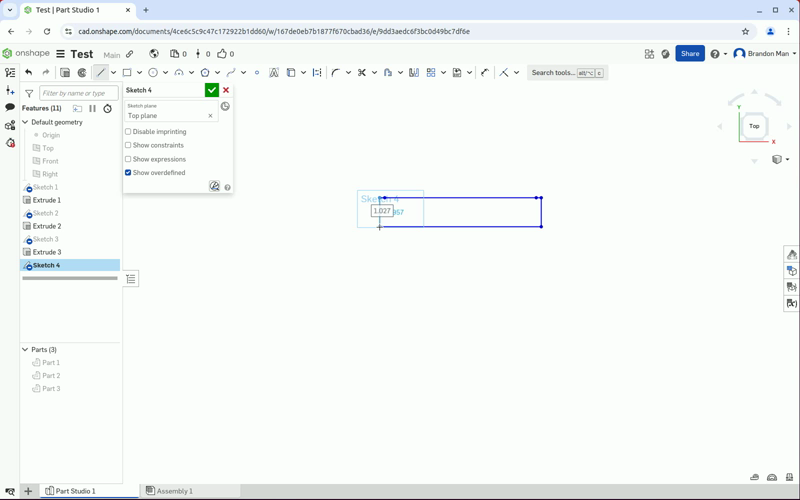
key_up(shift)
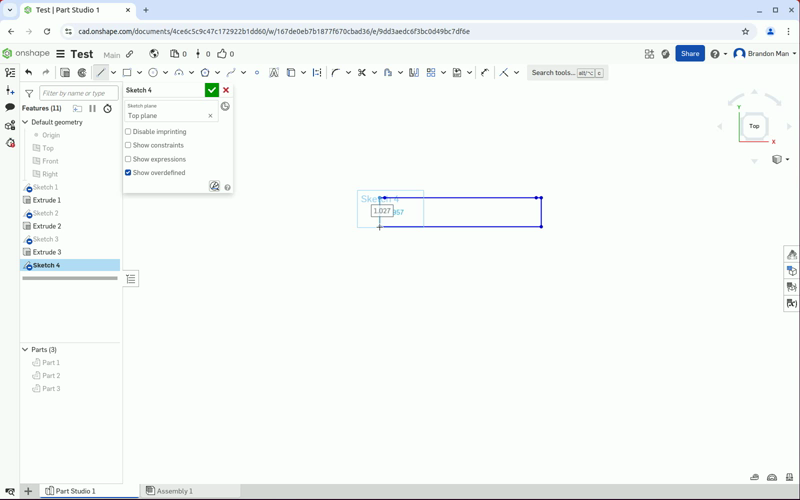
click(379, 226)
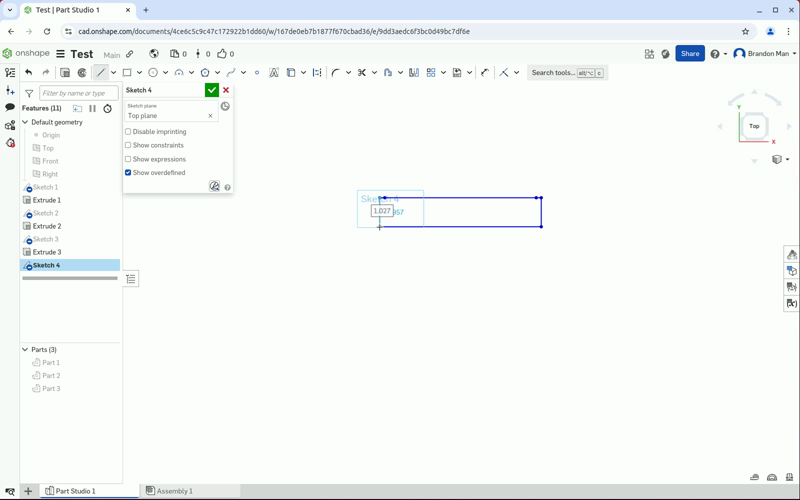
key(esc)
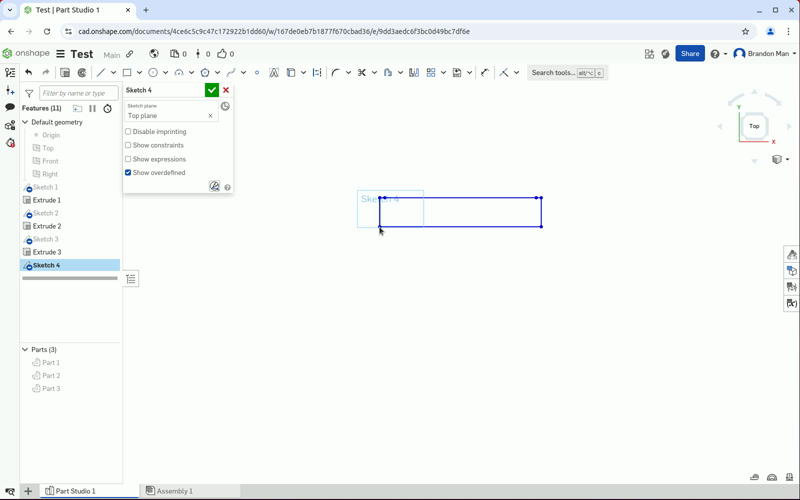
mouse_move(435, 216)
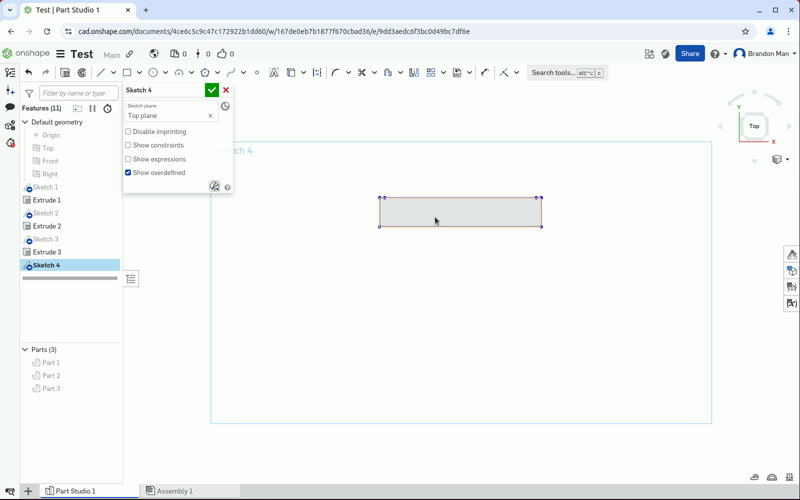
click(435, 216)
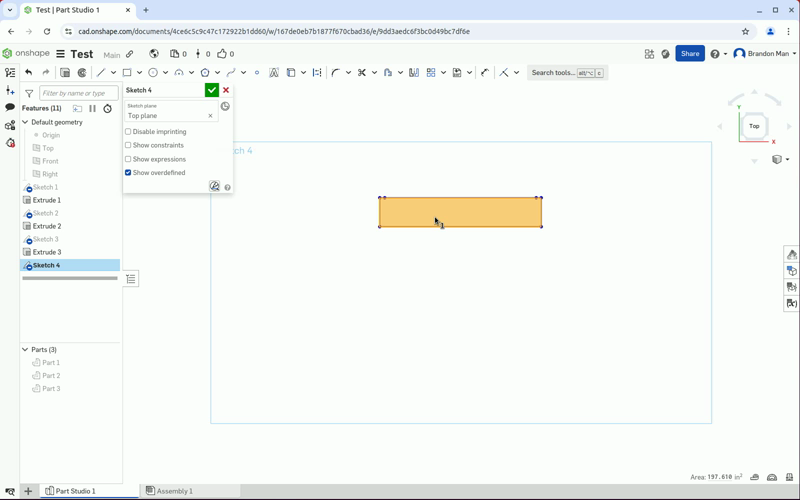
mouse_move(73, 352)
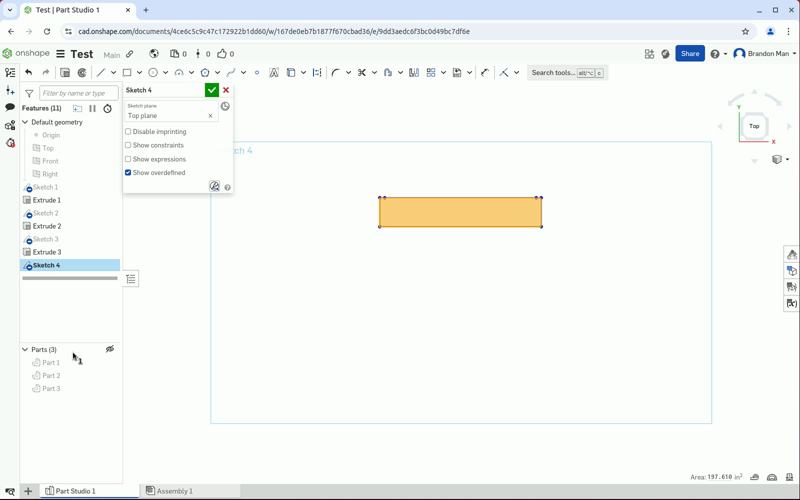
key(shift+y)
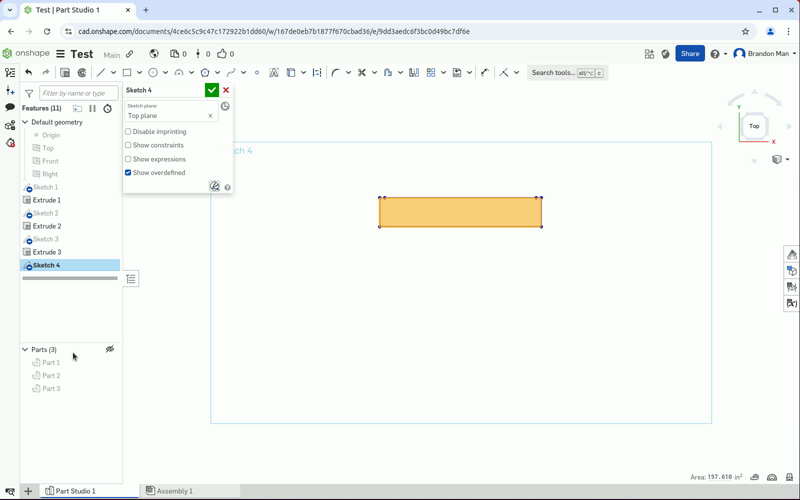
key(shift+e)
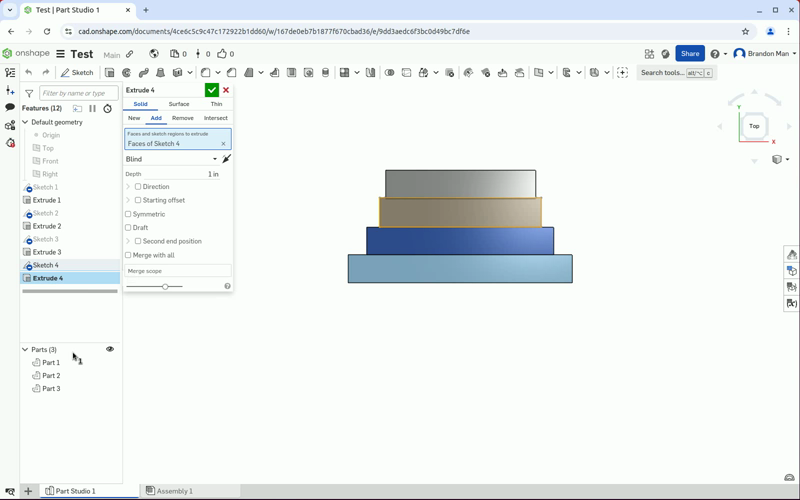
mouse_move(143, 106)
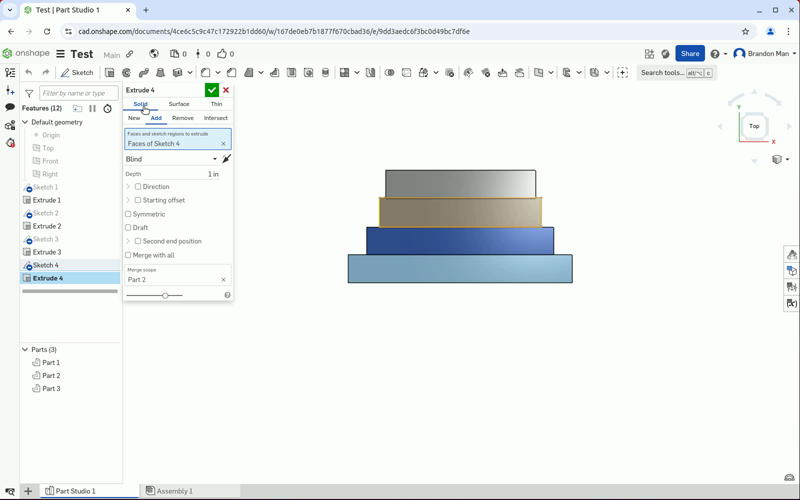
click(143, 106)
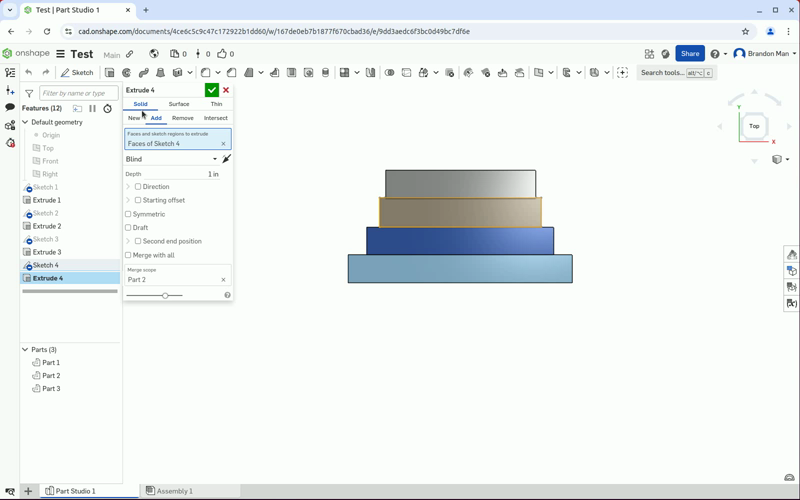
mouse_move(137, 120)
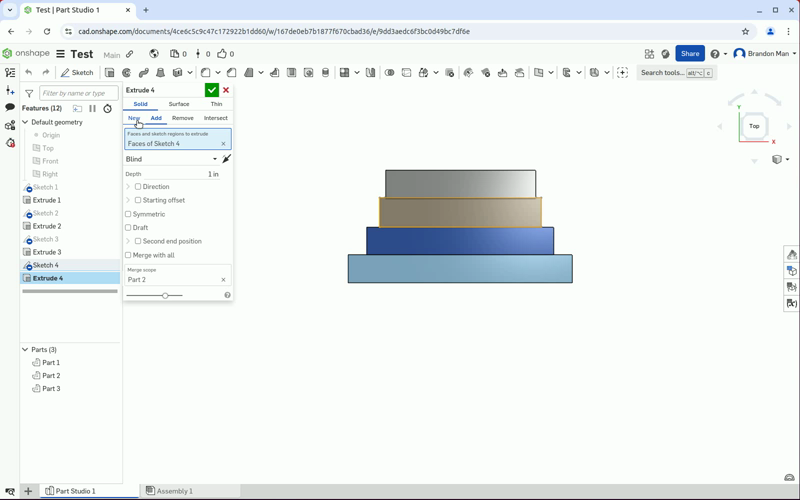
click(137, 120)
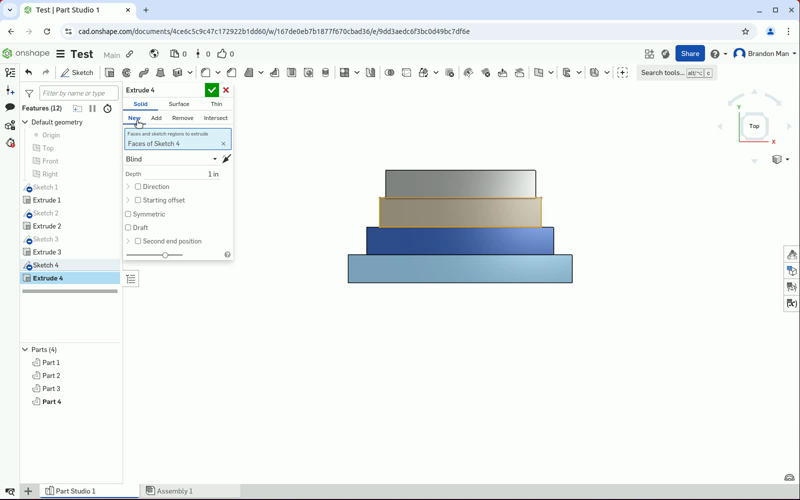
key(tab, 4)
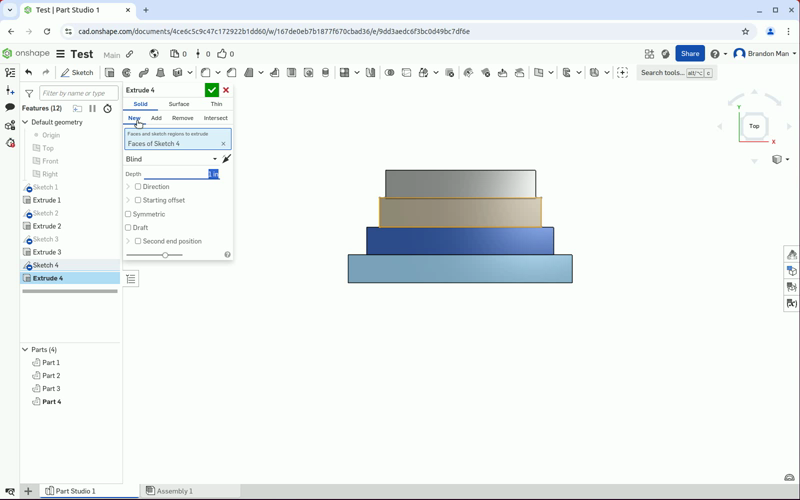
text(3.851)
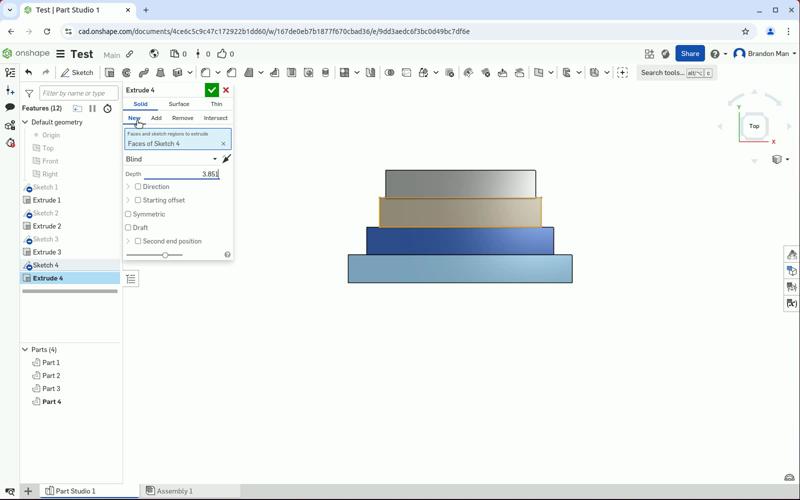
key(enter)
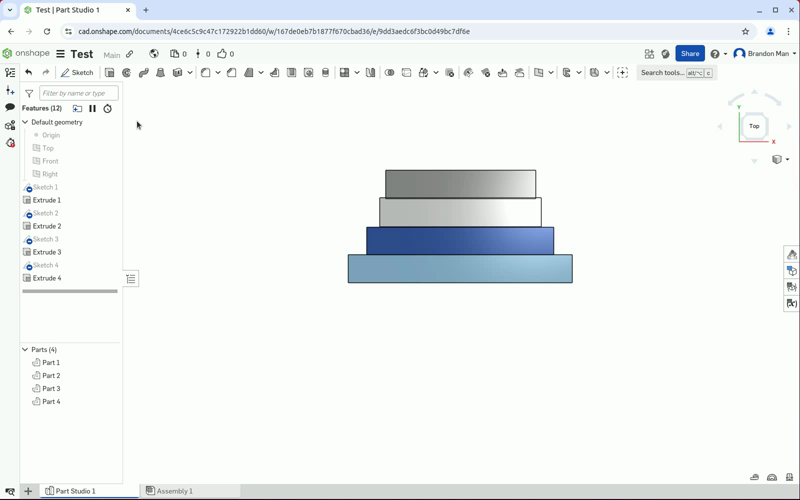
key(shift+h)
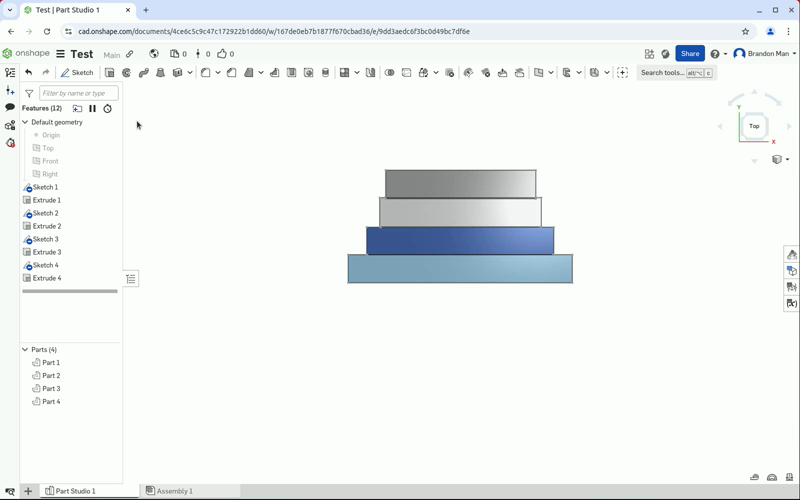
key(shift+h)
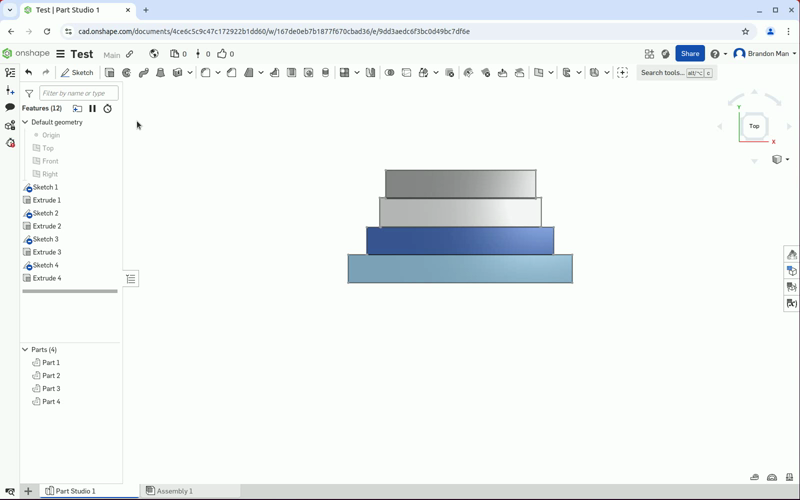
key(shift+7)
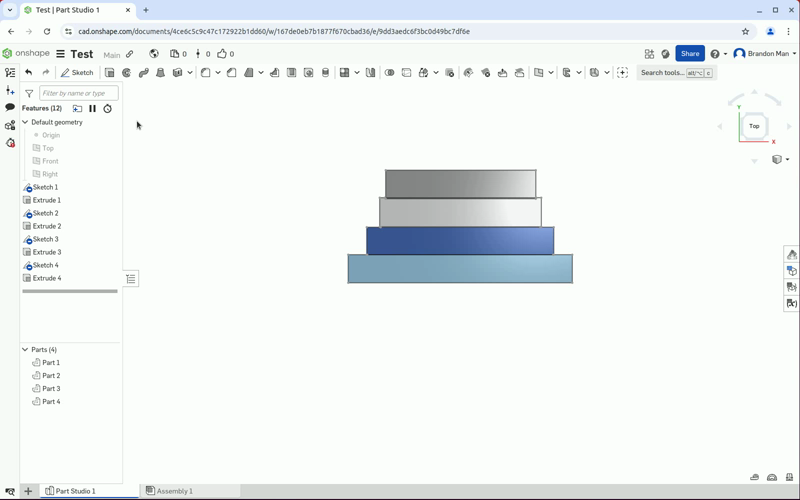
key(up, 3)
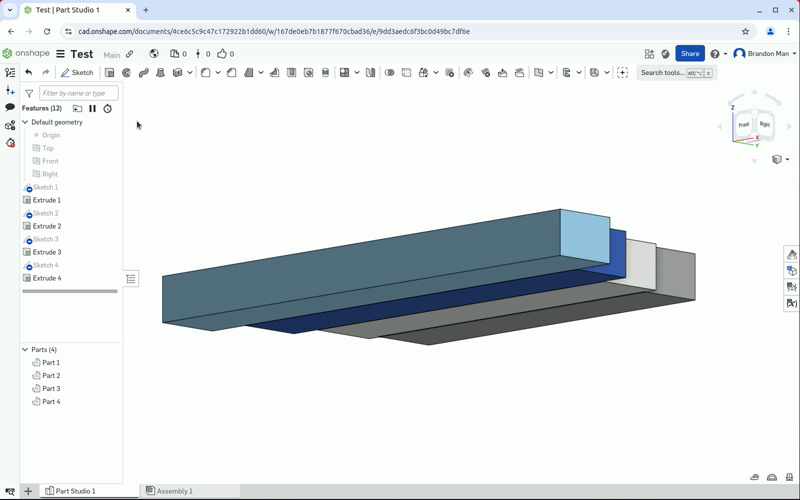
key(left, 3)
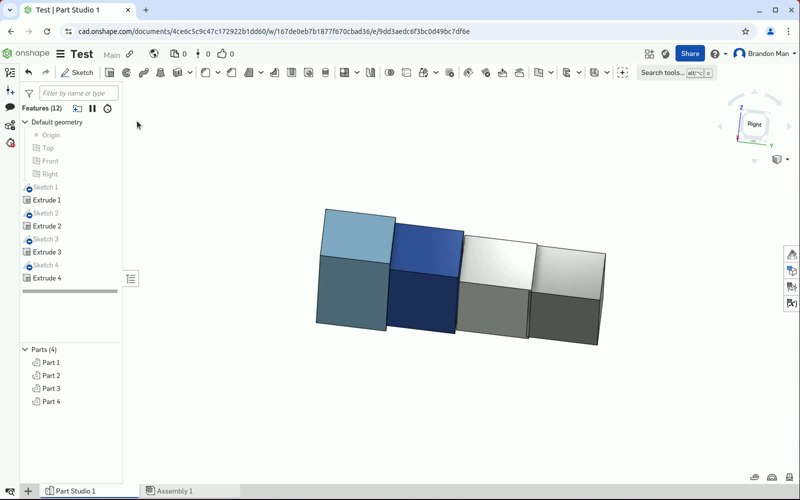
key(right, 3)
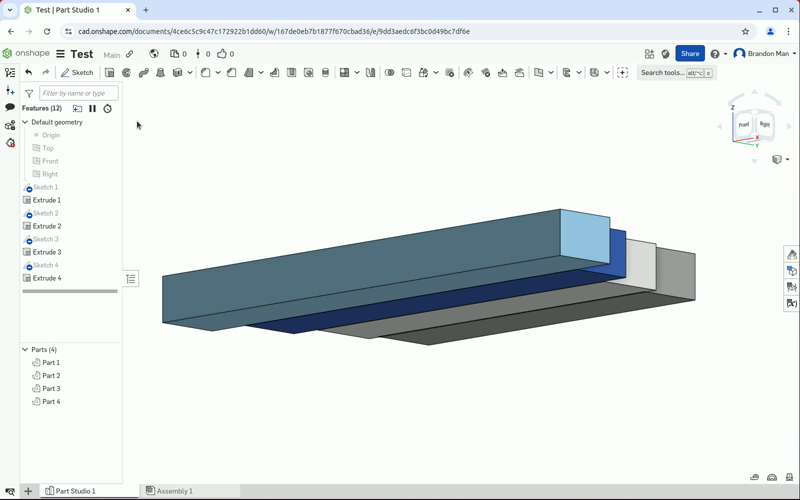
key(down, 3)
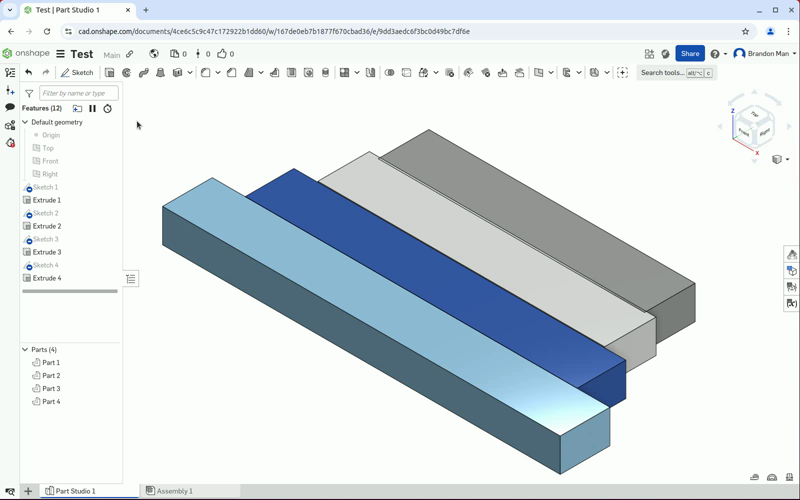
mouse_move(73, 189)
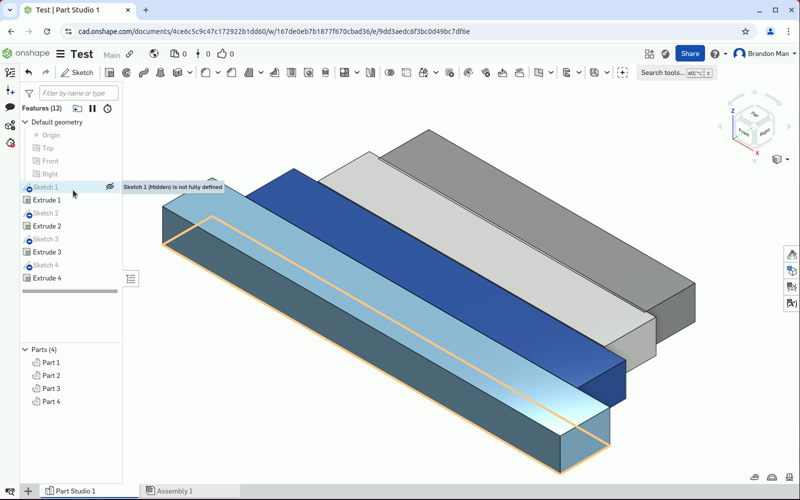
click(73, 189)